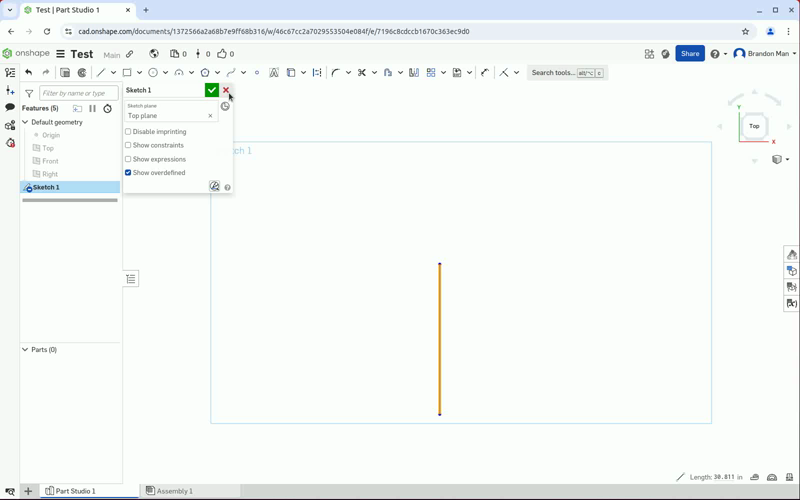
key(shift+h)
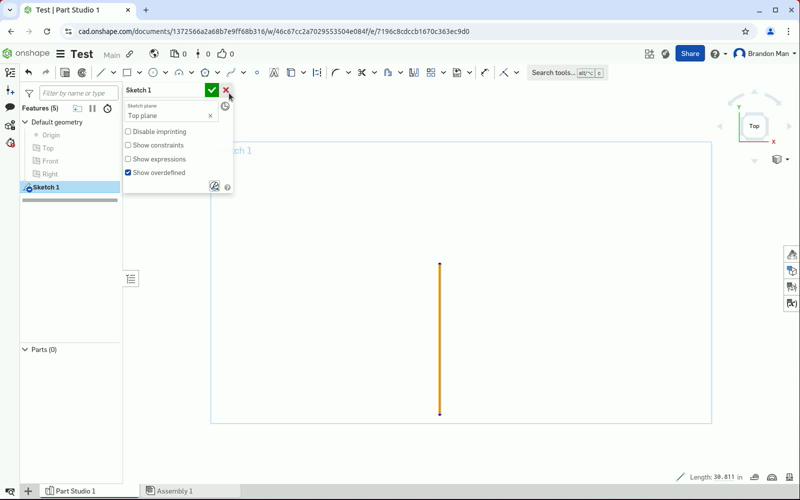
key(shift+s)
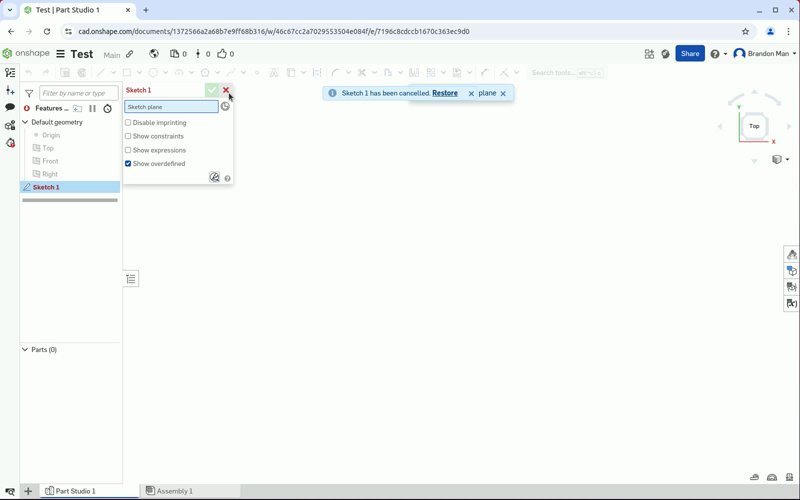
mouse_move(73, 150)
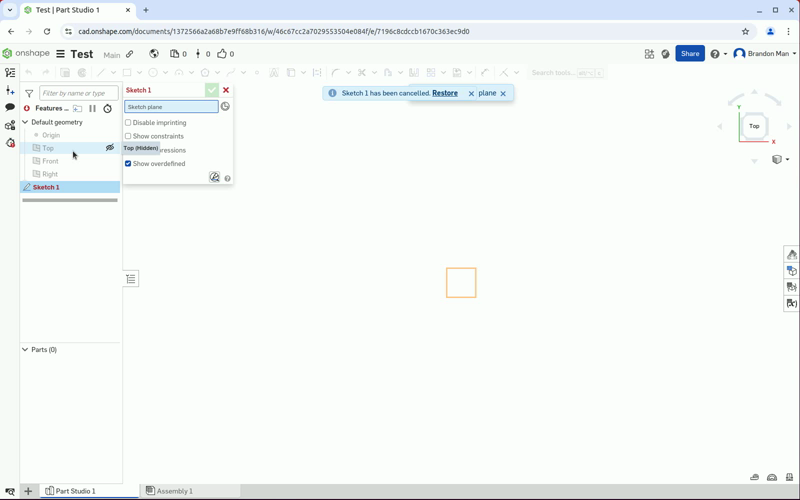
click(73, 150)
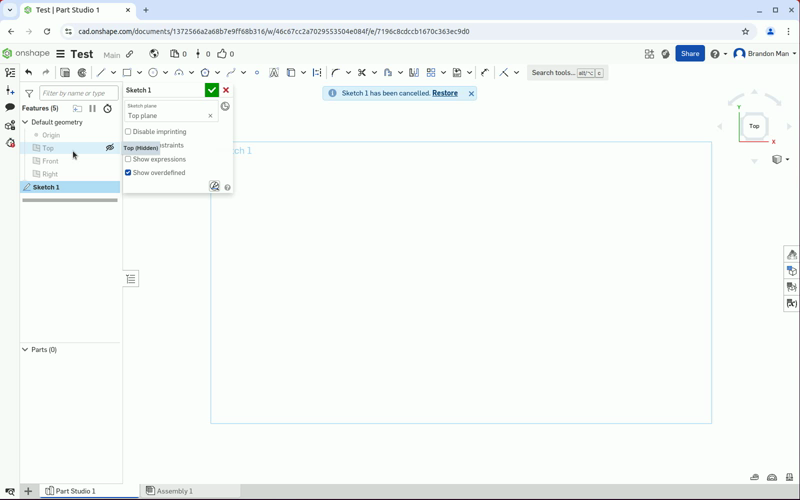
mouse_move(73, 352)
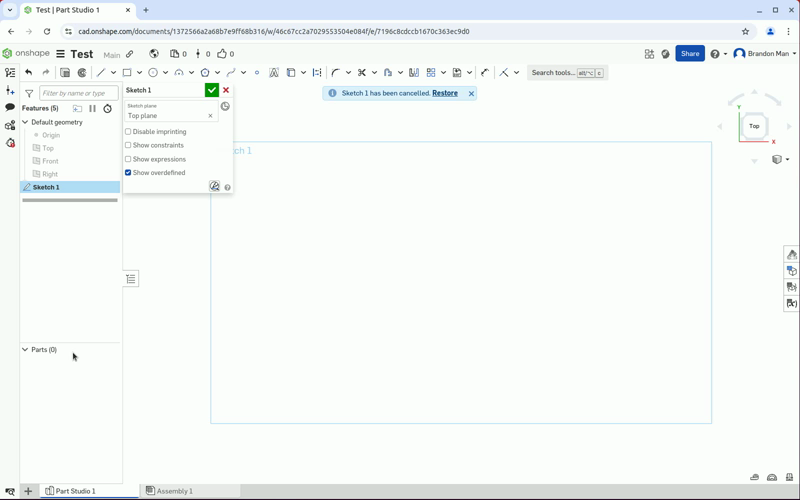
key(y)
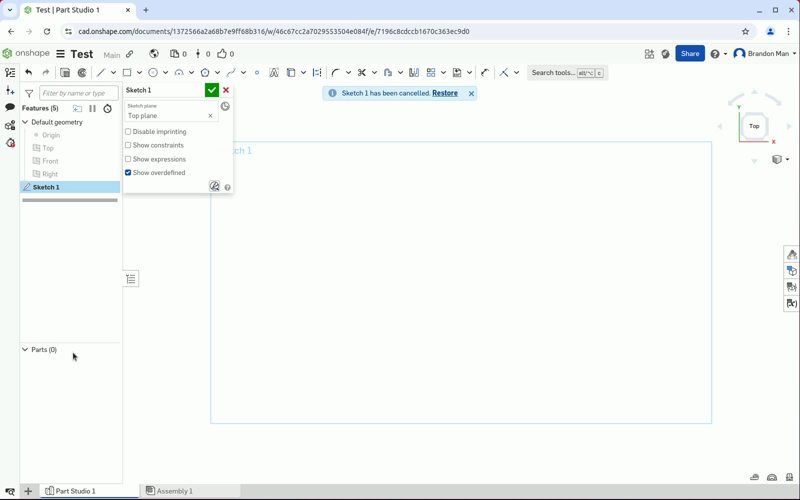
key(l)
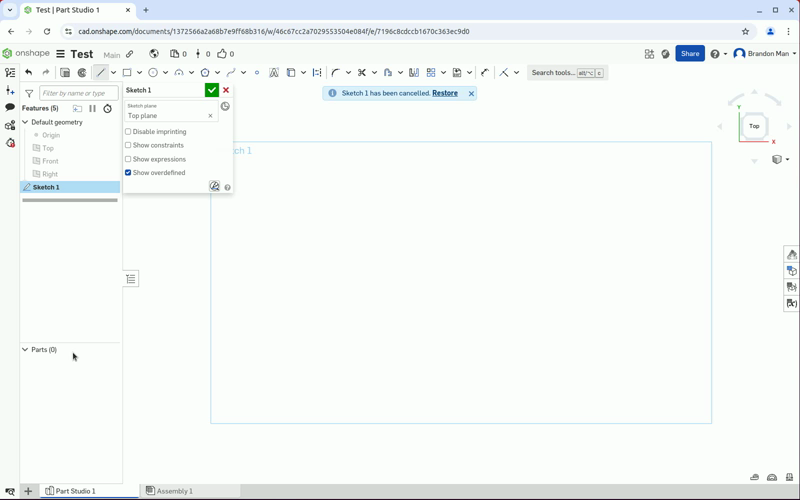
key_down(shift)
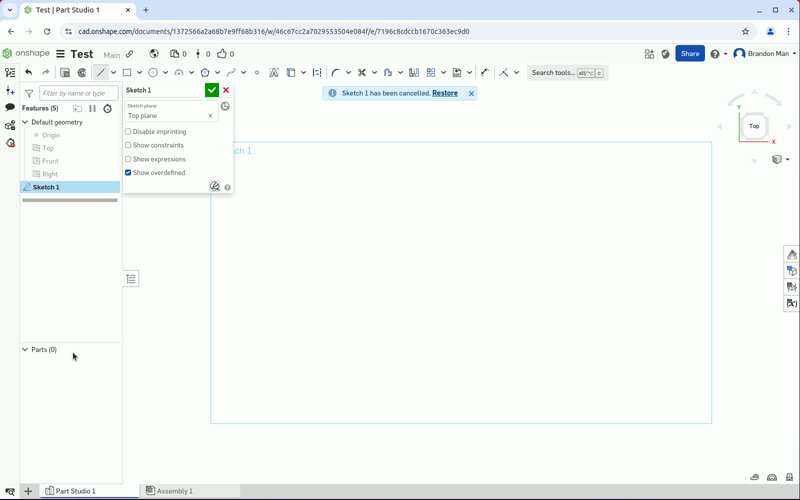
mouse_move(460, 282)
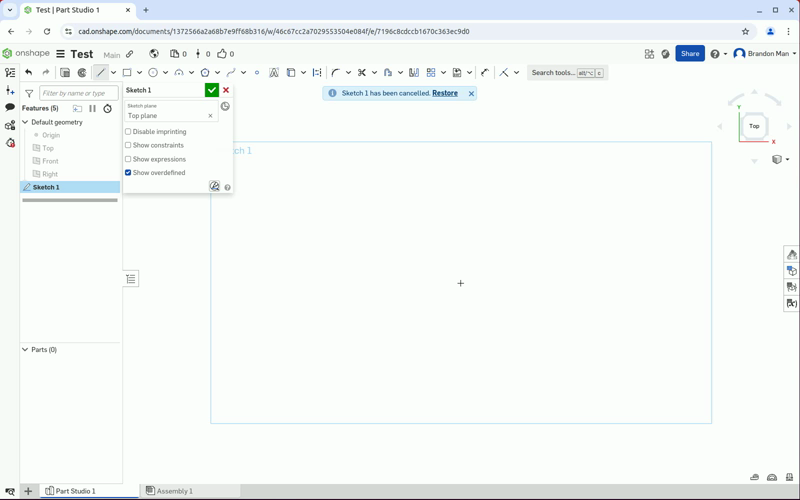
click(460, 282)
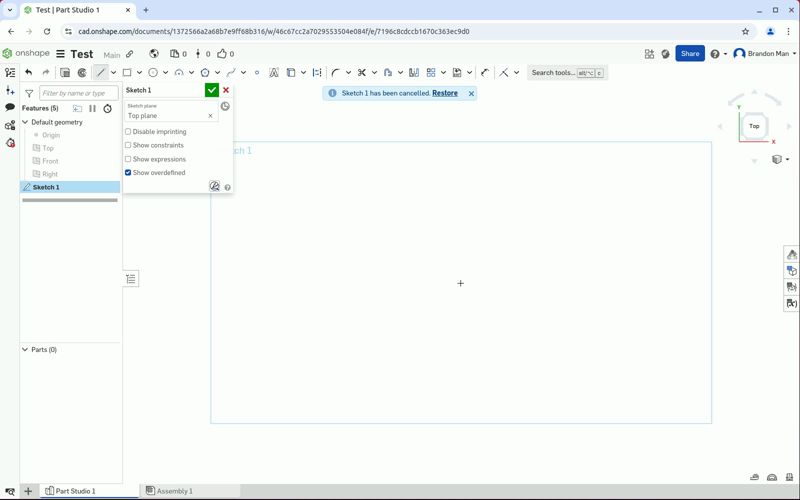
key_up(shift)
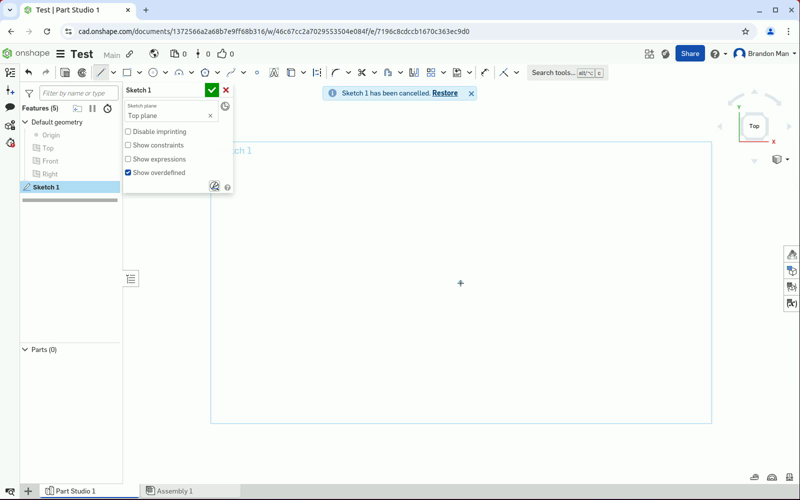
key_down(shift)
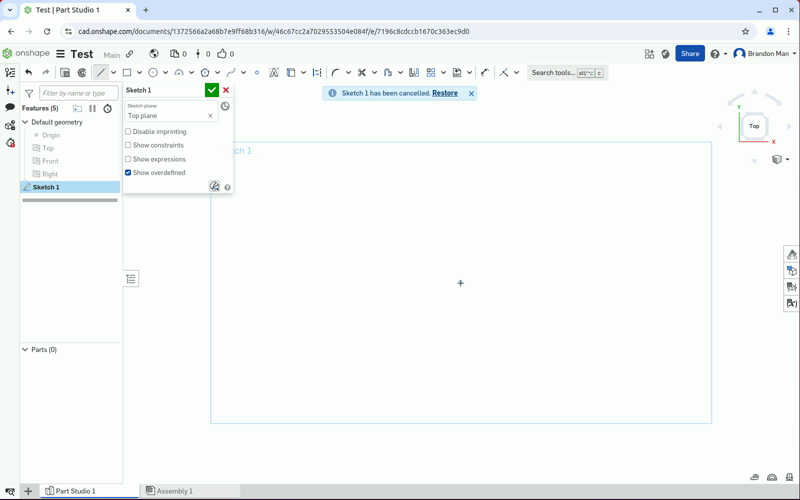
mouse_move(490, 282)
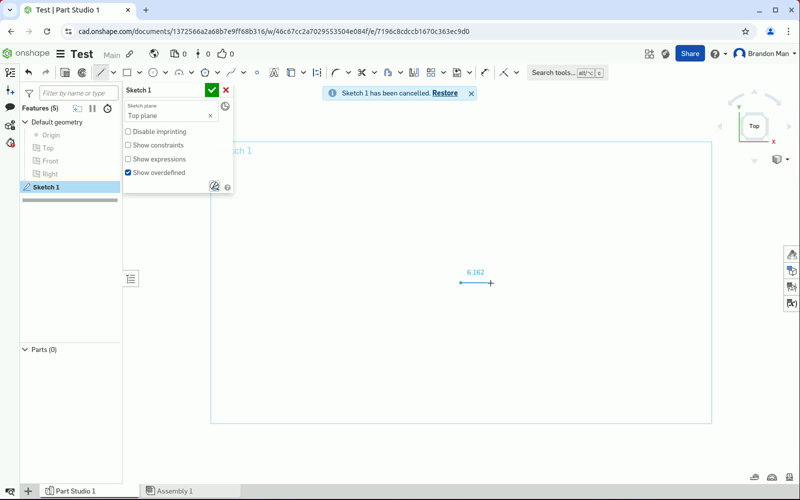
mouse_move(516, 282)
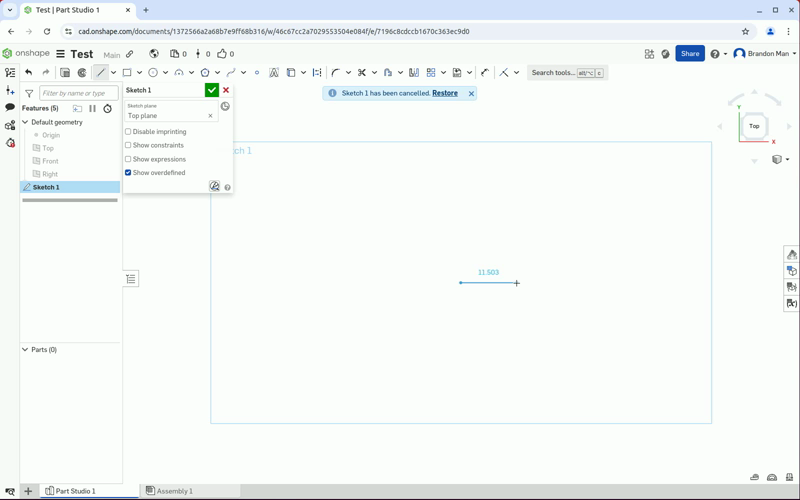
click(516, 282)
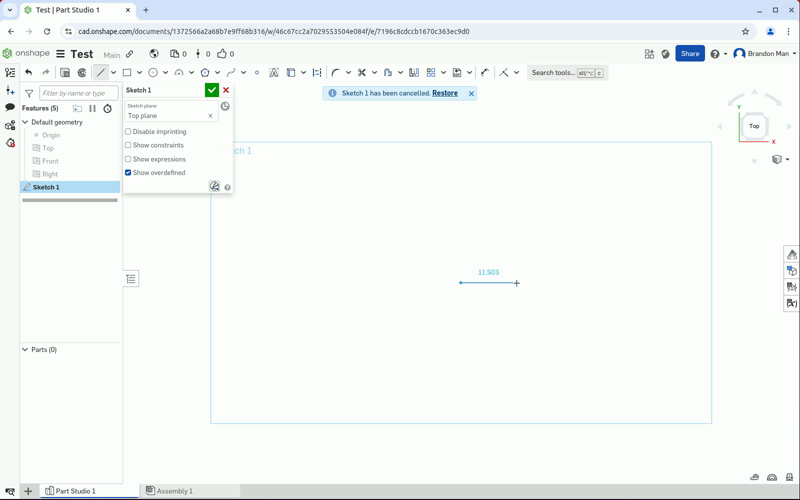
key_up(shift)
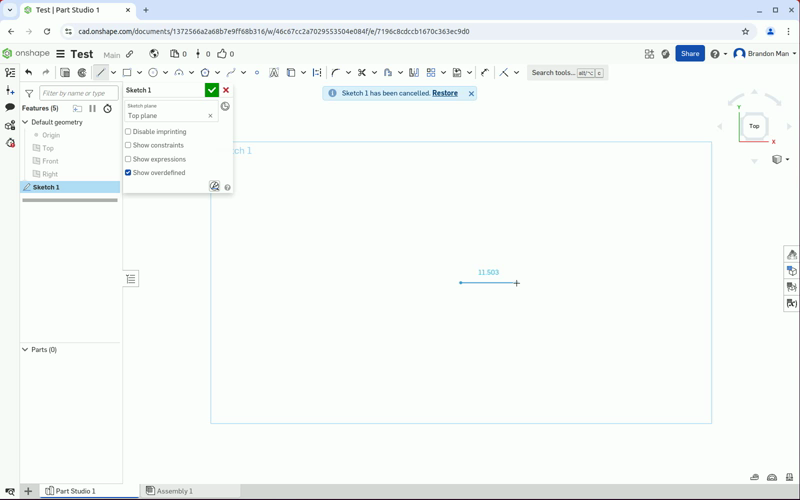
key_down(shift)
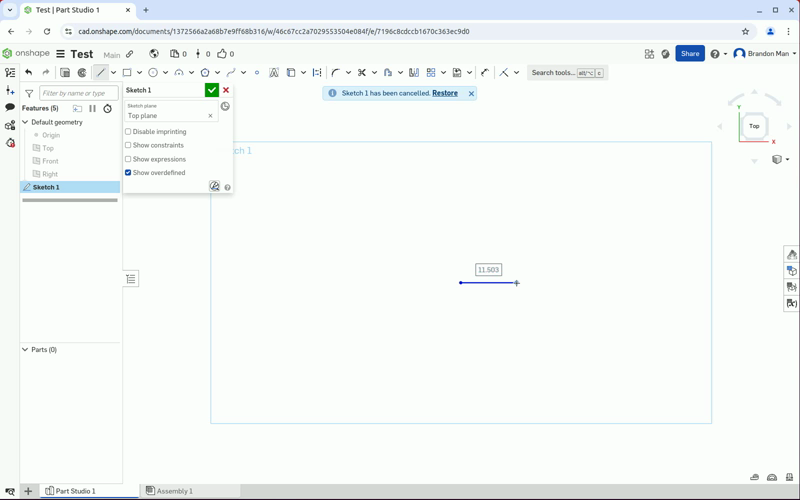
mouse_move(546, 282)
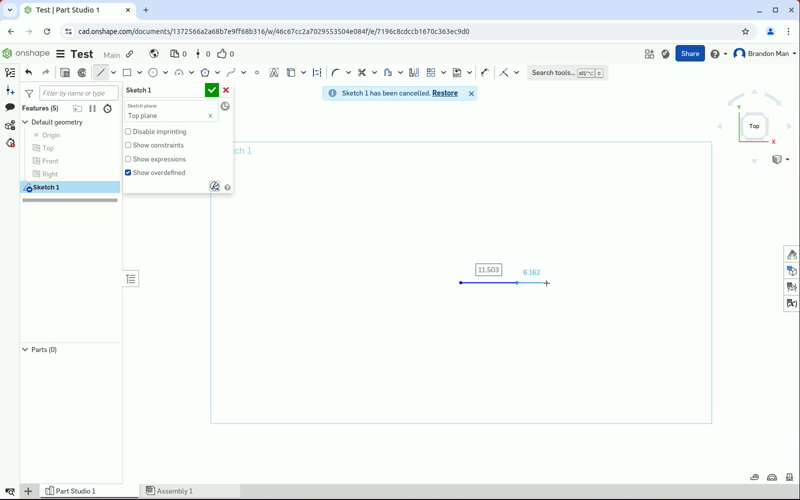
mouse_move(516, 234)
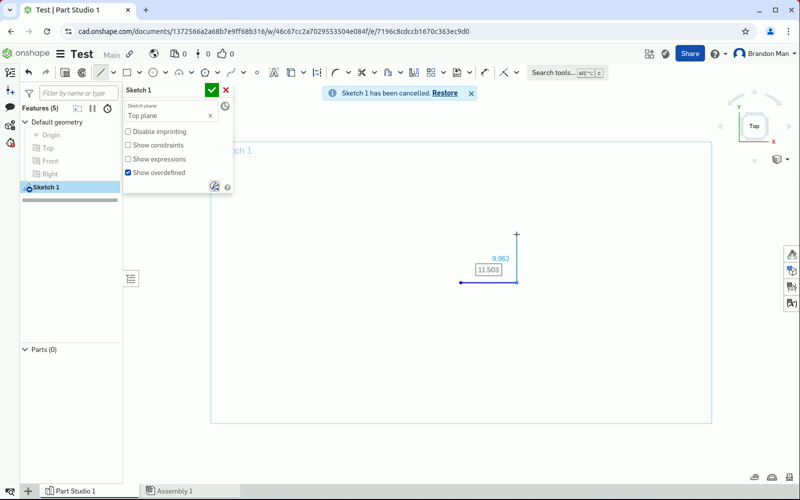
click(516, 234)
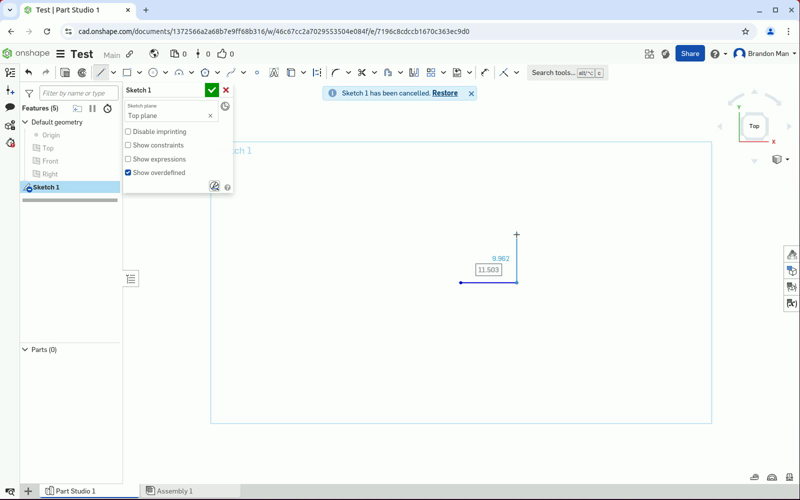
key_up(shift)
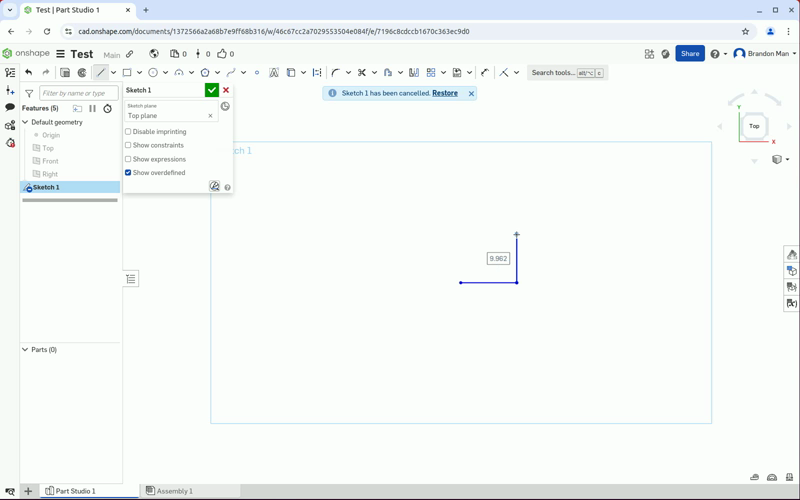
key_down(shift)
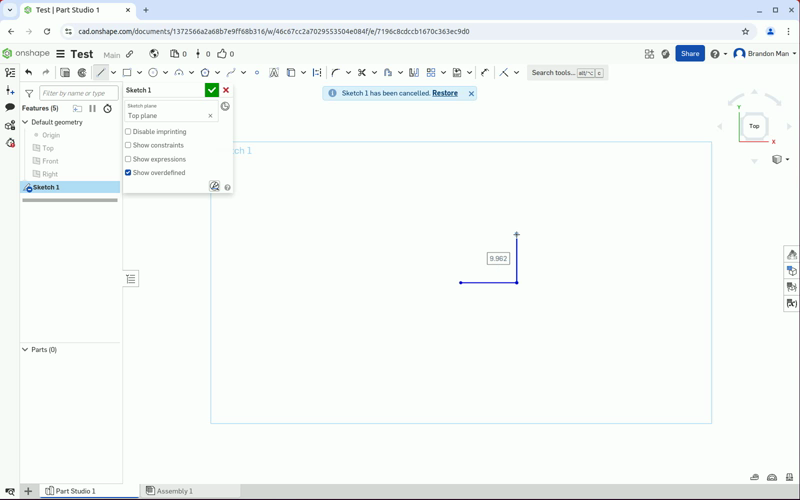
mouse_move(546, 234)
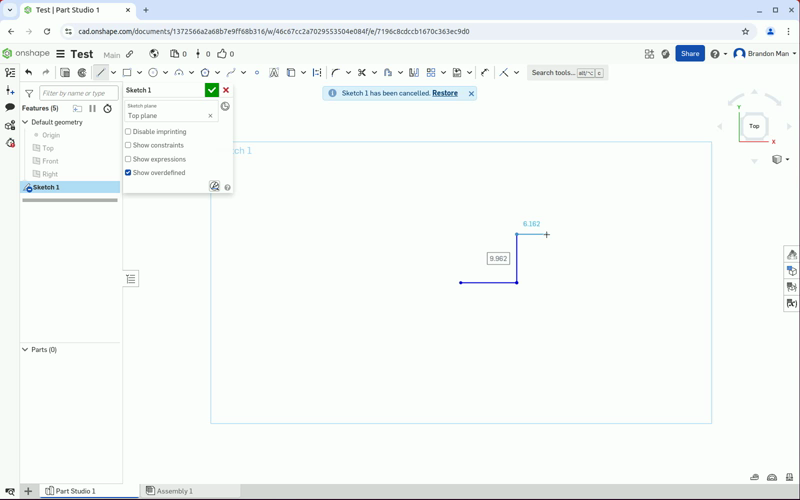
mouse_move(460, 234)
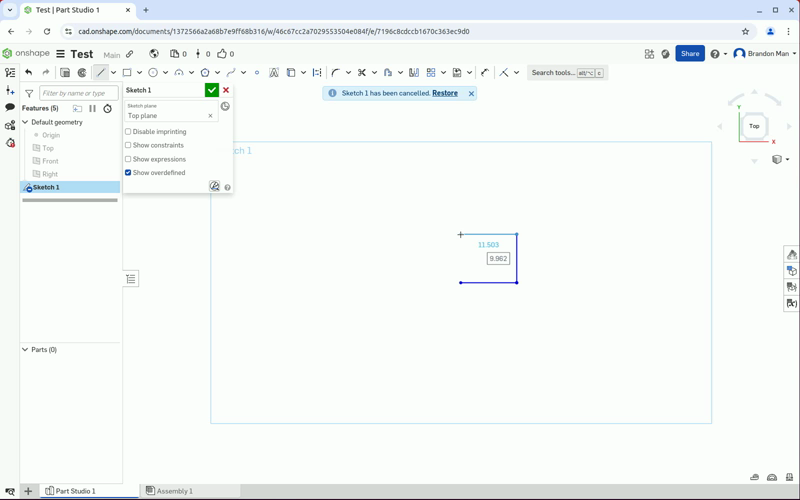
click(460, 234)
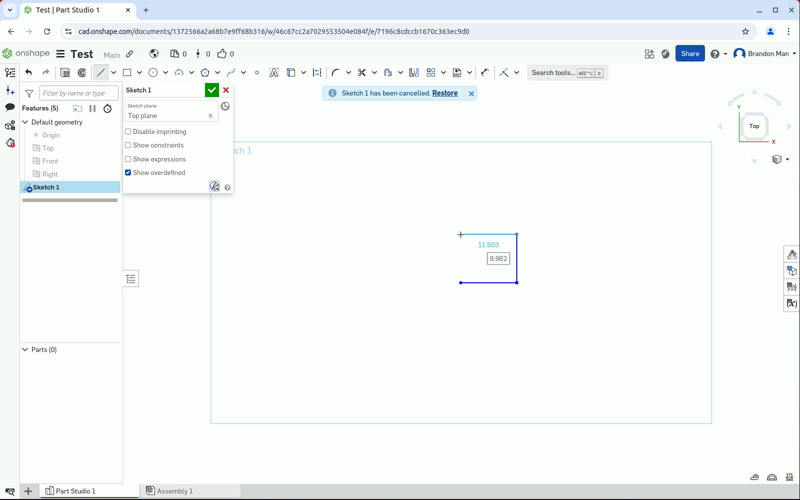
key_up(shift)
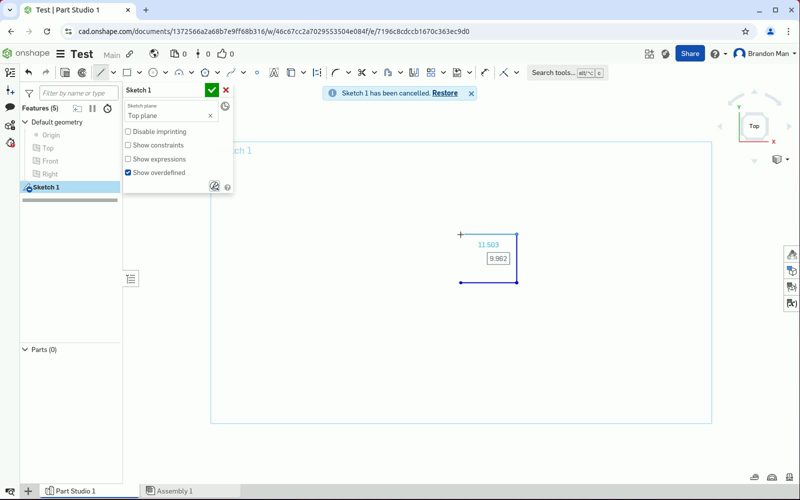
mouse_move(490, 234)
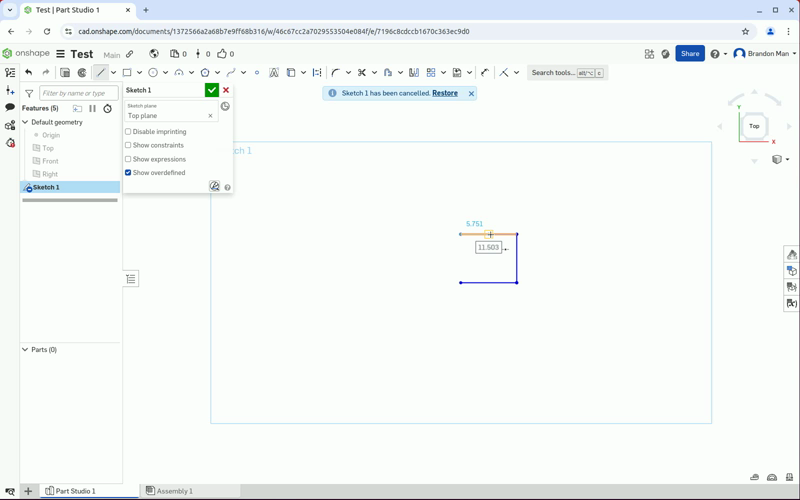
key_down(shift)
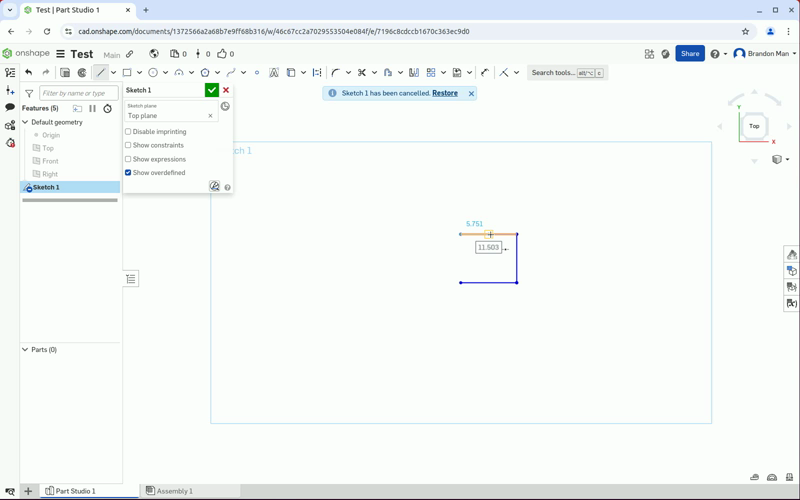
mouse_move(460, 282)
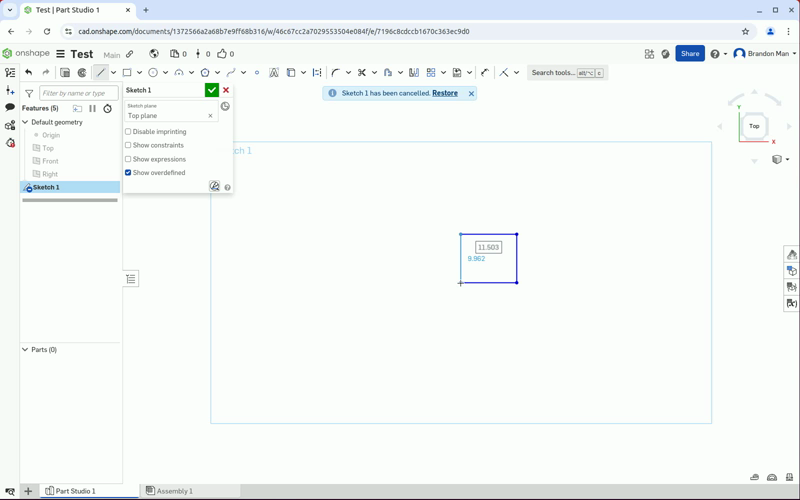
key_up(shift)
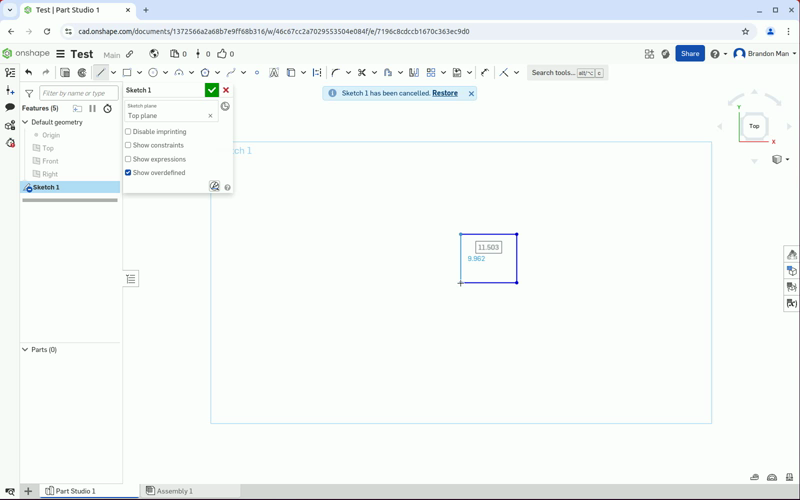
click(460, 282)
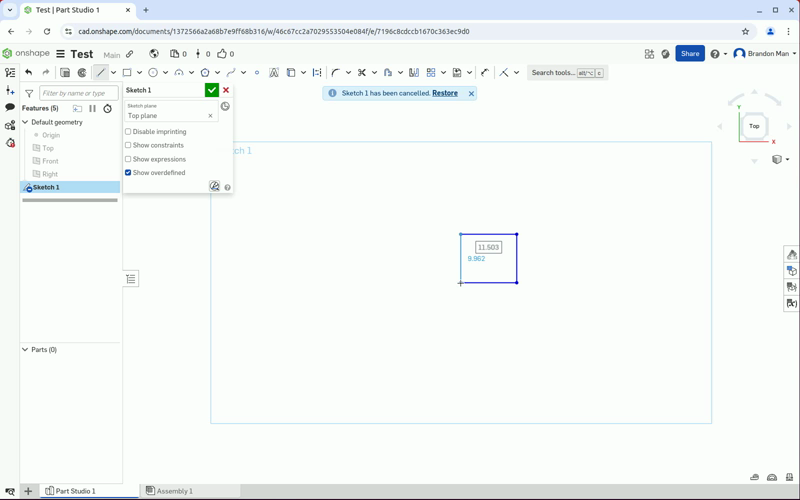
key(esc)
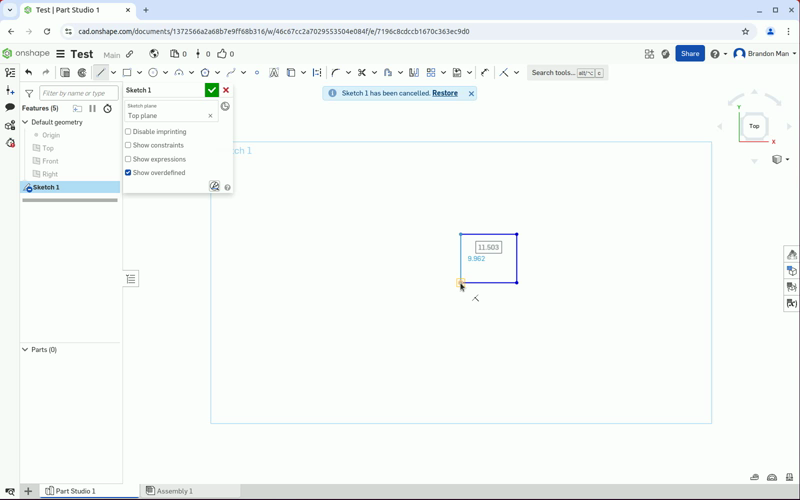
mouse_move(502, 273)
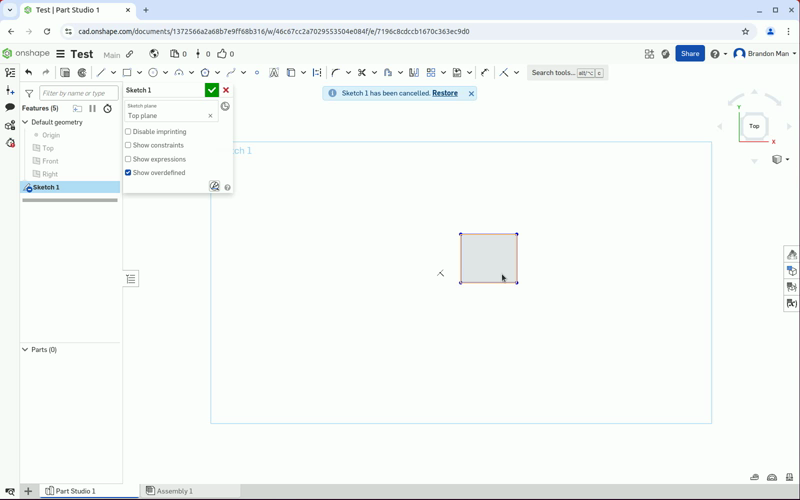
click(502, 273)
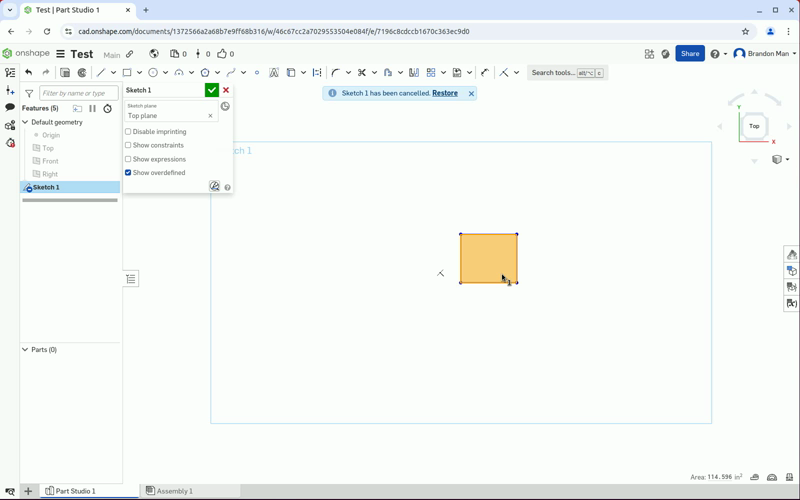
mouse_move(73, 352)
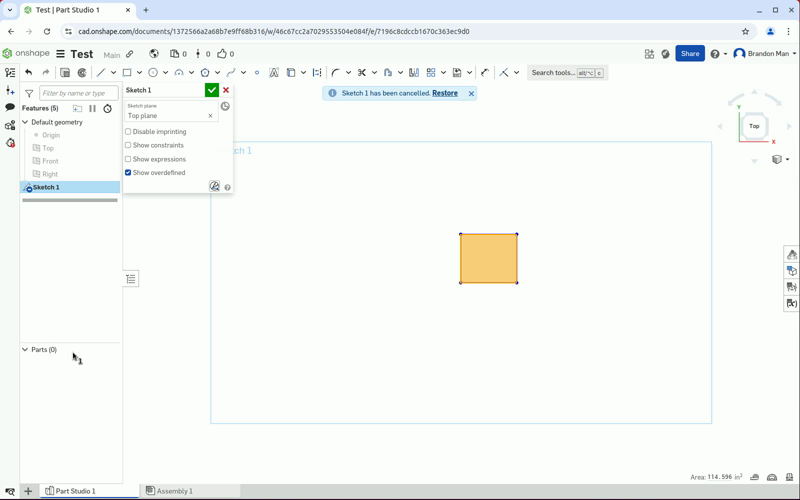
key(shift+y)
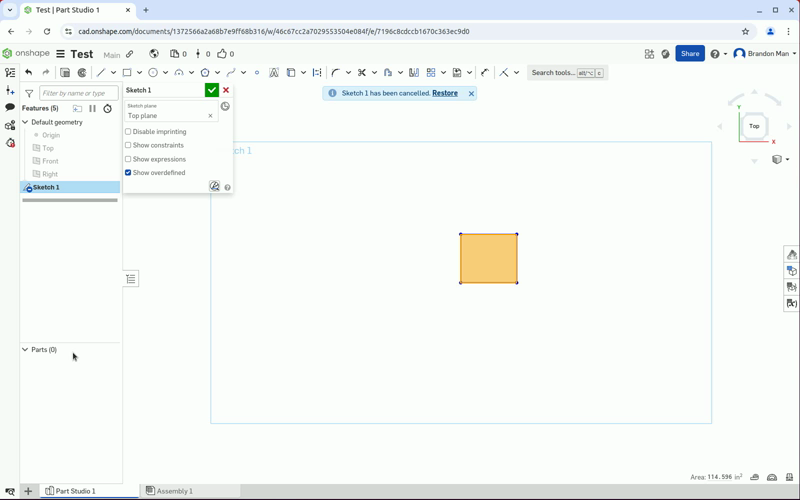
key(shift+e)
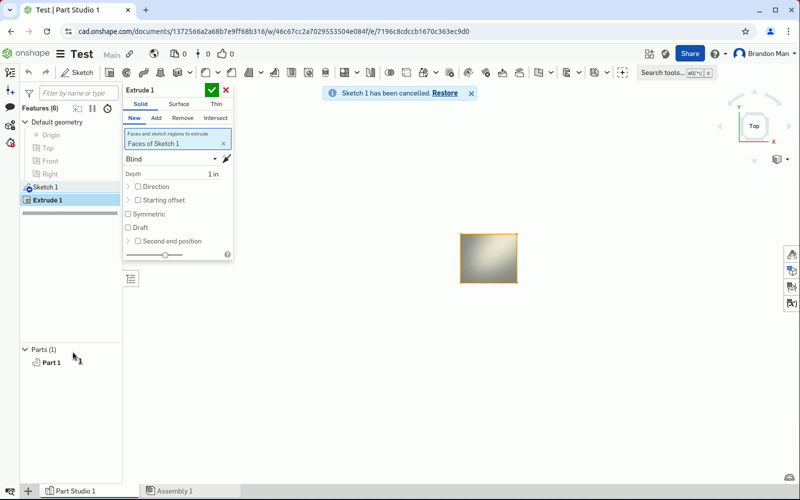
mouse_move(143, 106)
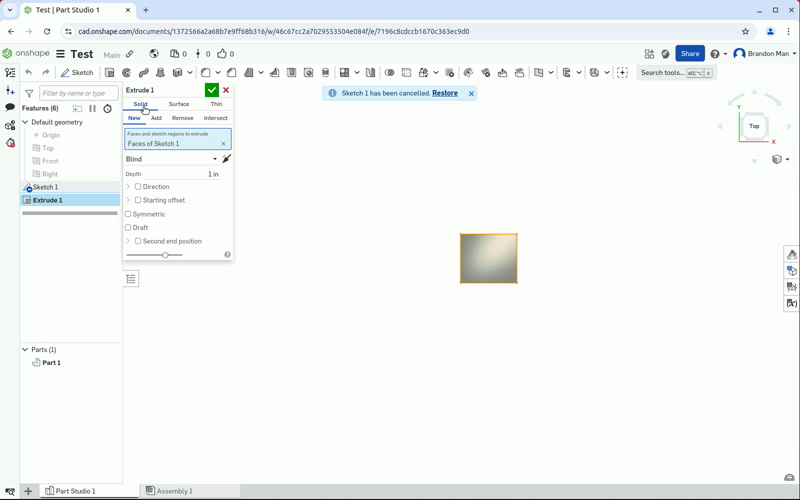
click(143, 106)
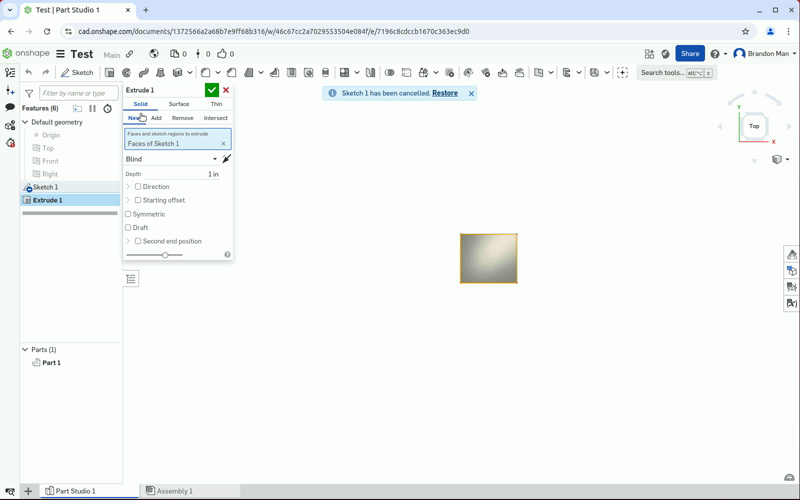
mouse_move(137, 120)
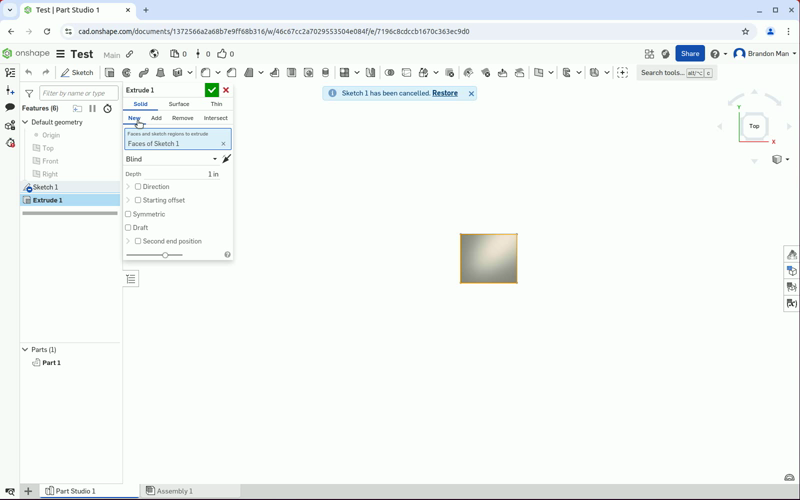
click(137, 120)
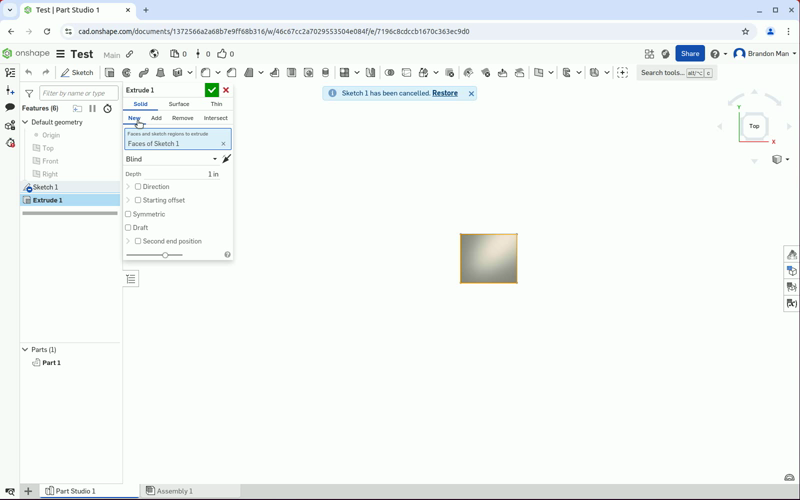
key(tab, 4)
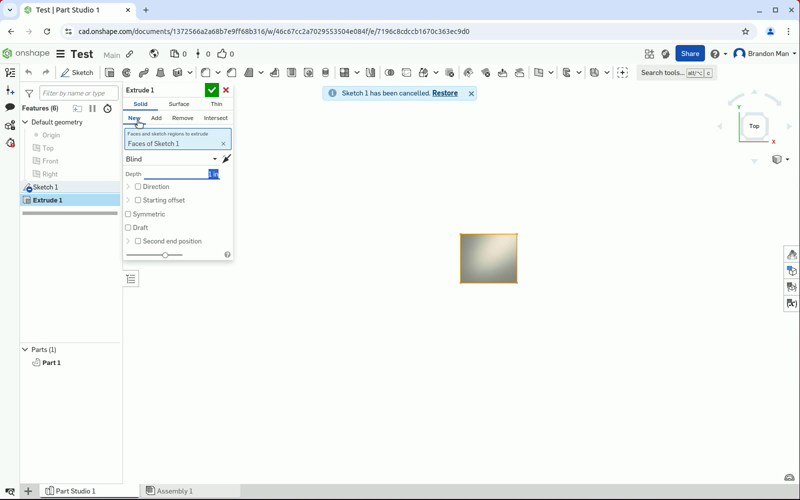
text(1.444)
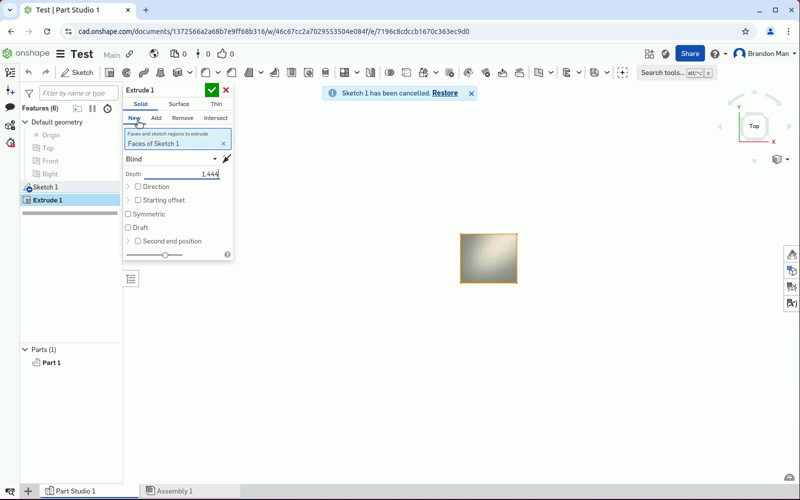
key(enter)
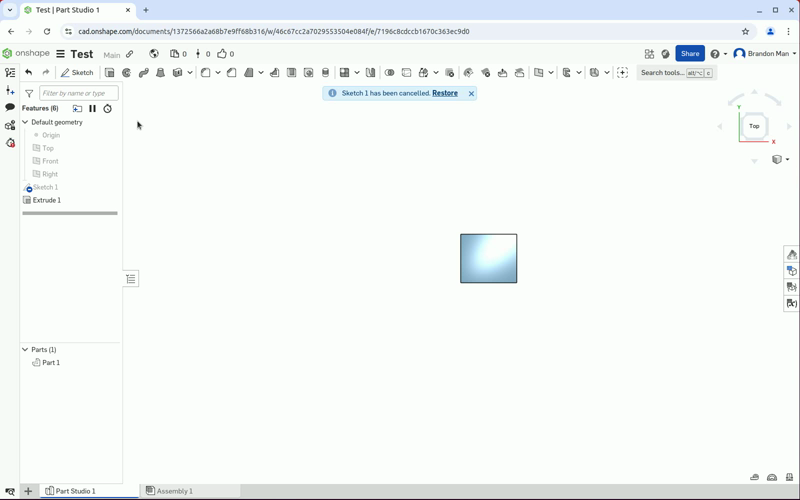
key(shift+h)
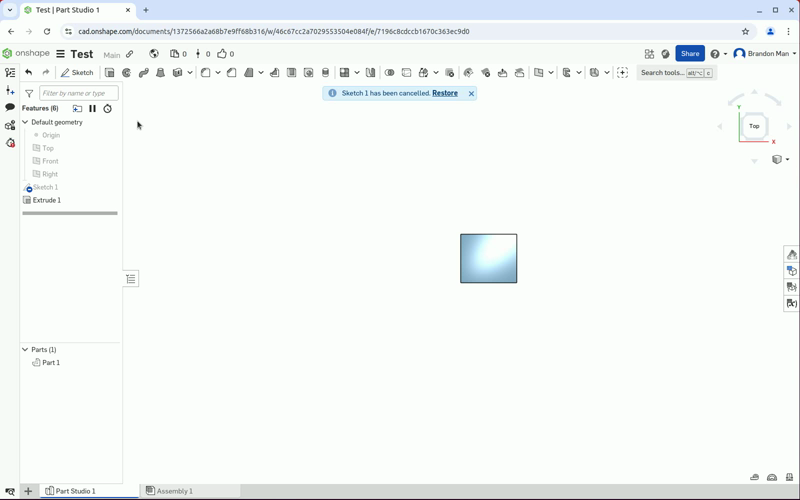
key(shift+h)
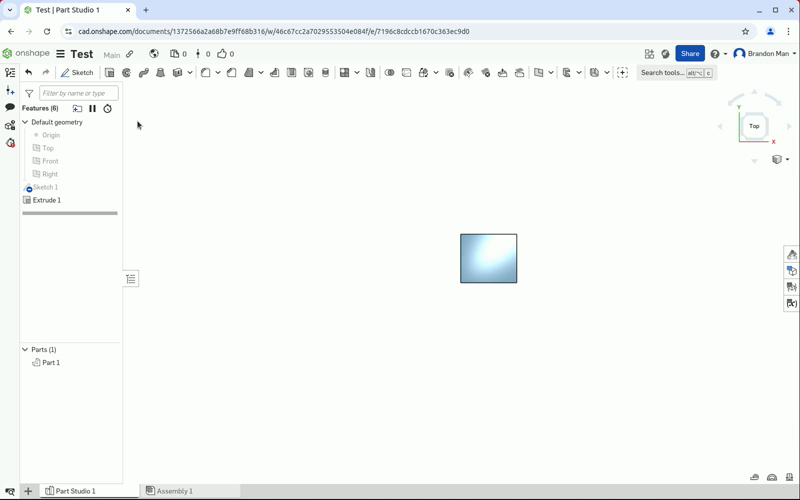
mouse_move(73, 189)
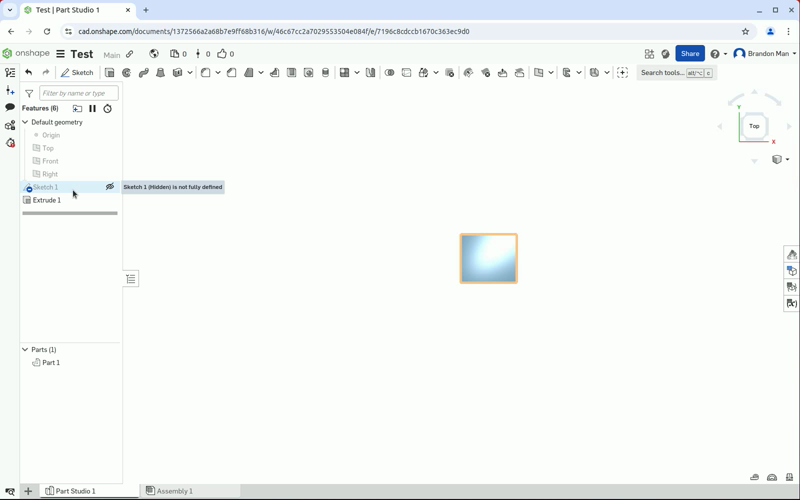
click(73, 189)
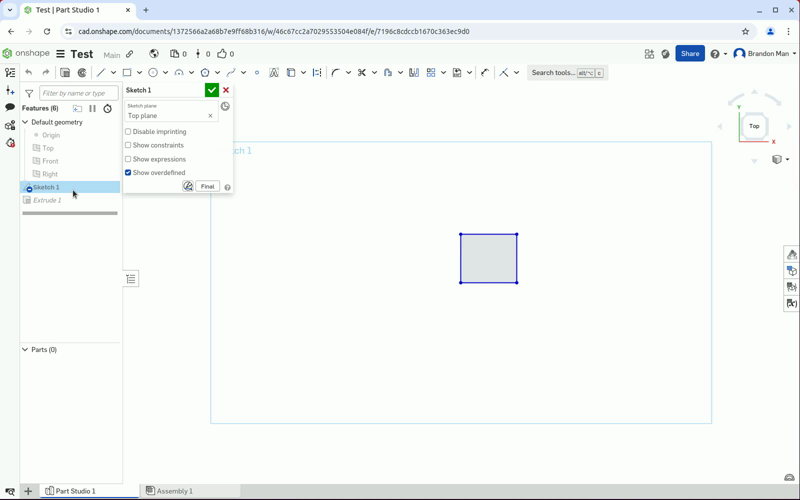
mouse_move(229, 92)
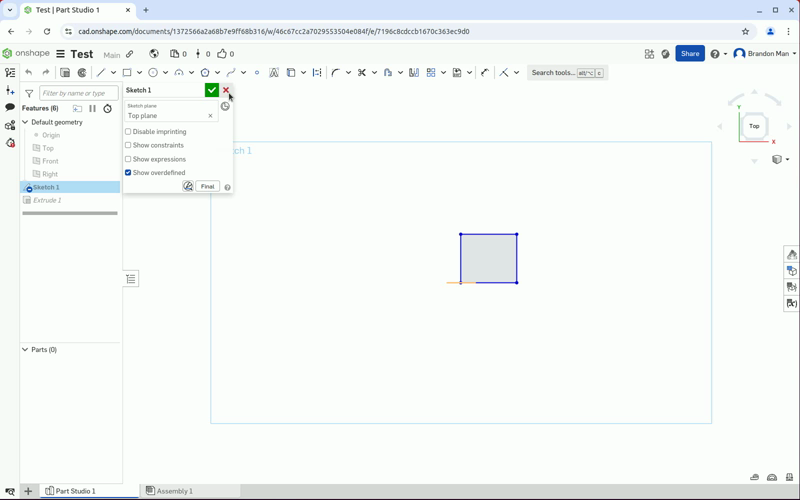
click(229, 92)
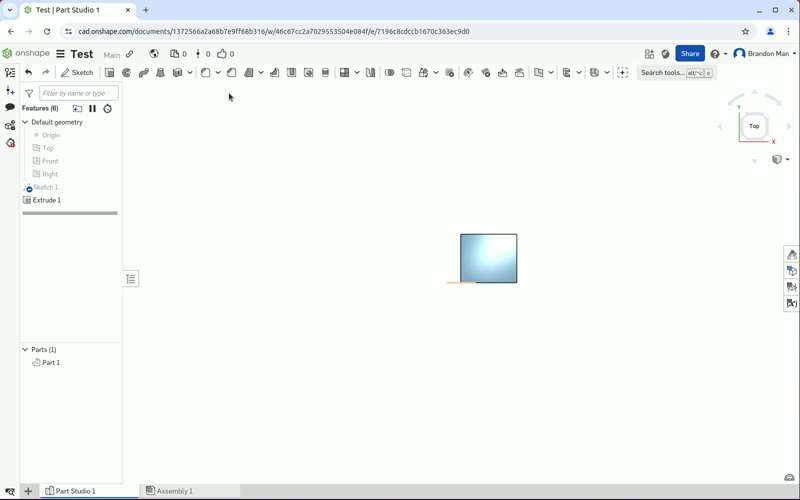
mouse_move(541, 75)
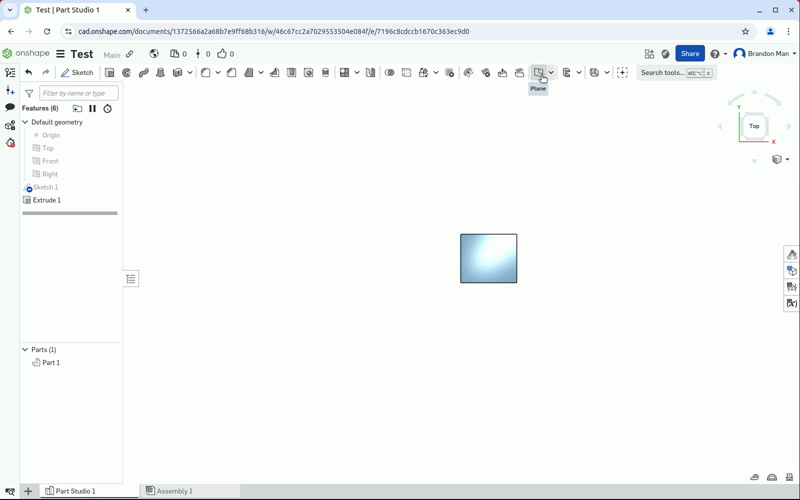
click(541, 75)
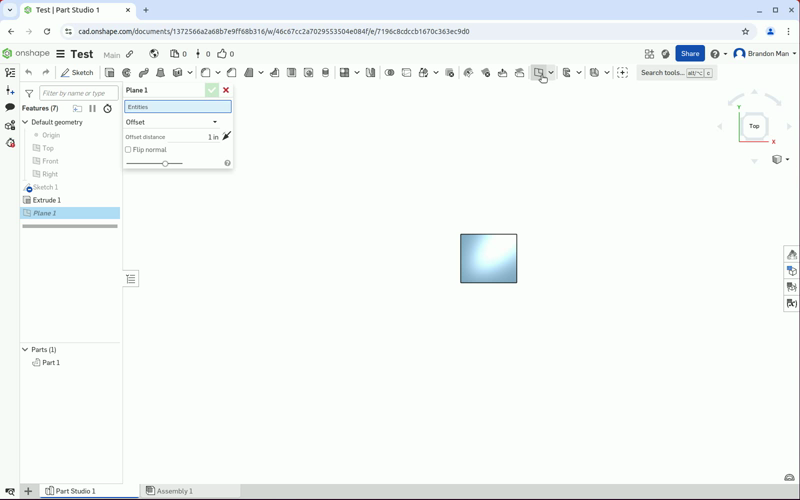
mouse_move(73, 150)
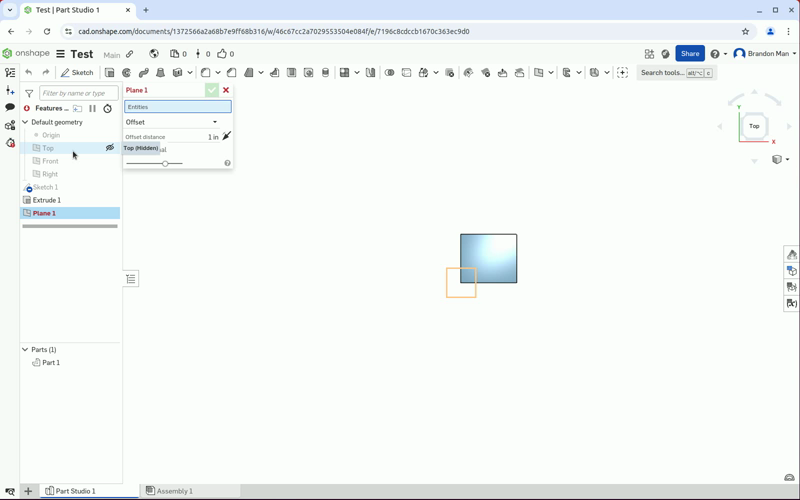
click(73, 150)
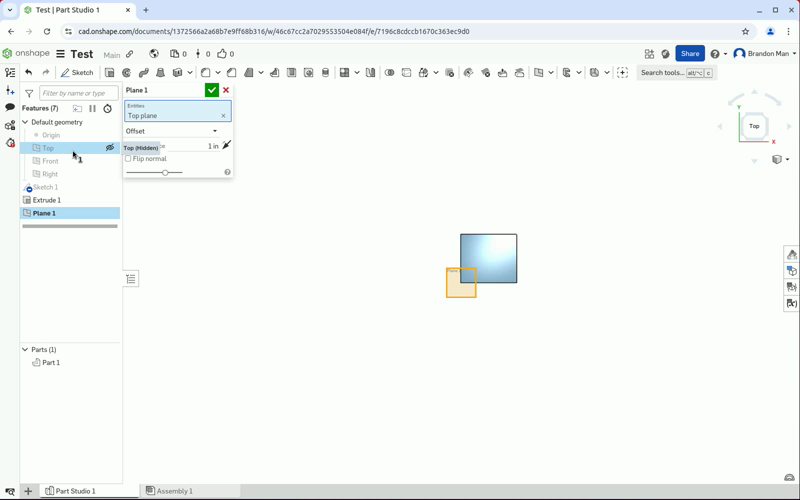
key(tab, 2)
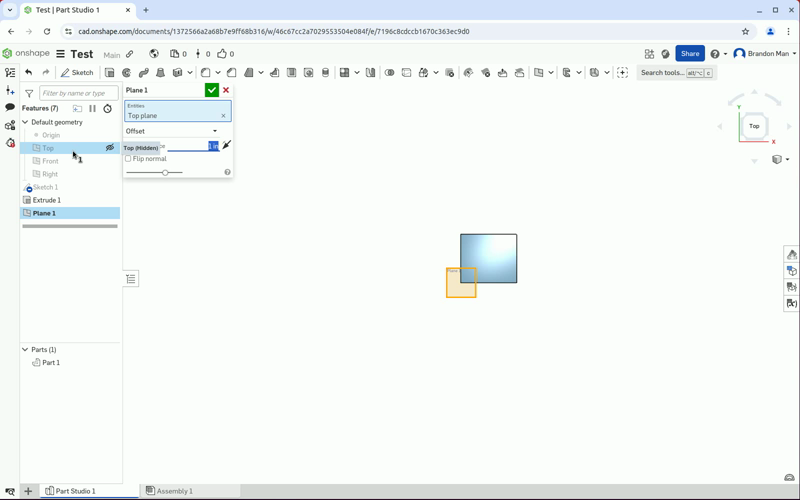
text(1.448)
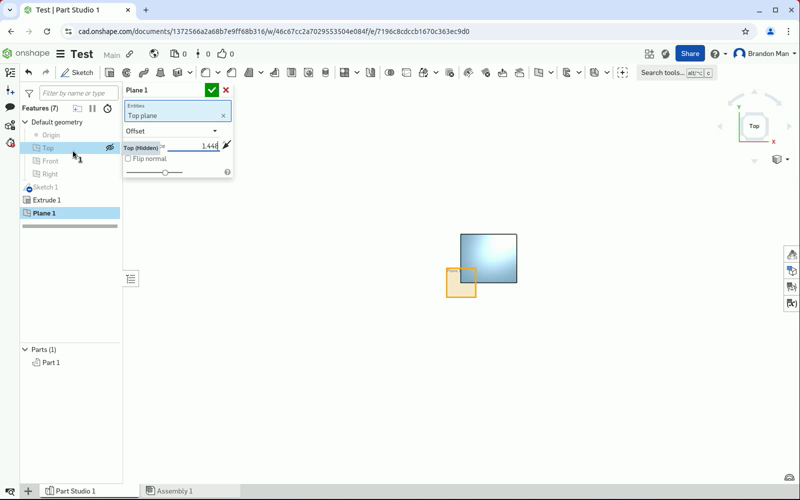
key(enter, 2)
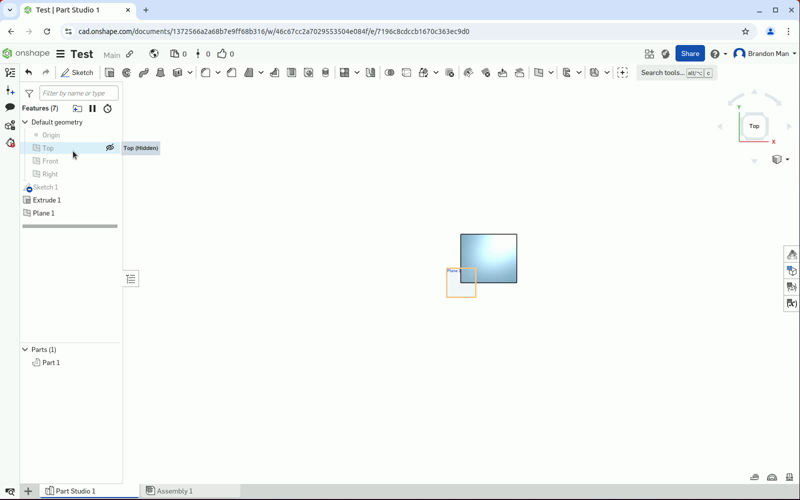
key(shift+s)
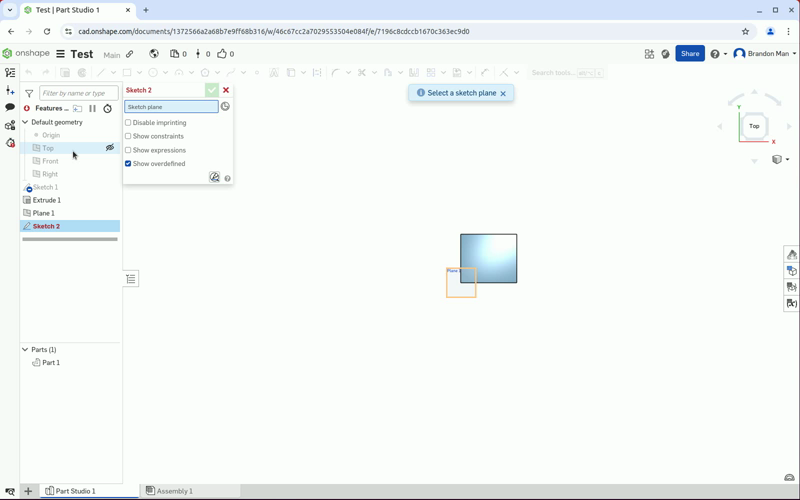
mouse_move(73, 215)
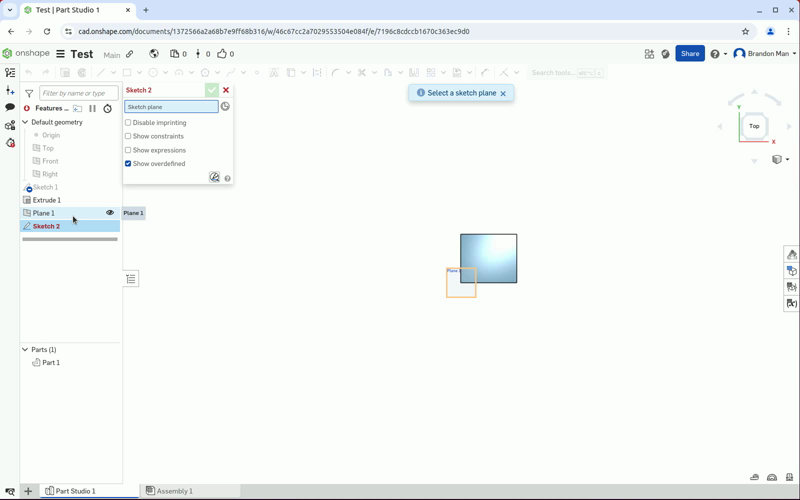
click(73, 215)
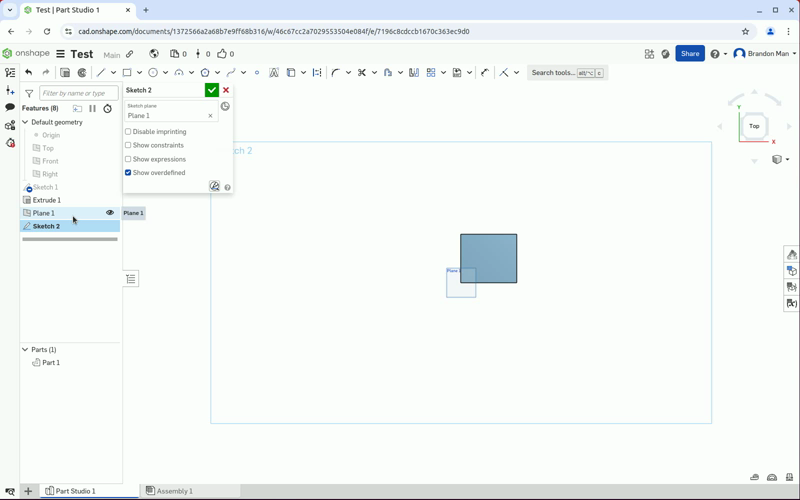
mouse_move(73, 352)
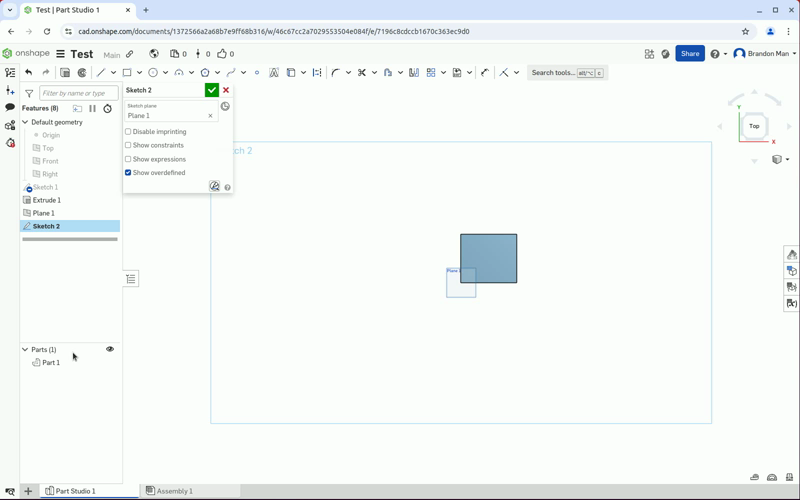
key(y)
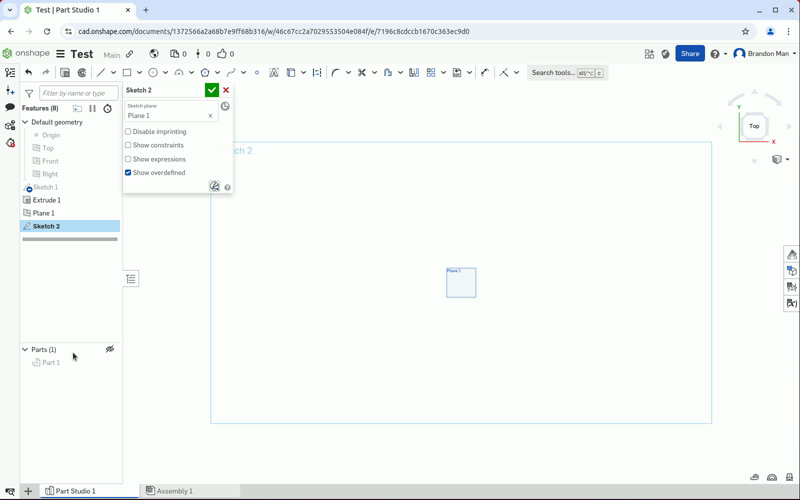
key(l)
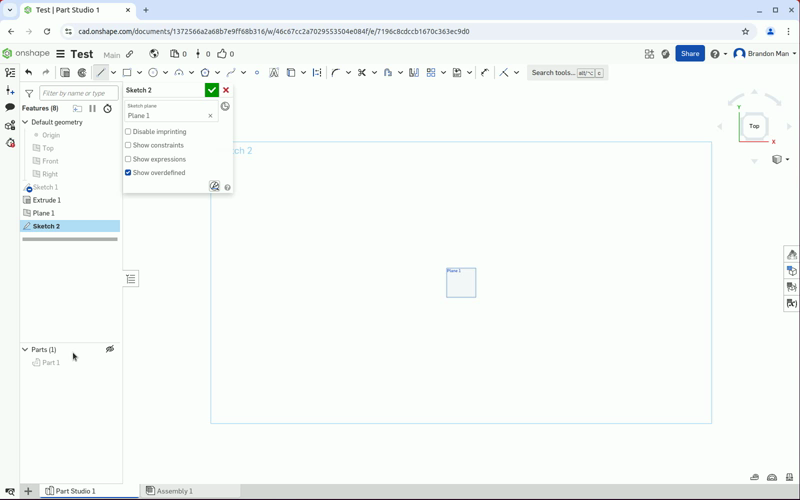
key_down(shift)
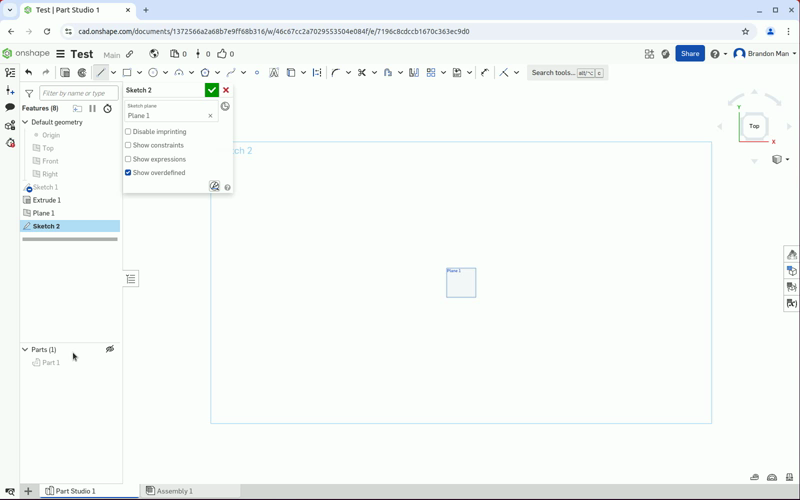
mouse_move(403, 307)
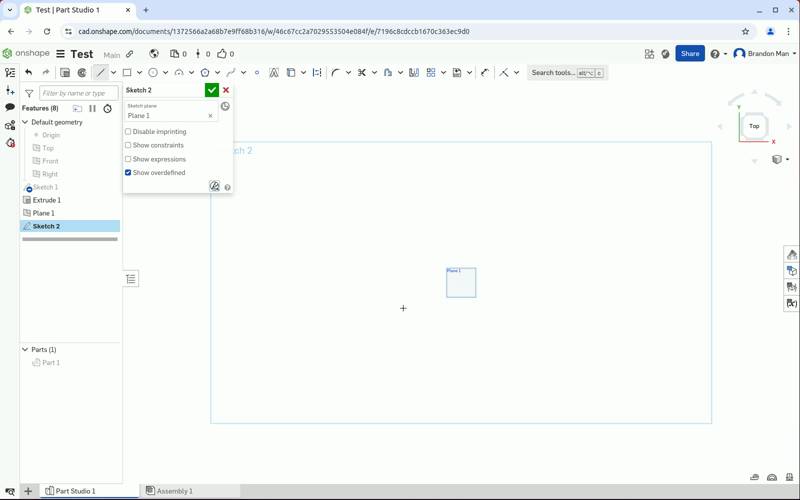
click(403, 307)
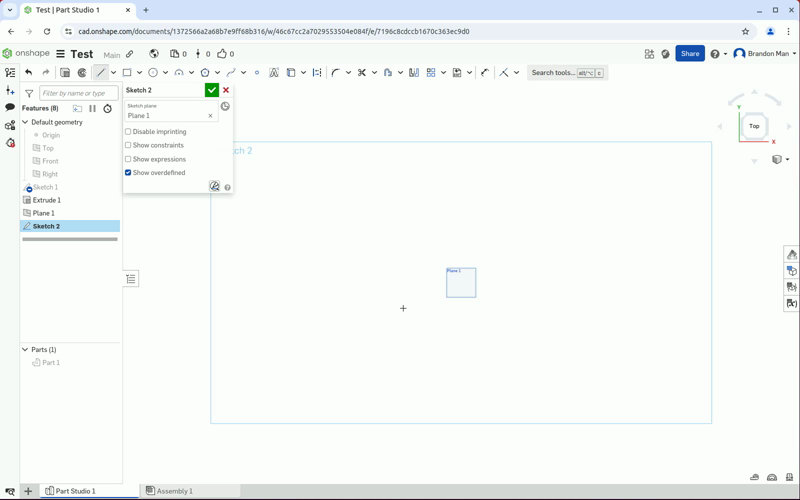
key_up(shift)
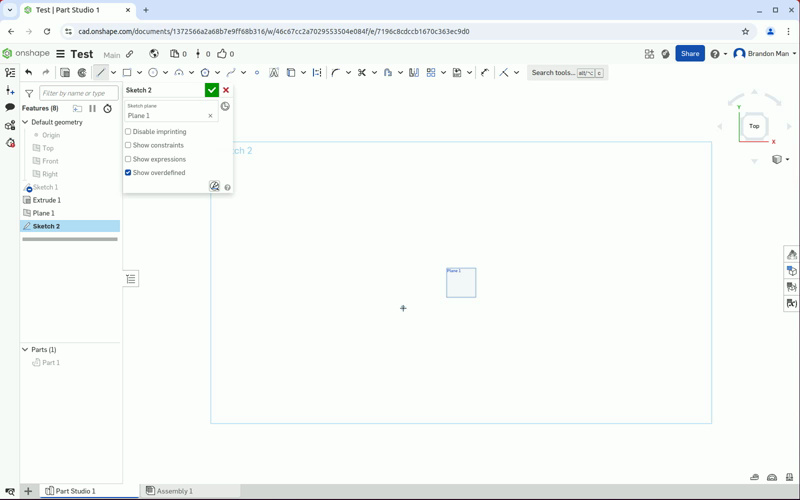
key_down(shift)
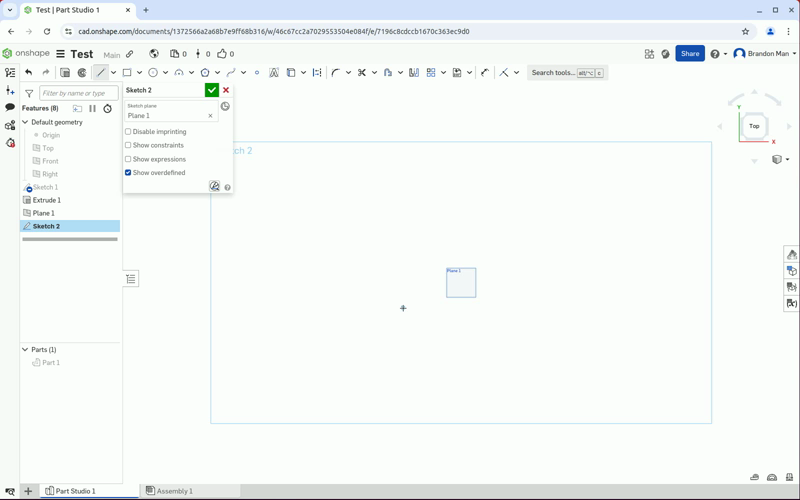
mouse_move(433, 307)
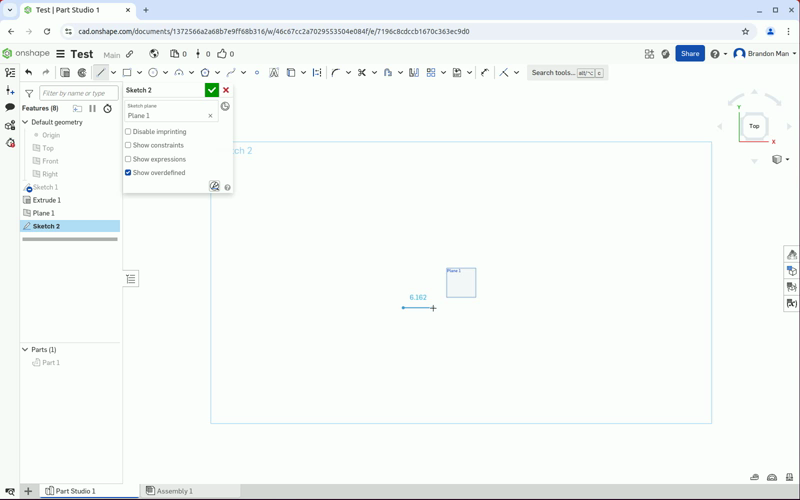
mouse_move(461, 307)
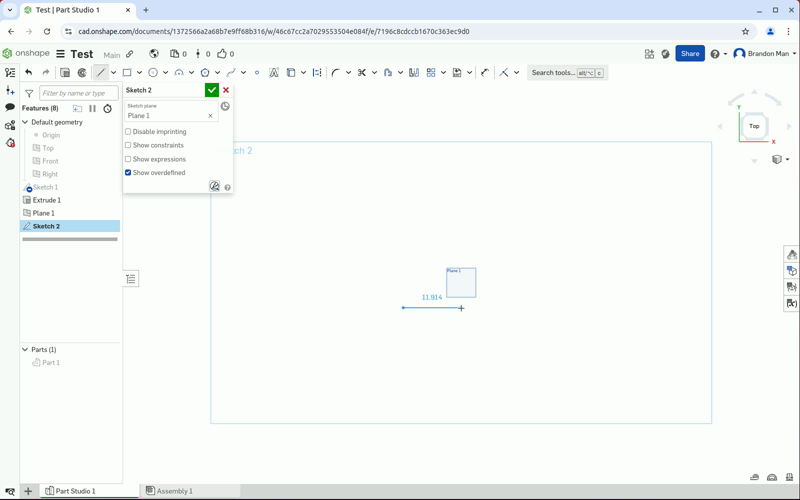
click(461, 307)
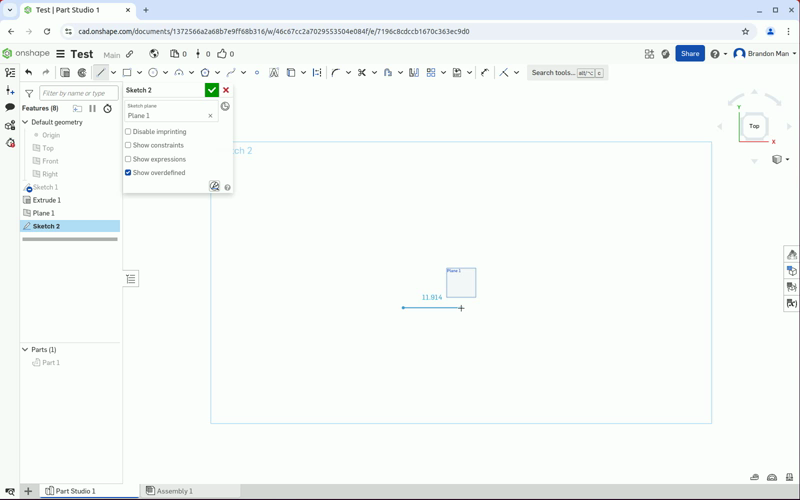
key_up(shift)
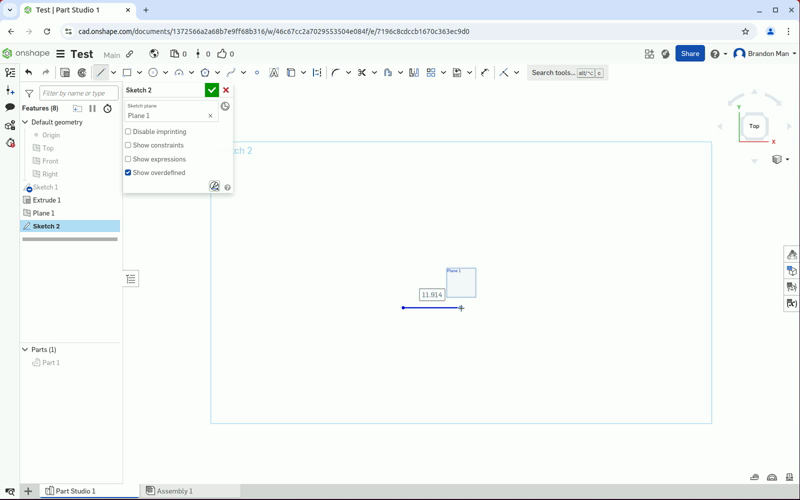
key_down(shift)
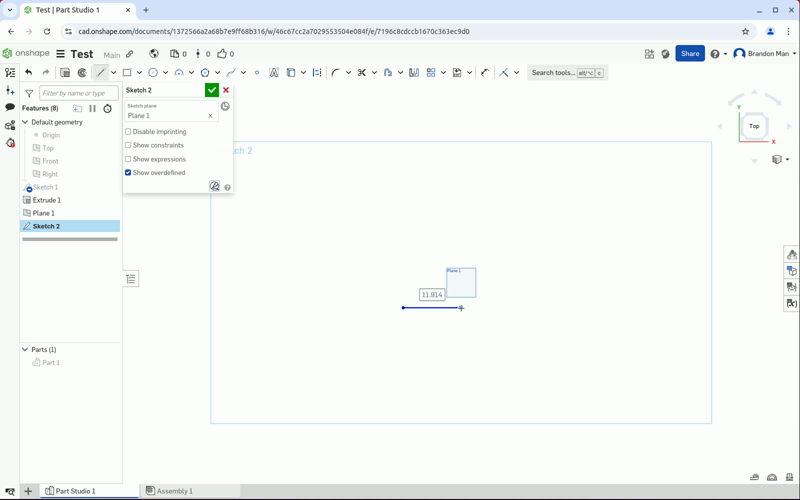
mouse_move(491, 307)
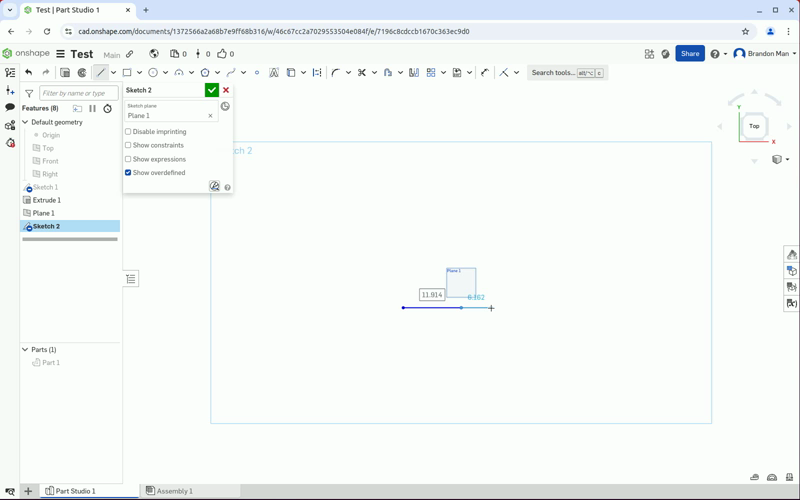
mouse_move(461, 282)
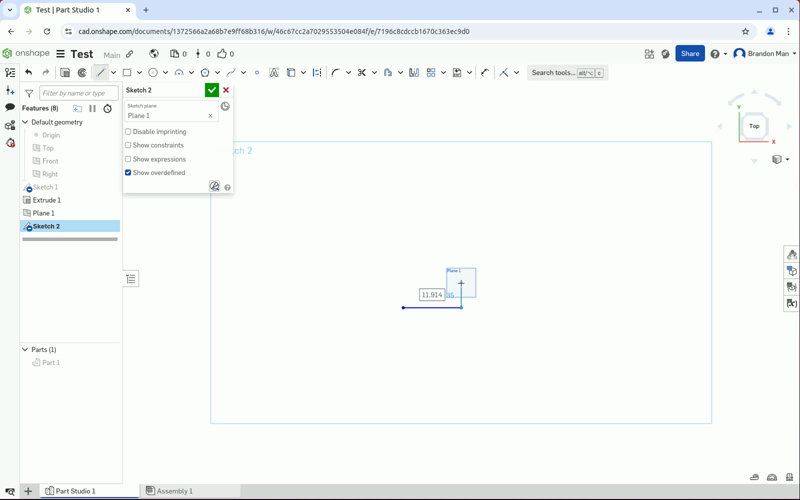
click(461, 282)
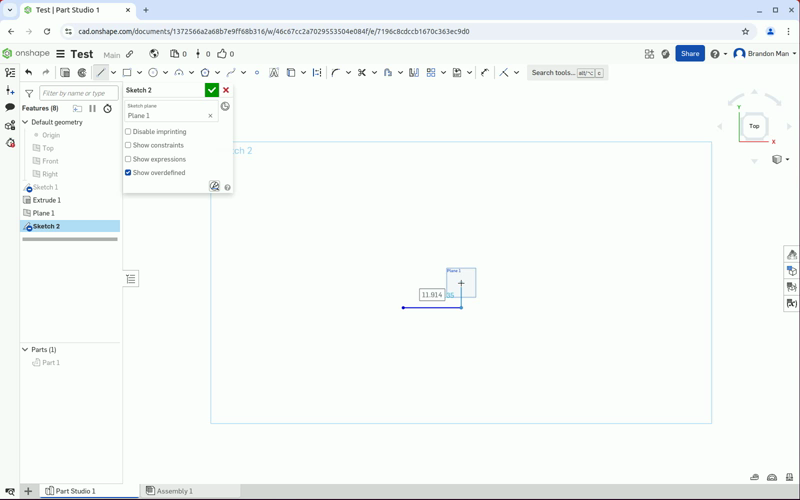
key_up(shift)
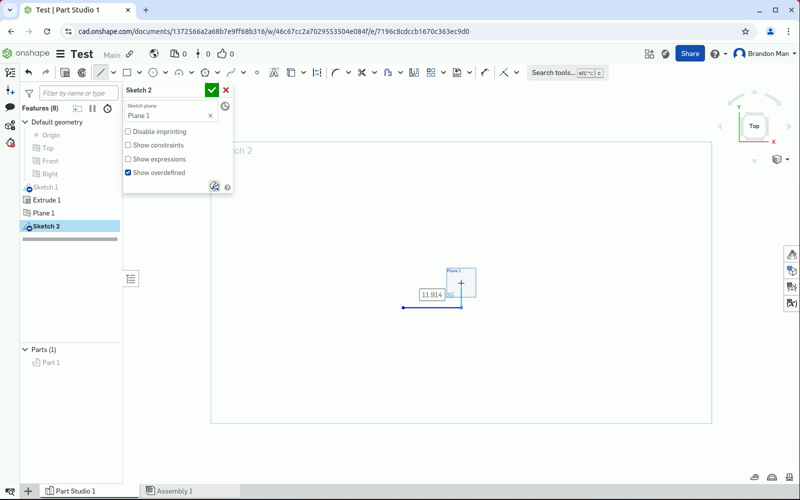
key_down(shift)
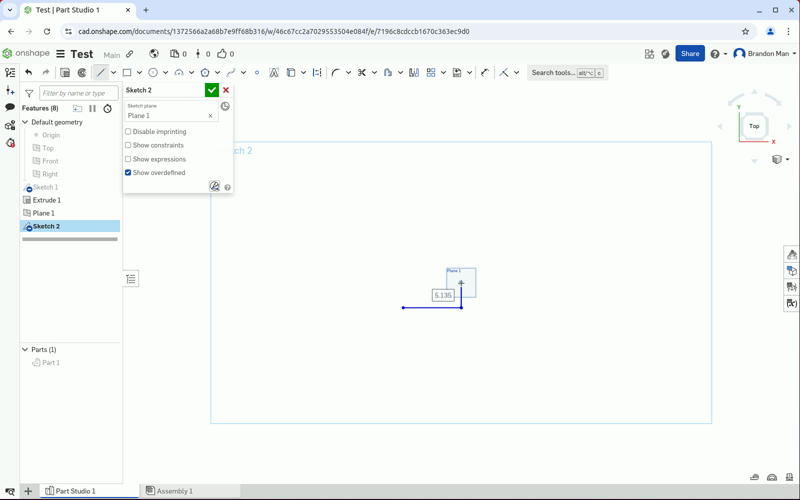
mouse_move(491, 282)
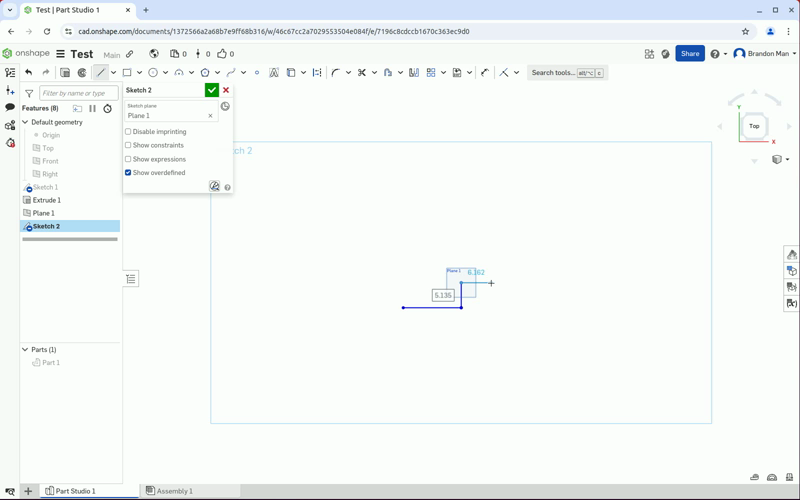
mouse_move(403, 282)
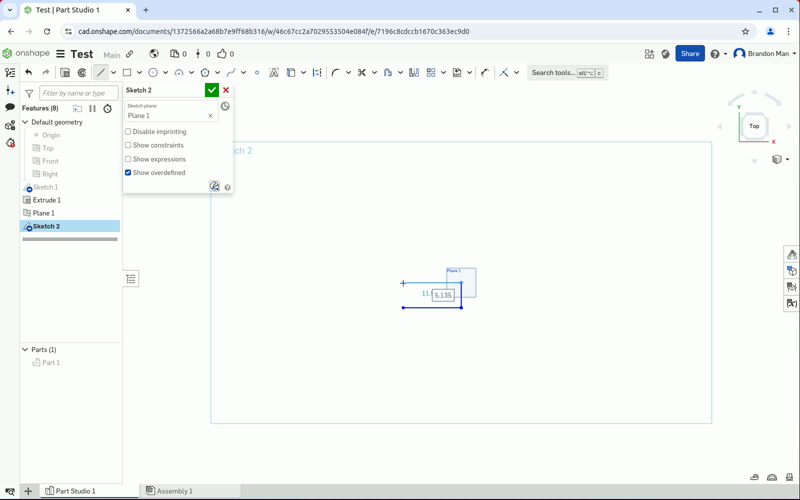
click(403, 282)
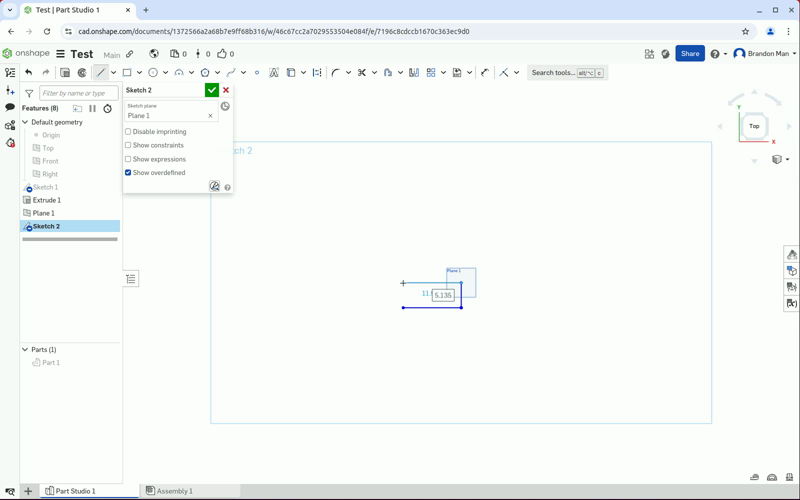
key_up(shift)
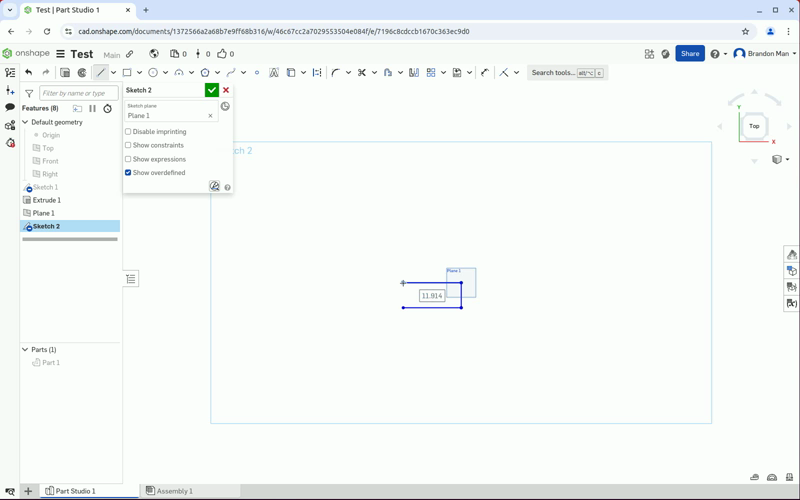
mouse_move(433, 282)
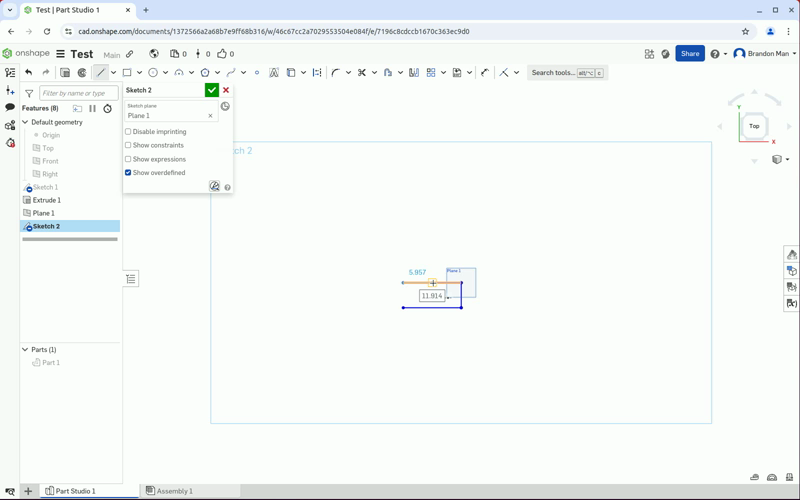
key_down(shift)
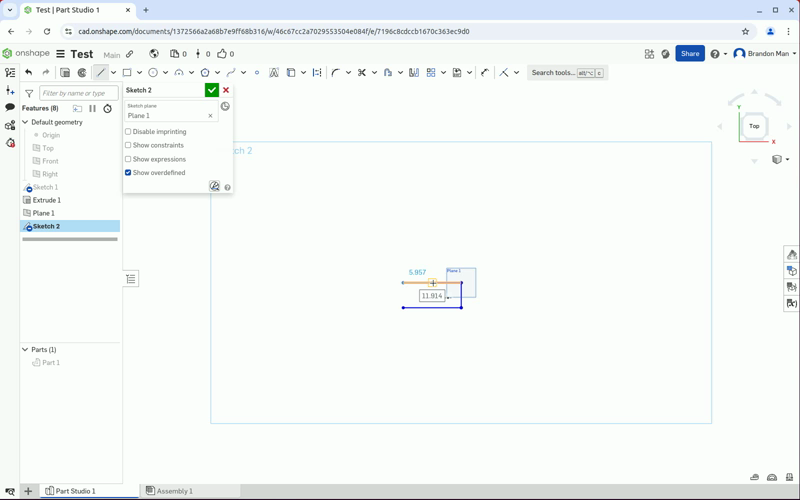
mouse_move(403, 307)
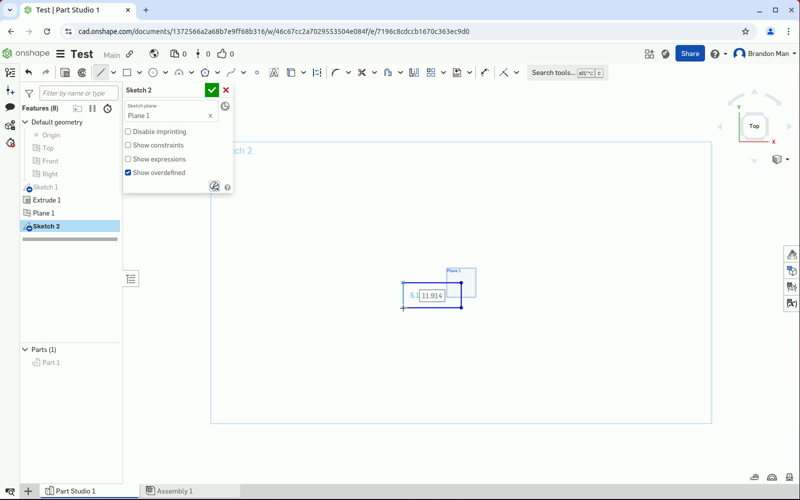
key_up(shift)
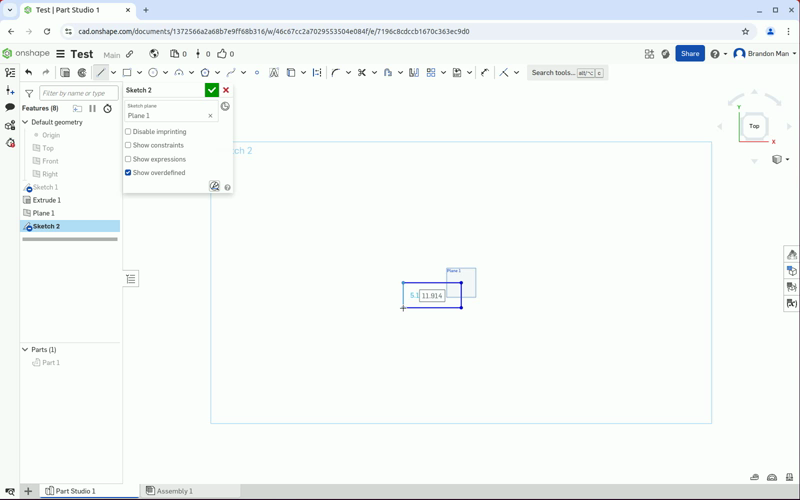
click(403, 307)
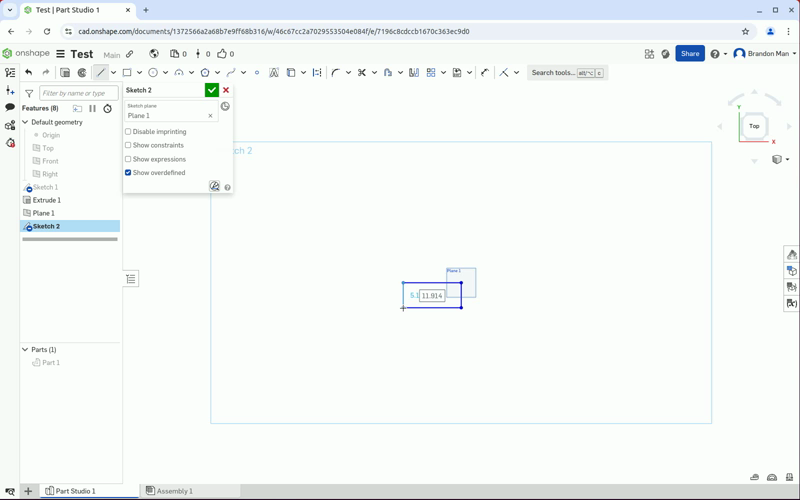
key(esc)
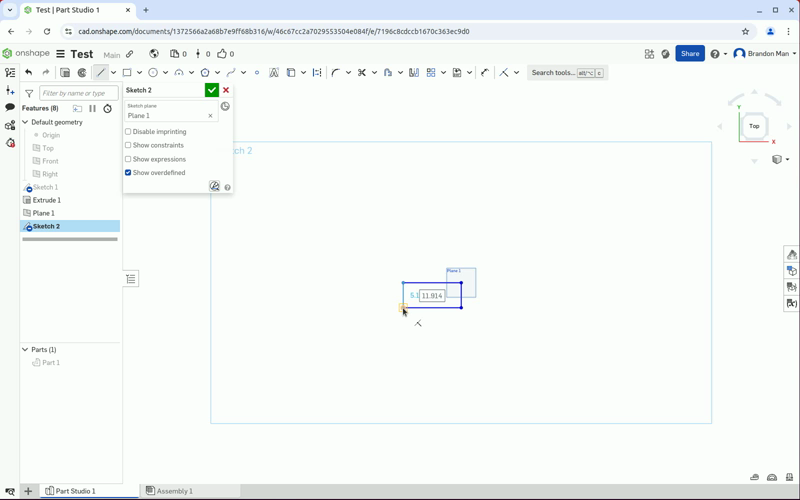
mouse_move(442, 301)
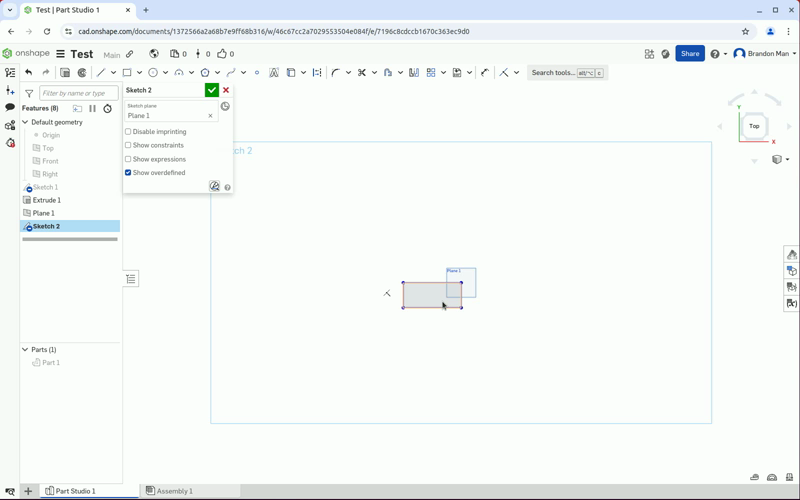
scroll(6)
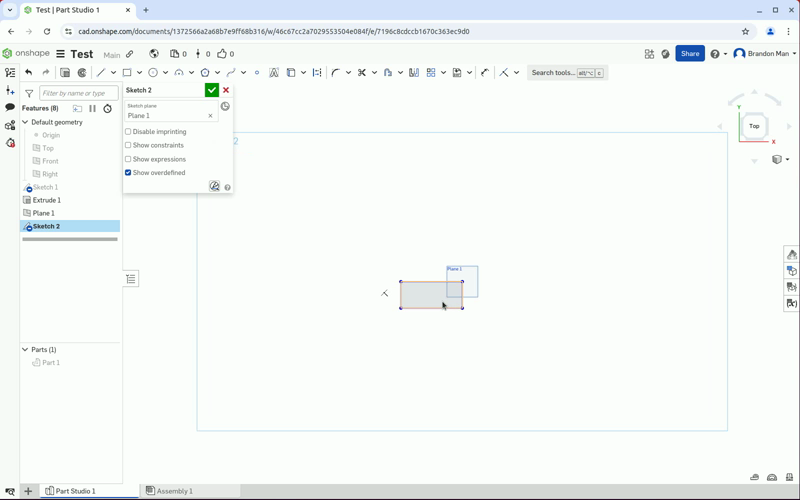
scroll(6)
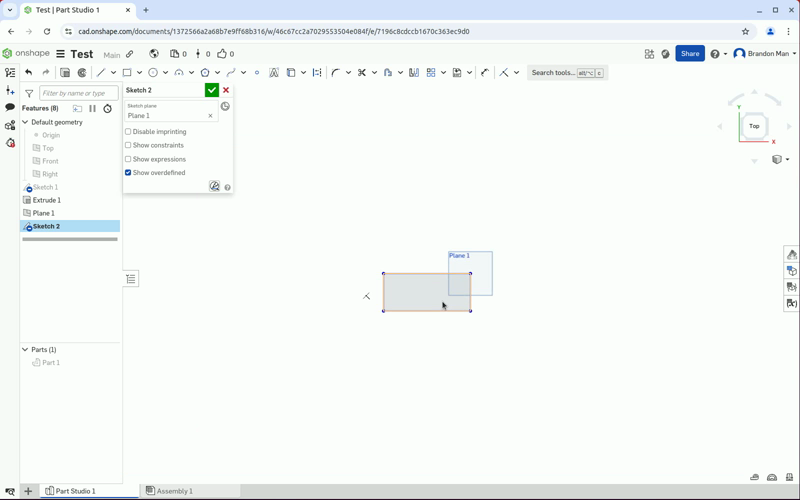
scroll(6)
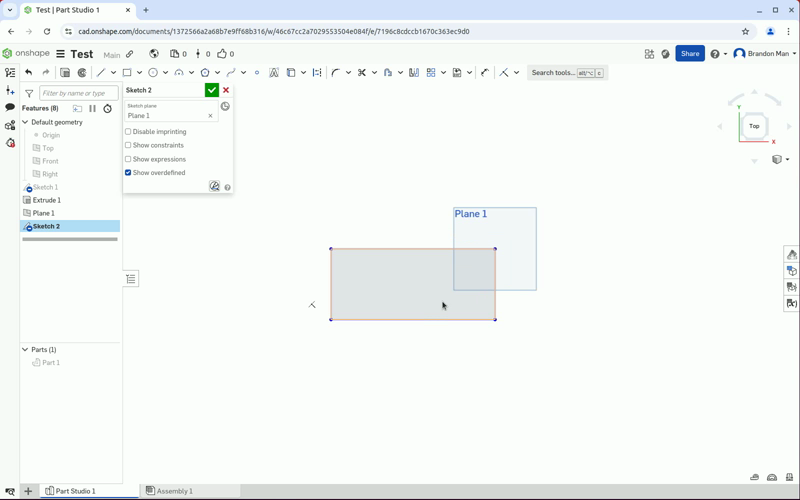
scroll(6)
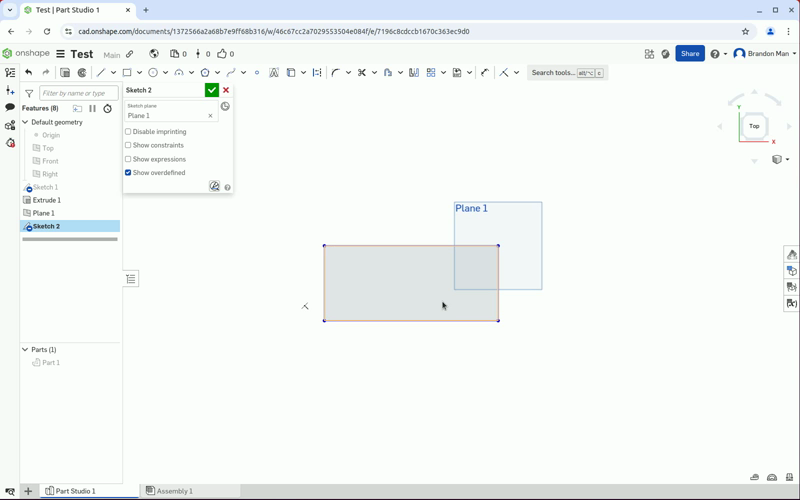
scroll(6)
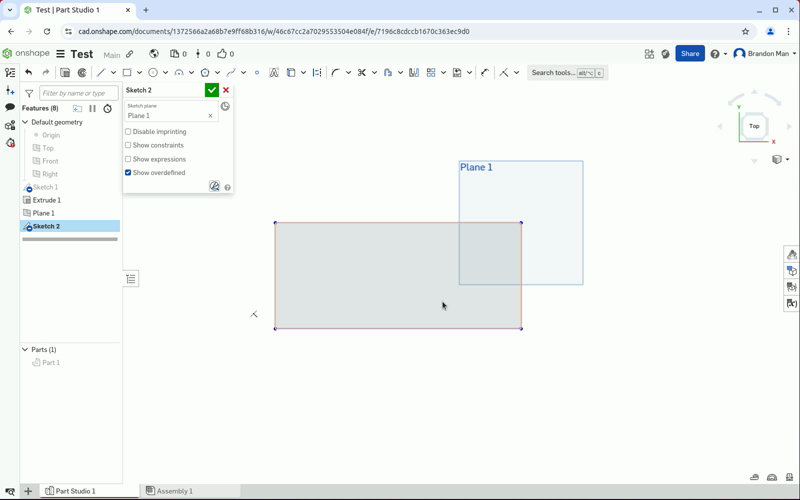
scroll(6)
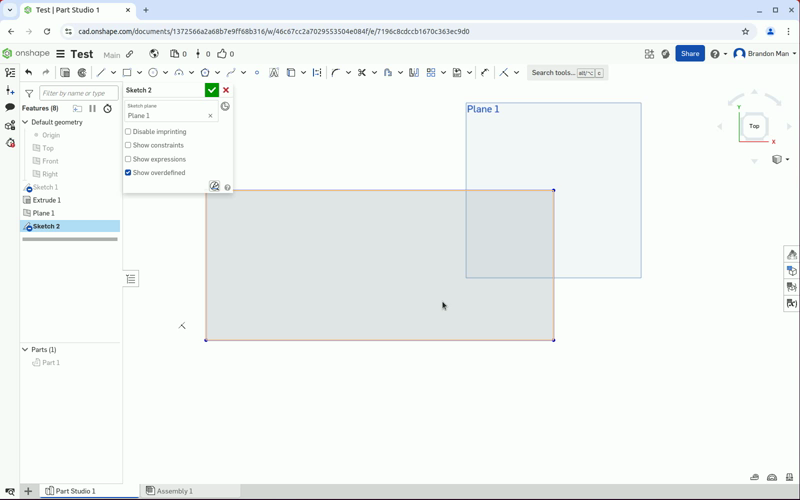
scroll(6)
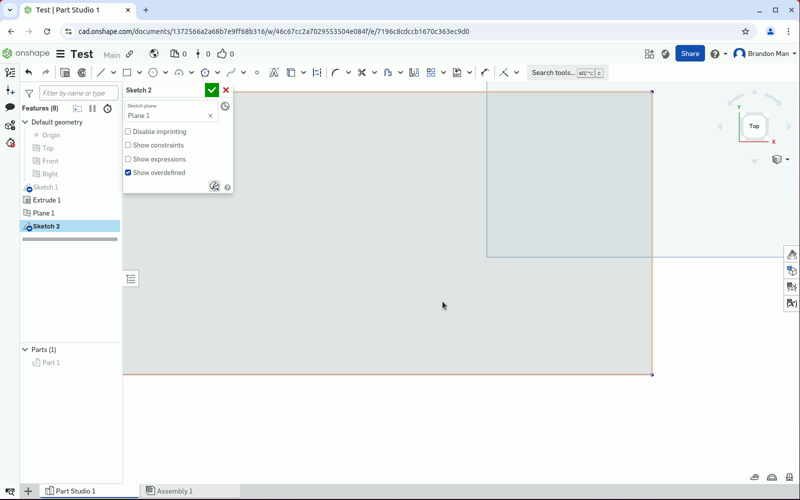
click(442, 301)
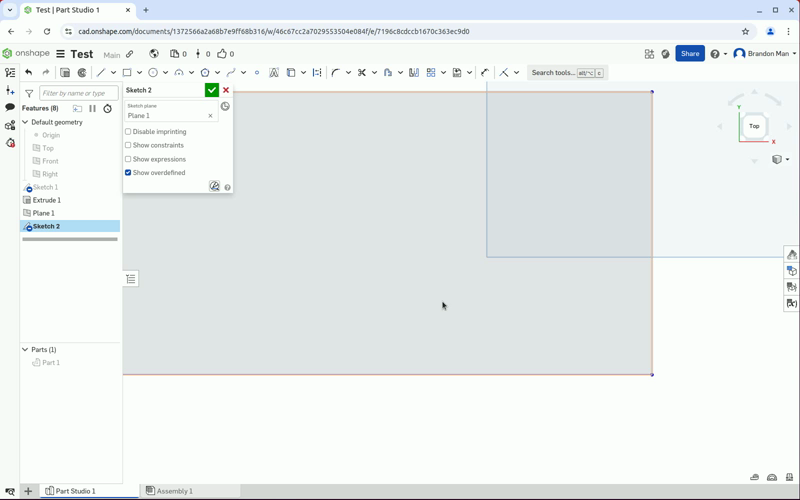
scroll(-6)
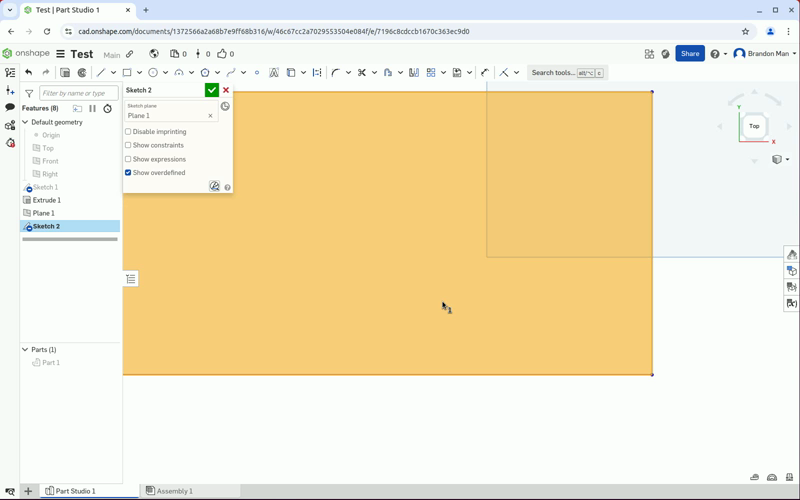
scroll(-6)
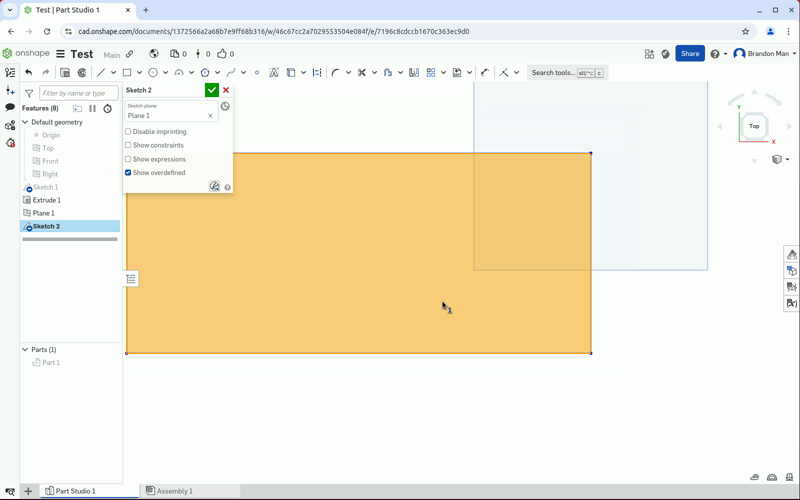
scroll(-6)
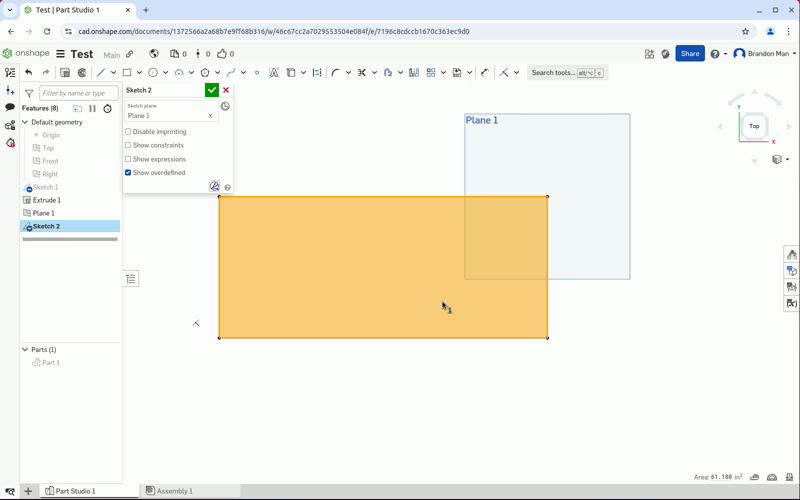
scroll(-6)
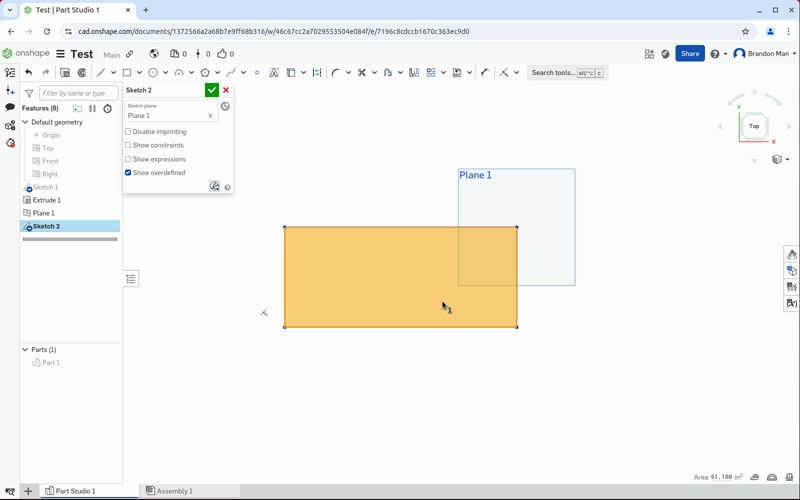
scroll(-6)
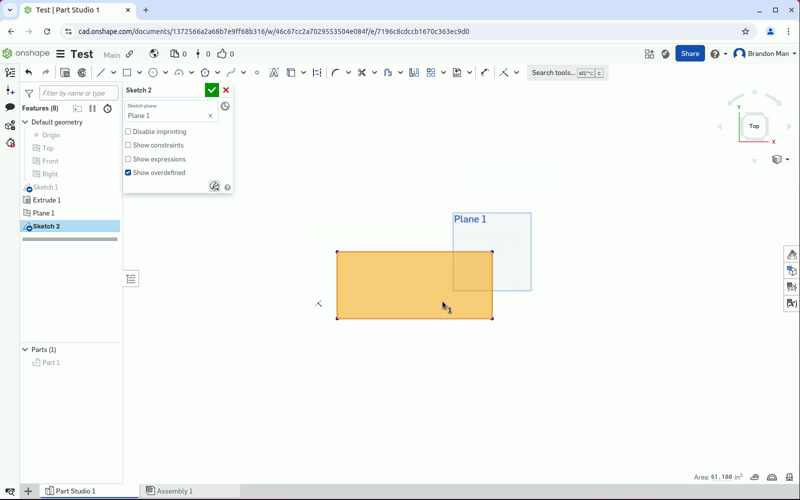
scroll(-6)
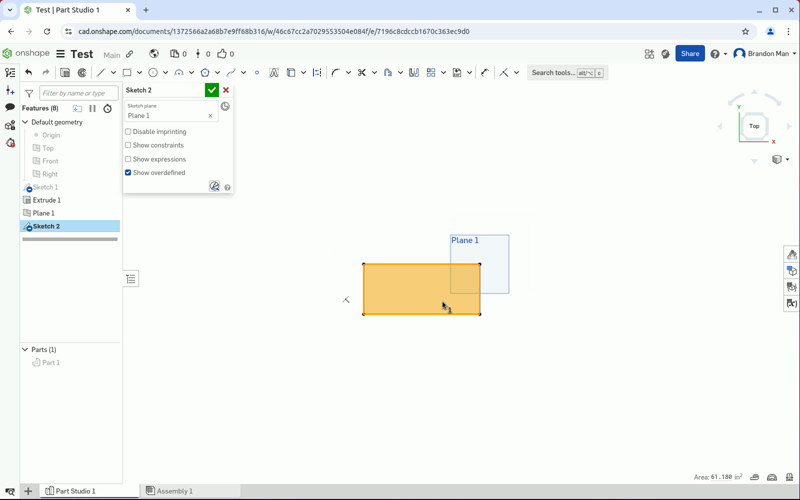
scroll(-6)
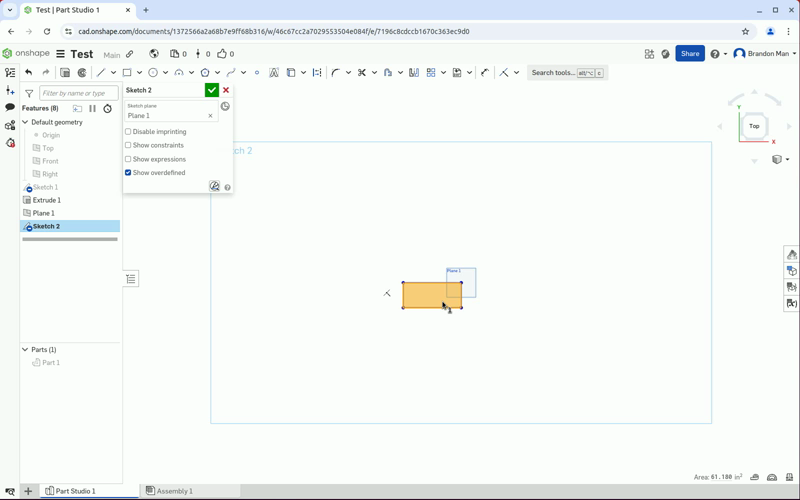
mouse_move(73, 352)
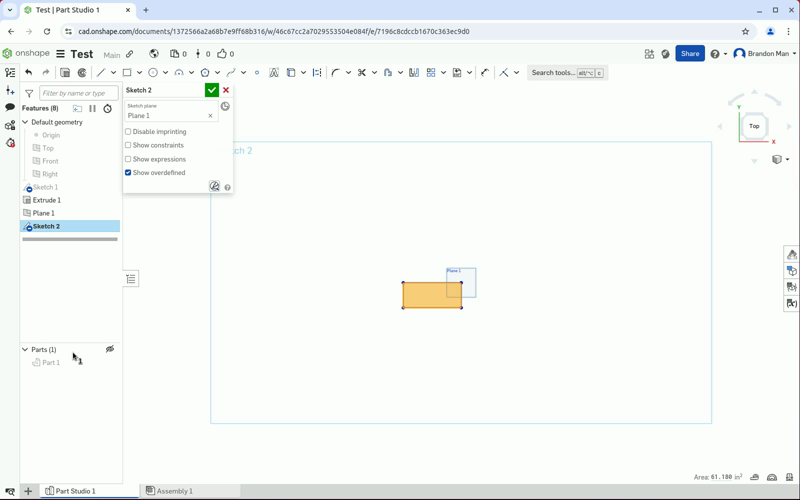
key(shift+y)
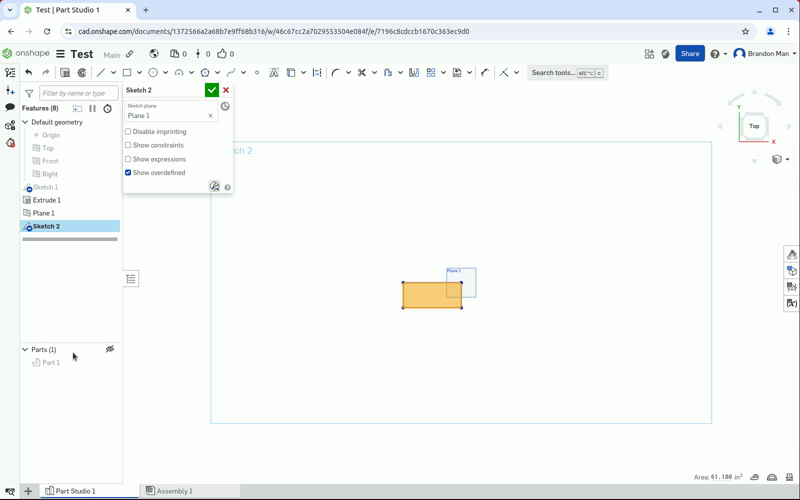
key(shift+e)
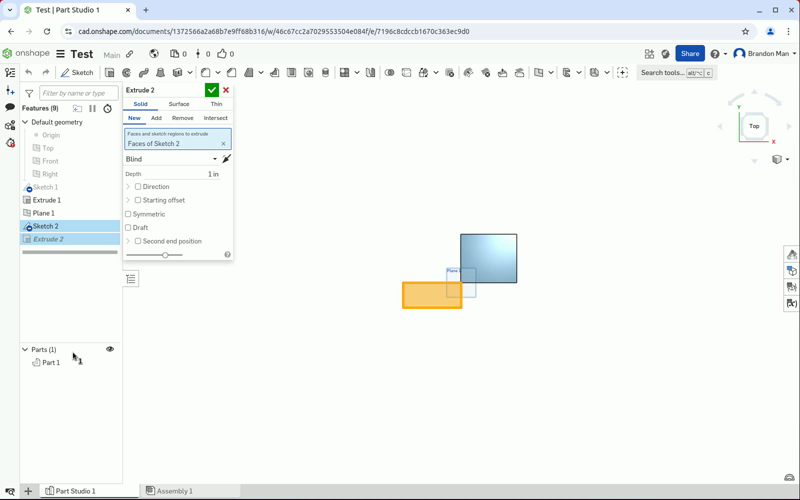
mouse_move(143, 106)
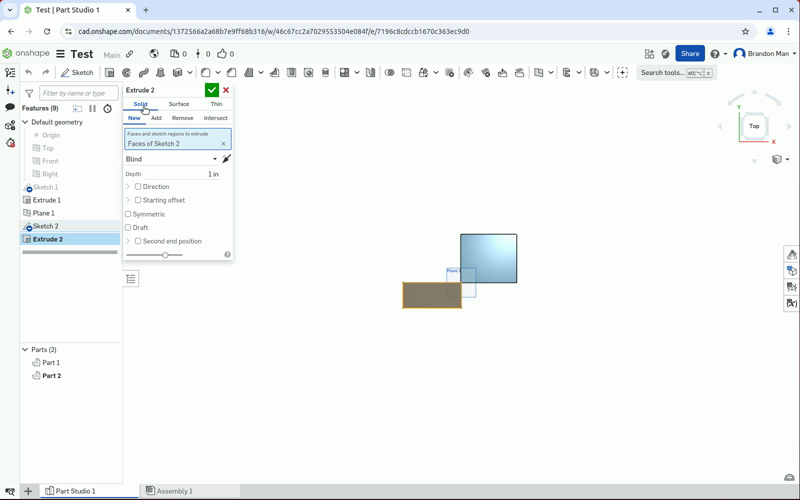
click(143, 106)
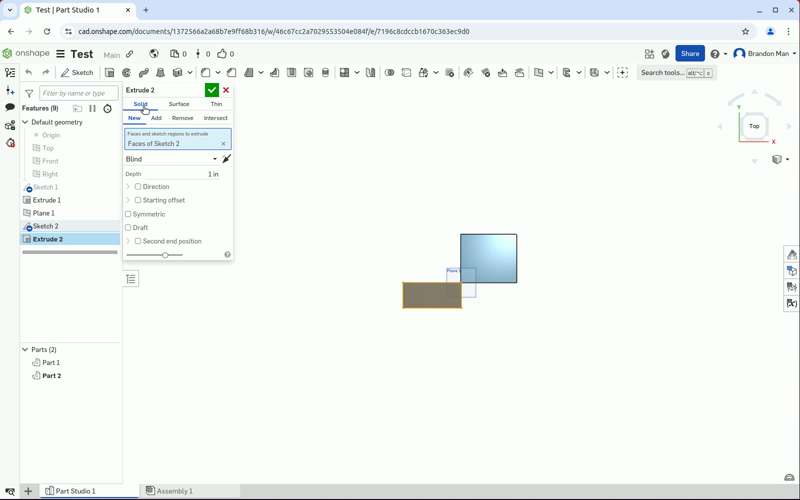
mouse_move(137, 120)
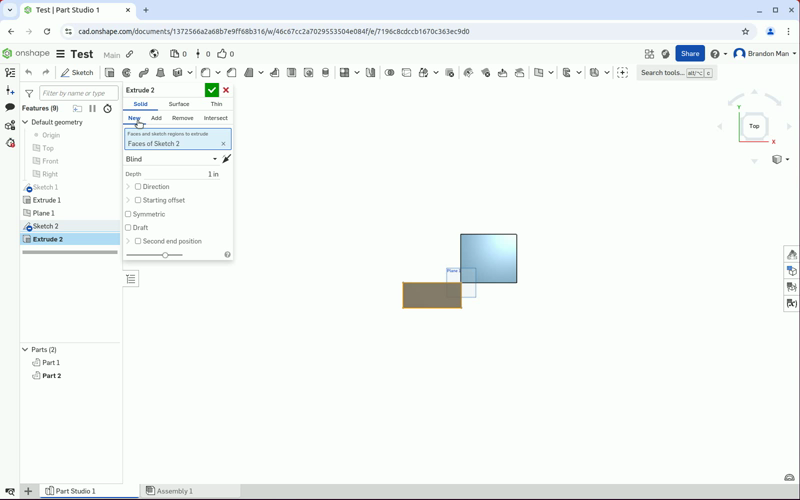
click(137, 120)
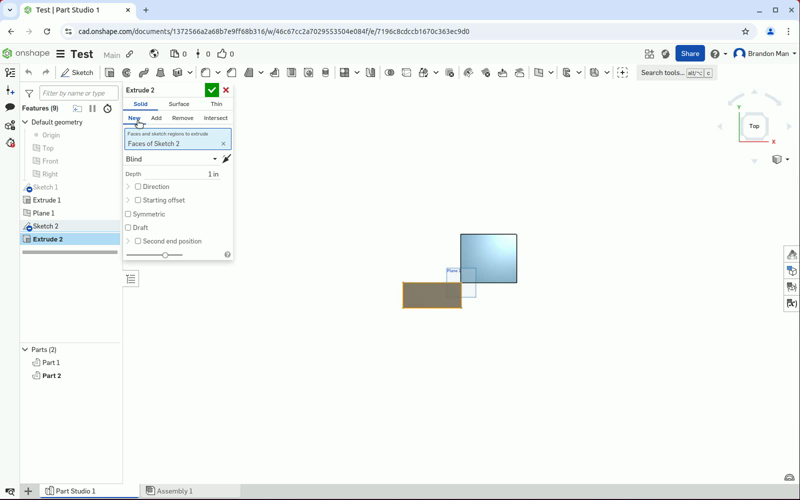
key(tab, 4)
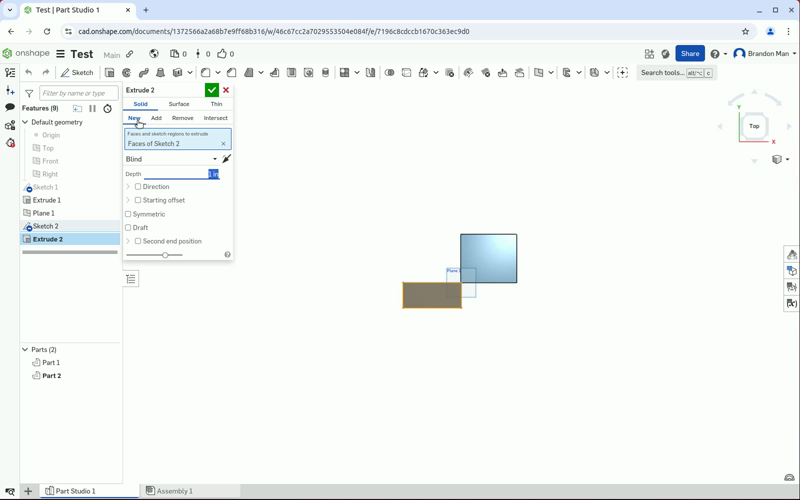
text(-1.444)
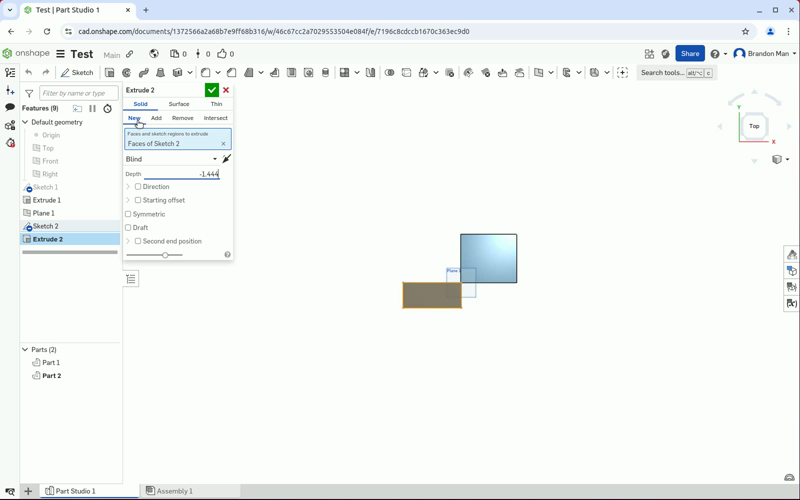
key(tab, 3)
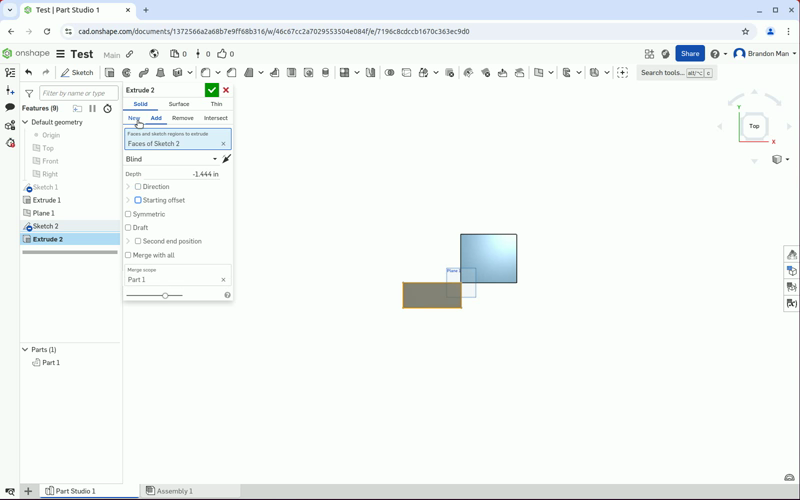
key(tab, 2)
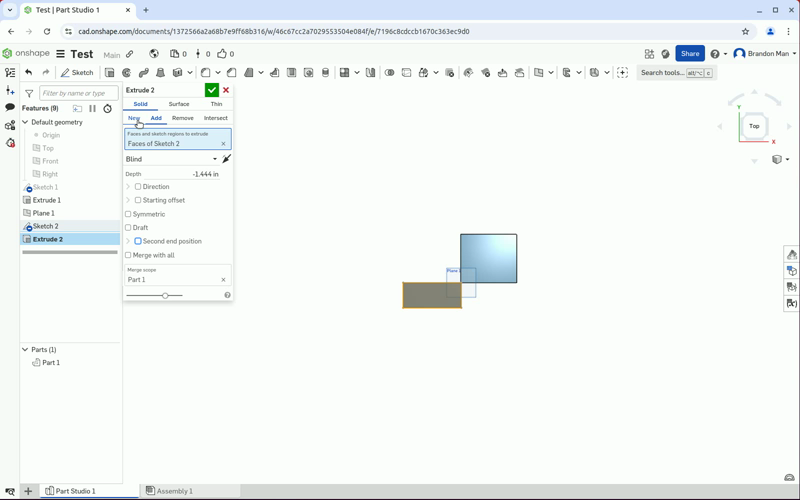
key(space)
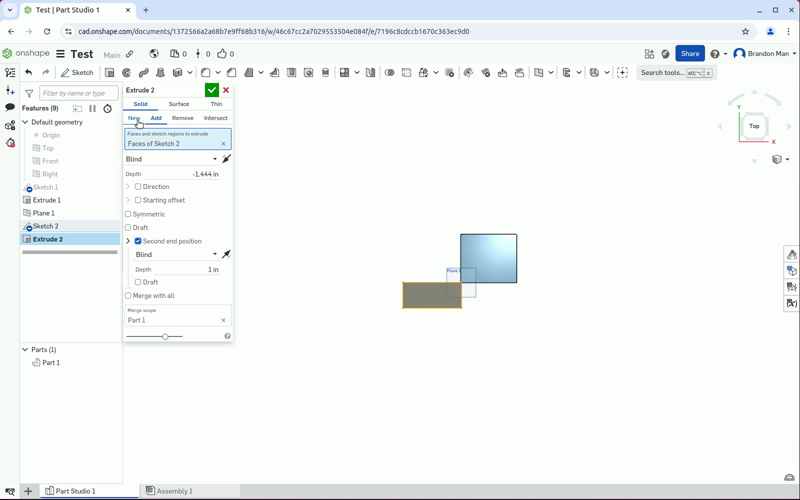
key(tab, 3)
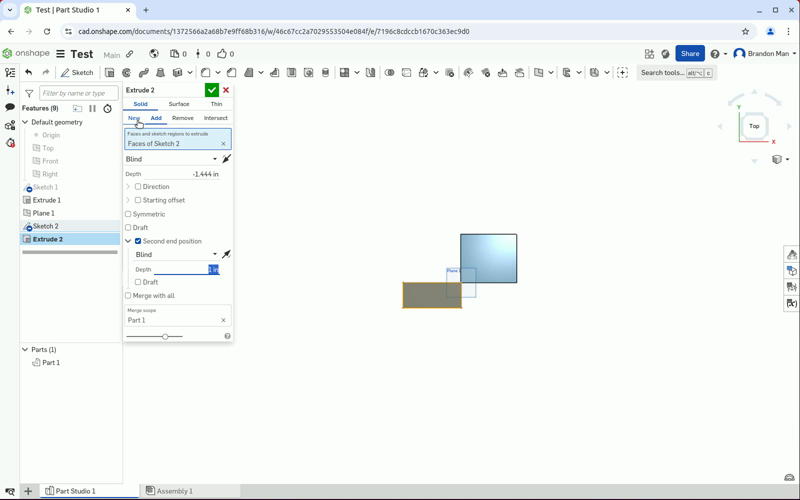
text(0.481)
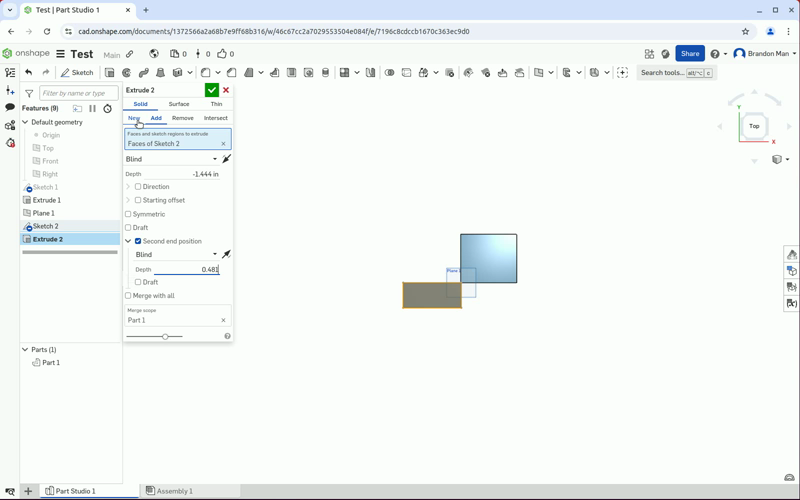
key(enter)
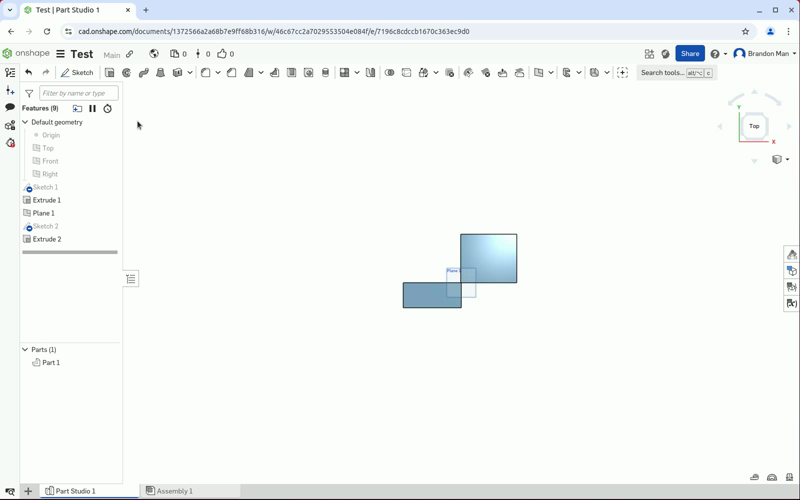
key(shift+h)
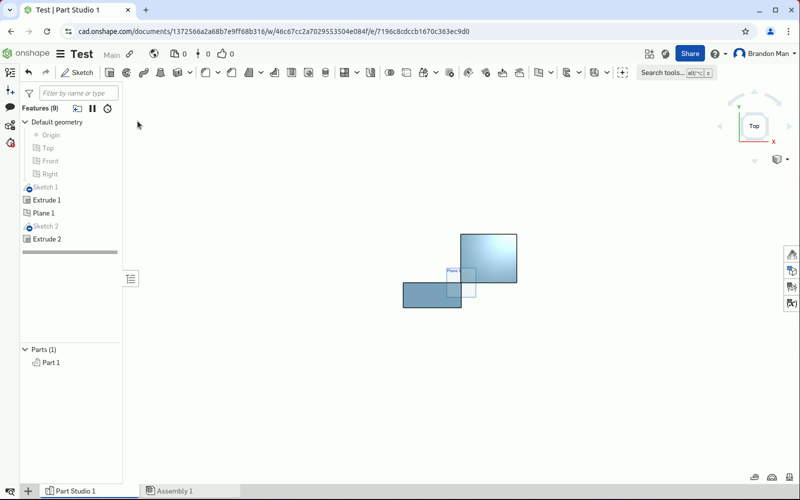
key(shift+h)
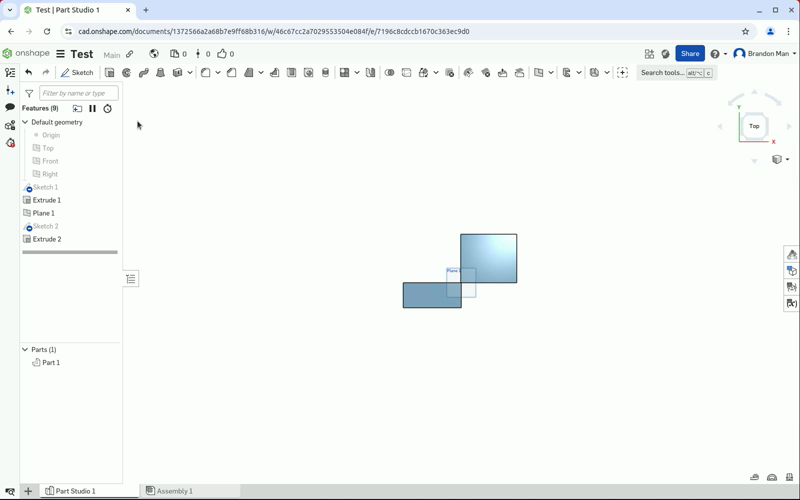
mouse_move(73, 189)
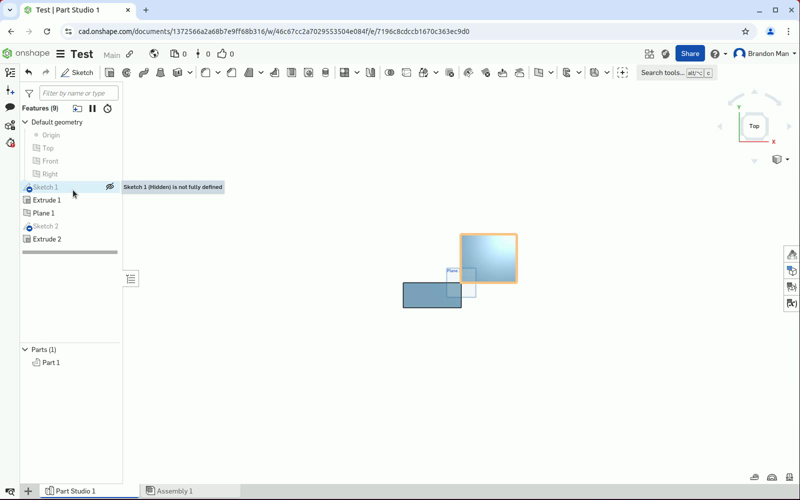
click(73, 189)
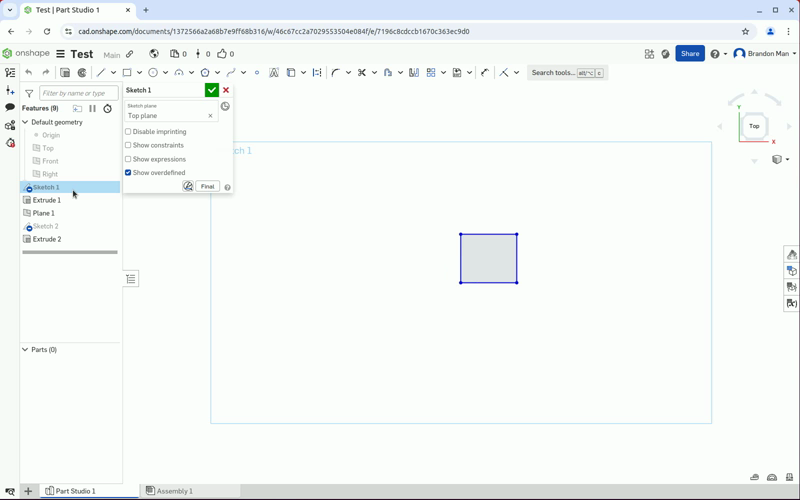
mouse_move(229, 92)
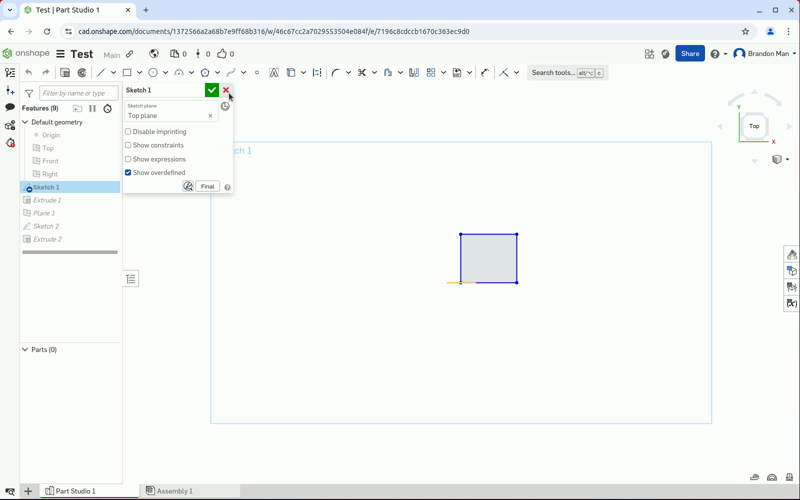
click(229, 92)
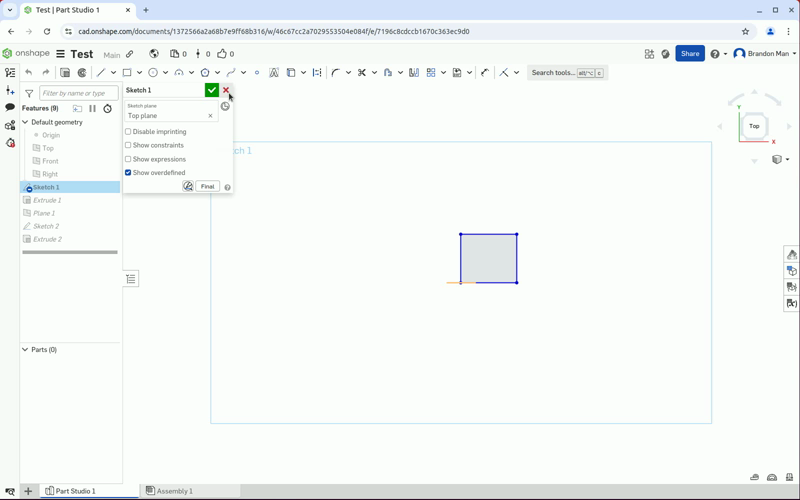
key(shift+s)
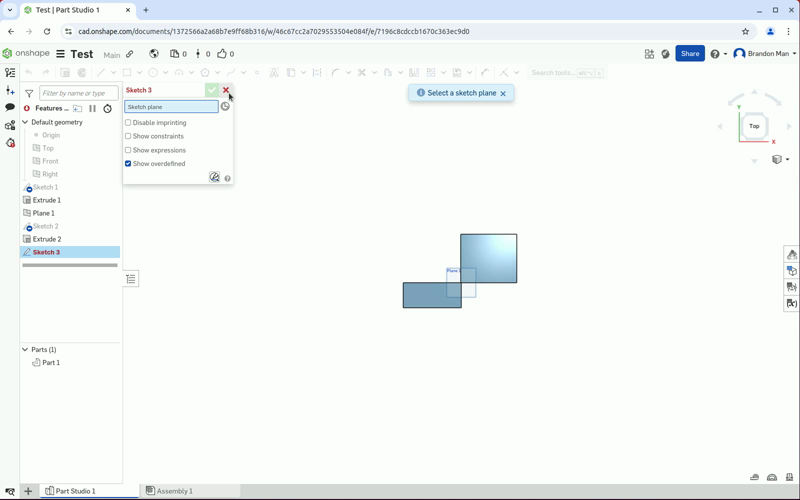
mouse_move(73, 215)
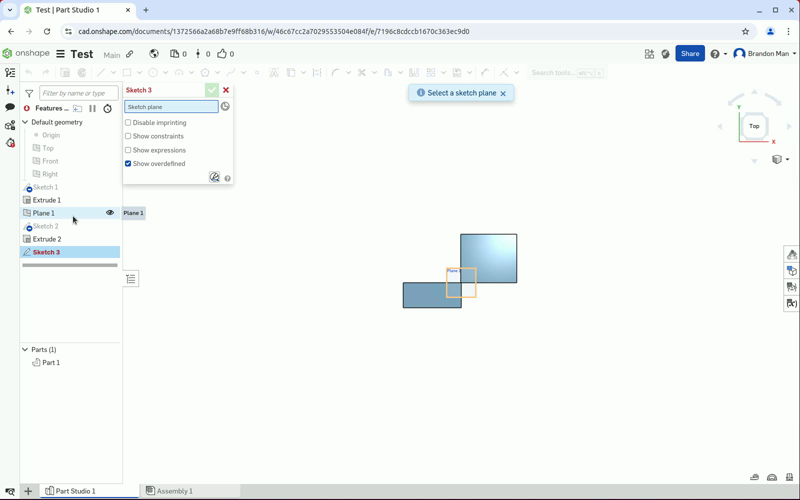
click(73, 215)
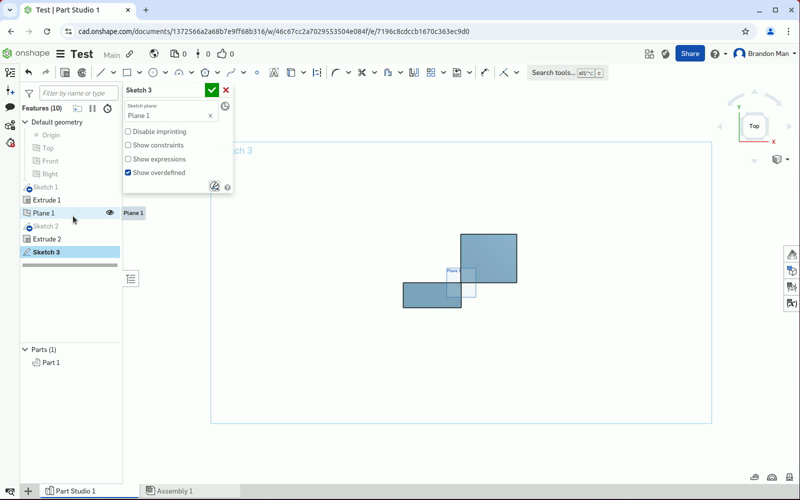
mouse_move(73, 352)
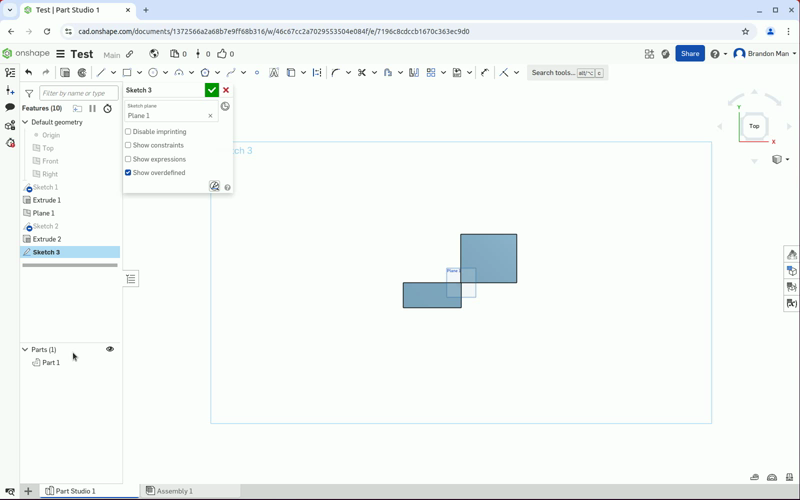
key(y)
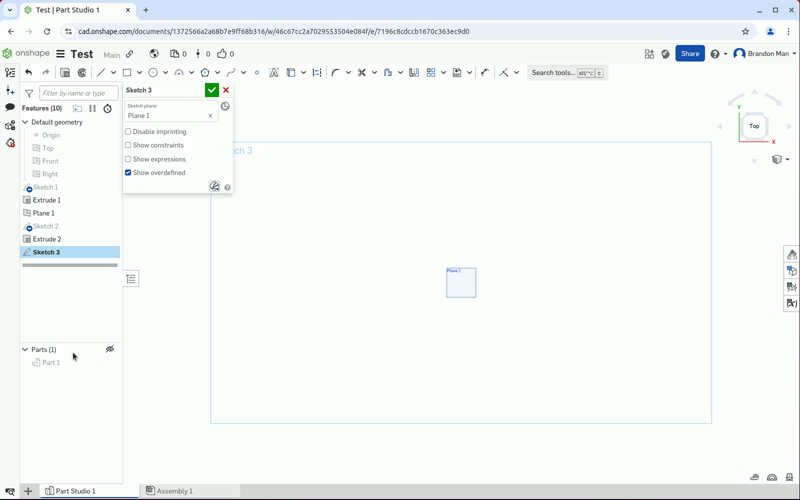
key(l)
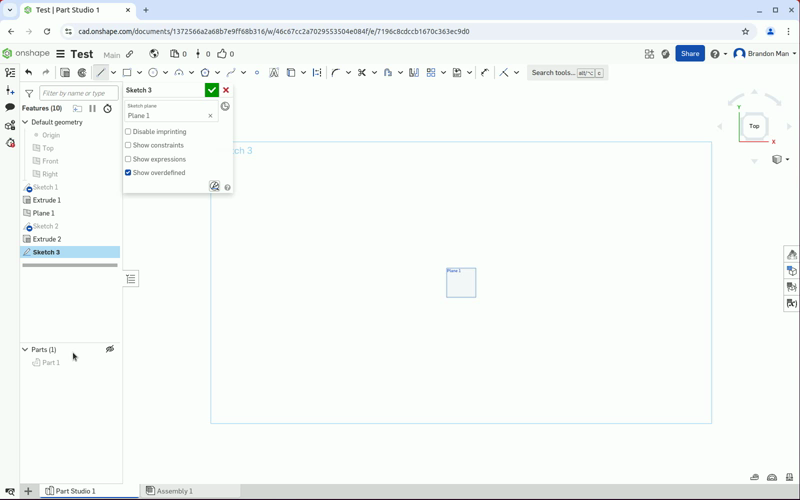
key_down(shift)
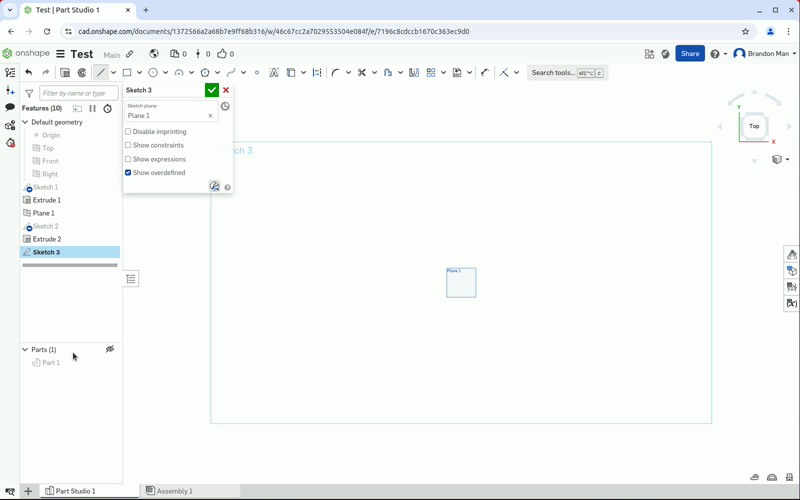
mouse_move(515, 307)
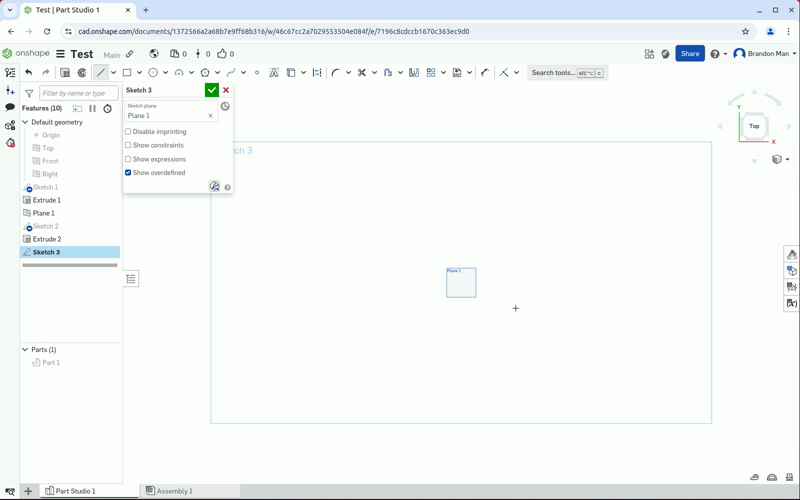
click(515, 307)
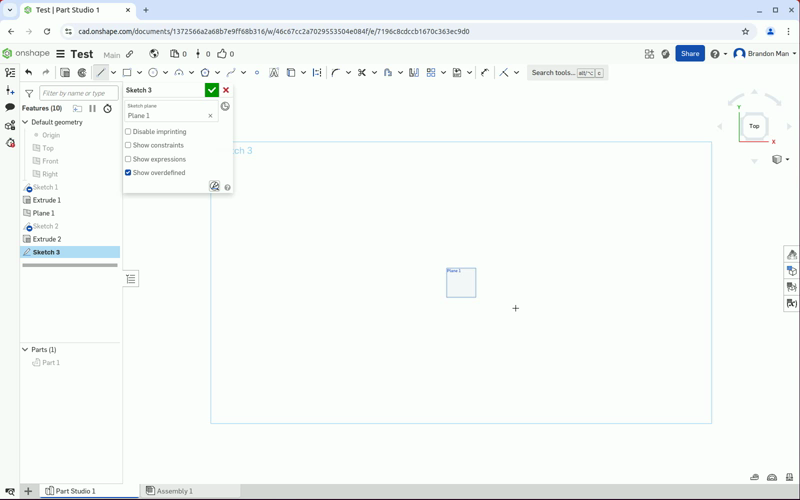
key_up(shift)
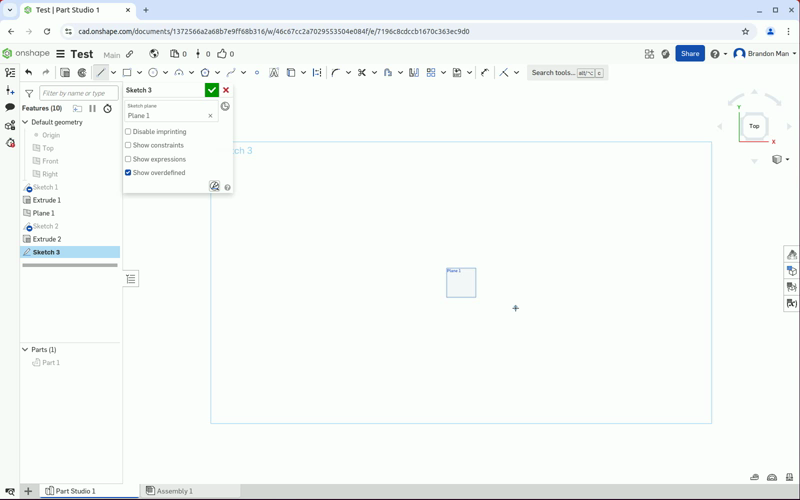
key_down(shift)
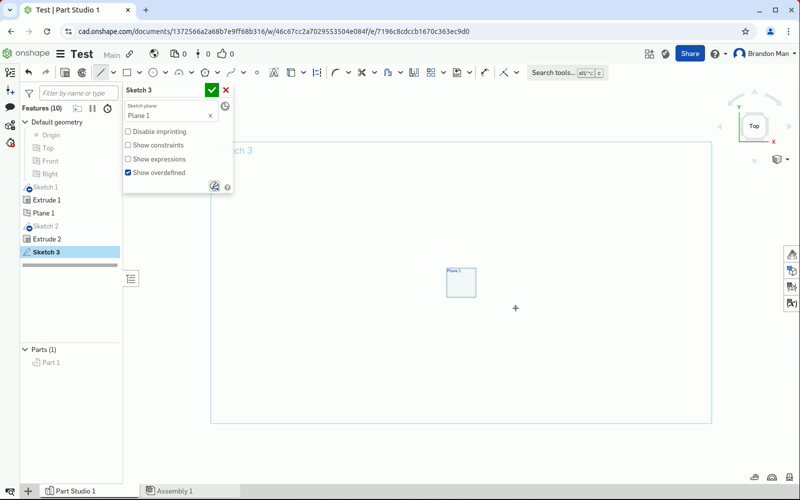
mouse_move(545, 307)
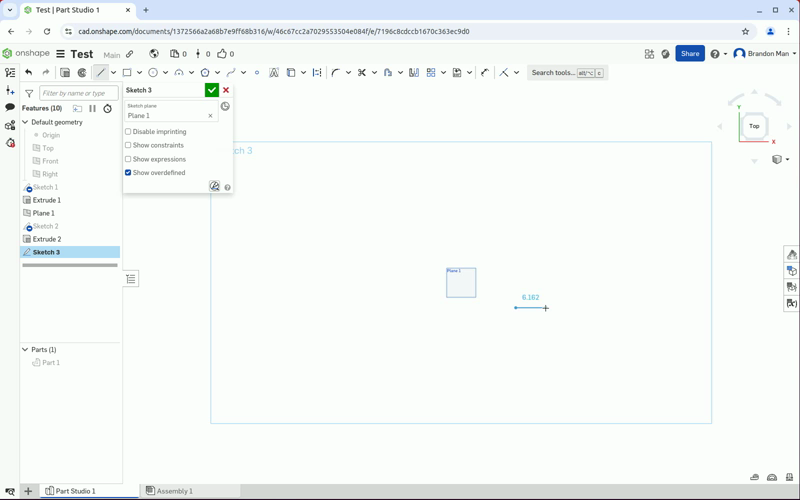
mouse_move(573, 307)
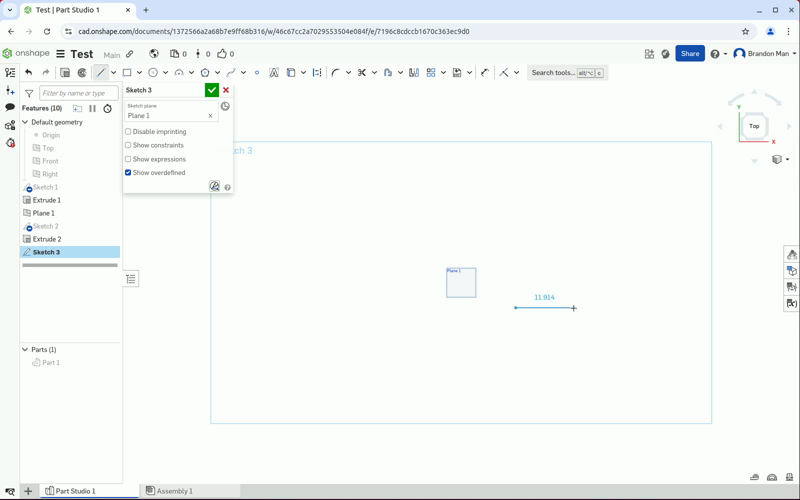
click(573, 307)
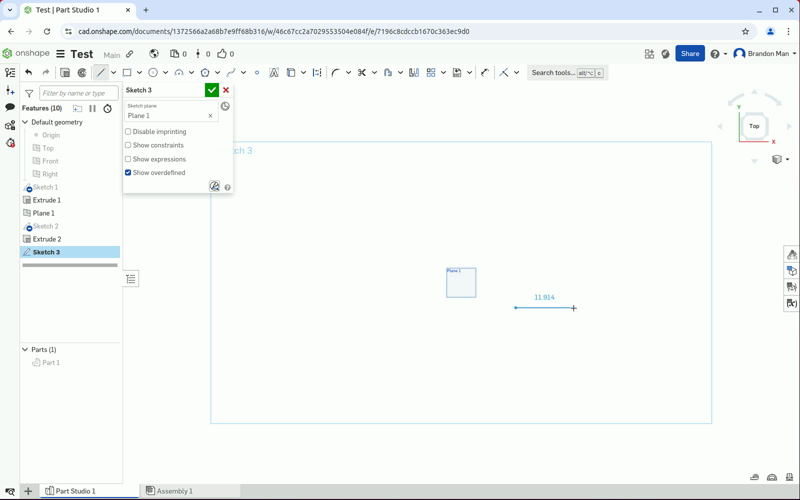
key_up(shift)
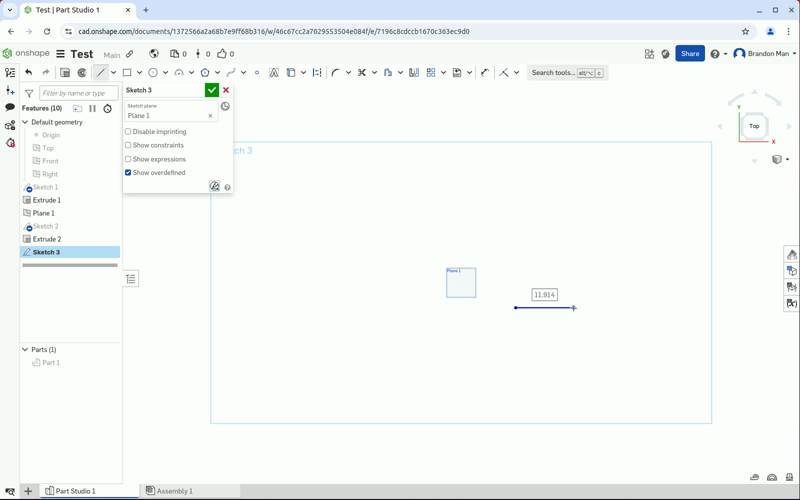
key_down(shift)
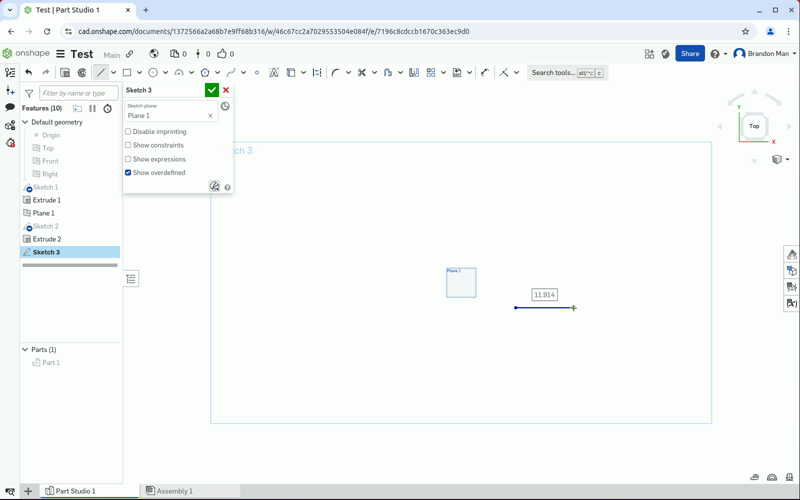
mouse_move(589, 307)
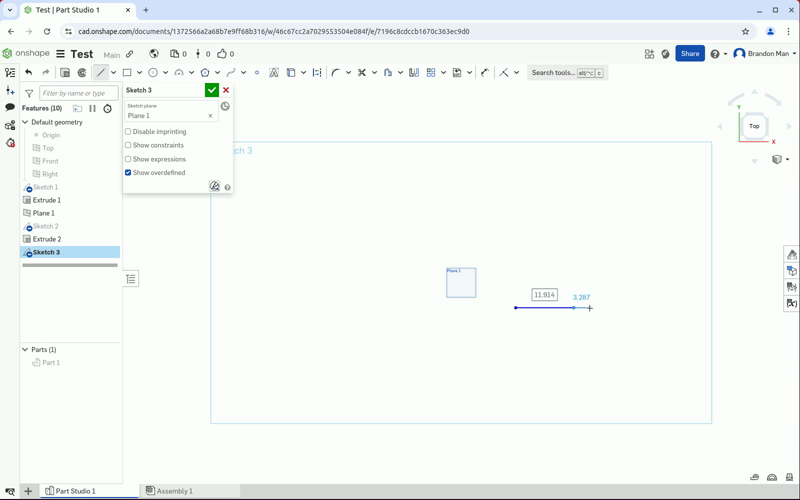
mouse_move(573, 282)
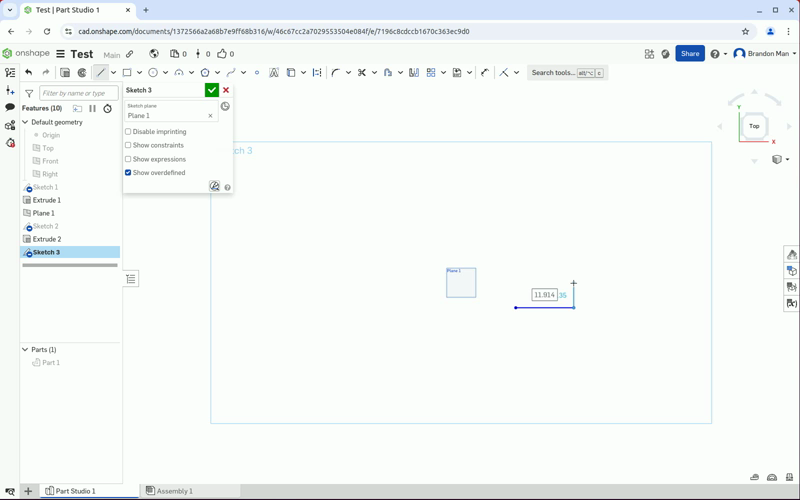
click(573, 282)
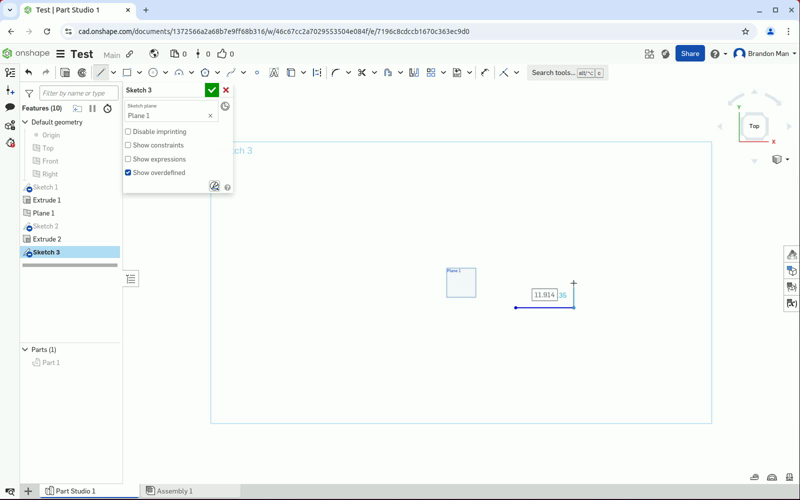
key_up(shift)
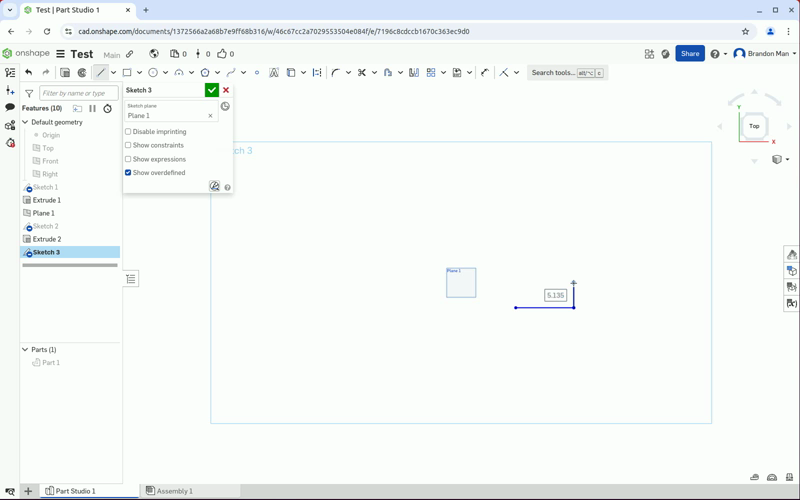
key_down(shift)
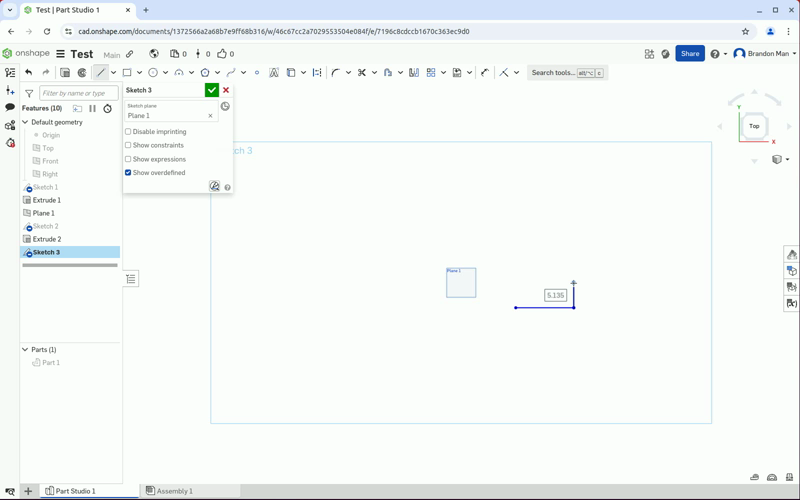
mouse_move(589, 282)
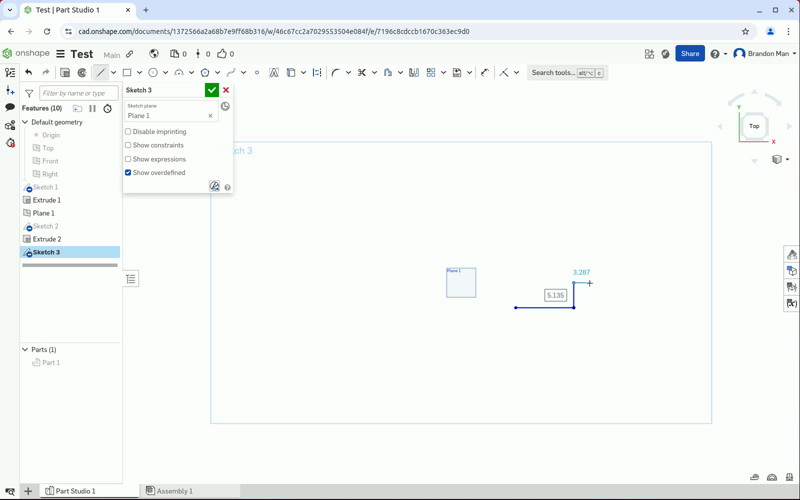
mouse_move(515, 282)
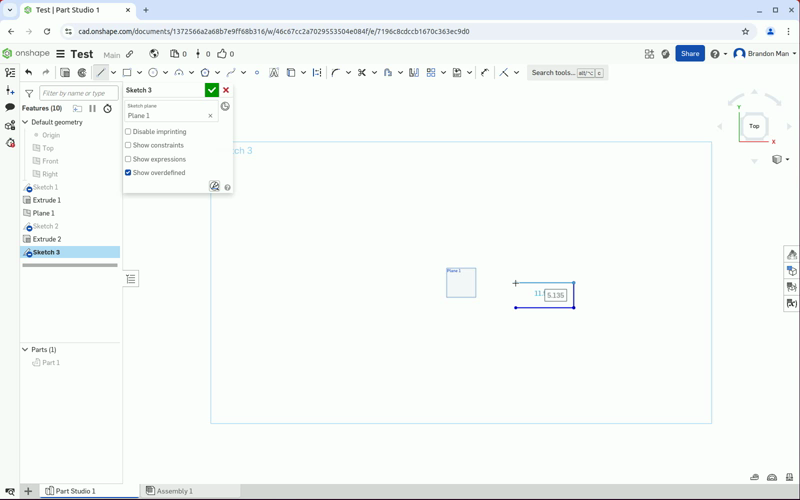
click(515, 282)
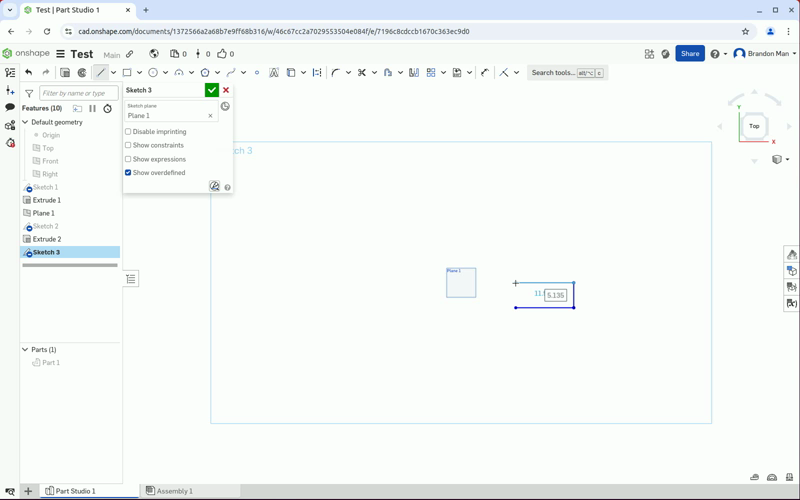
key_up(shift)
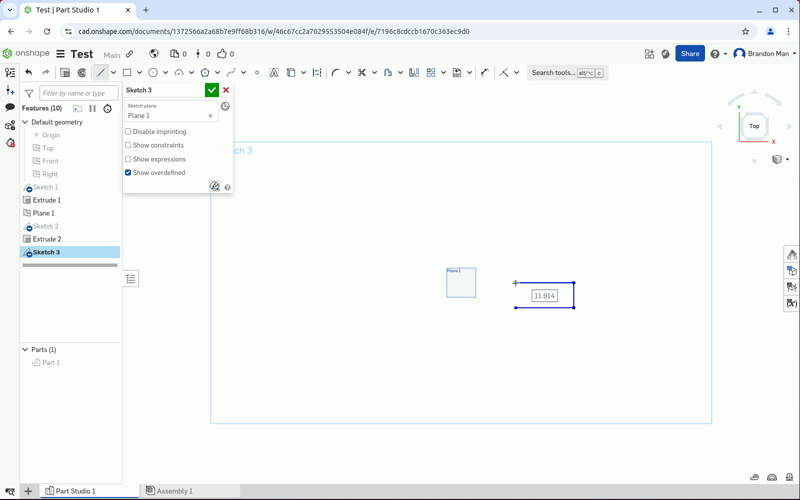
mouse_move(545, 282)
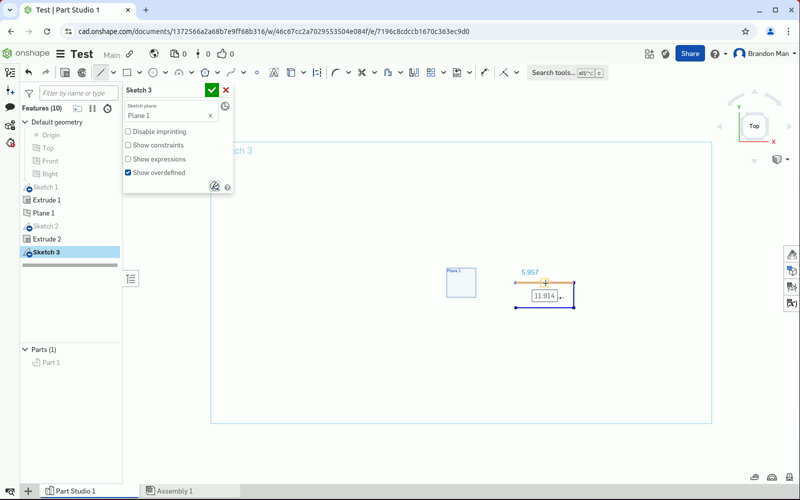
key_down(shift)
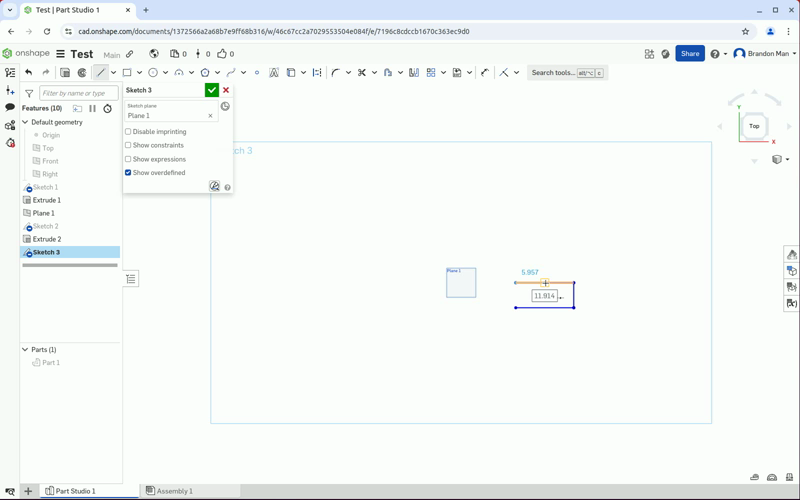
mouse_move(515, 307)
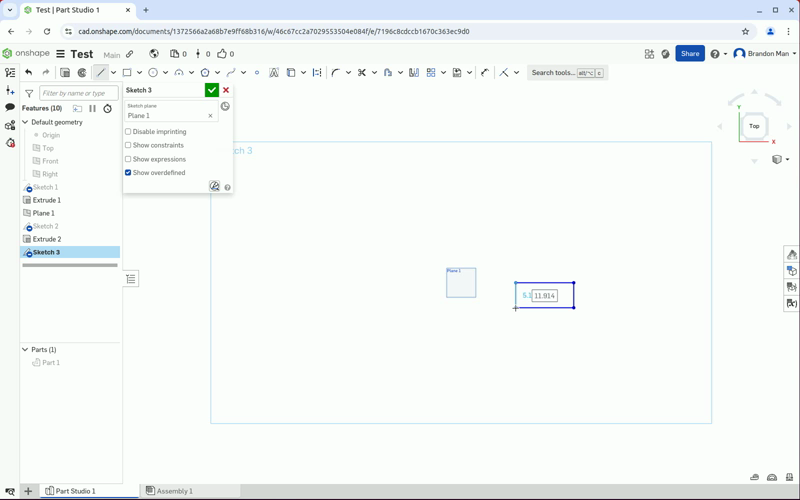
key_up(shift)
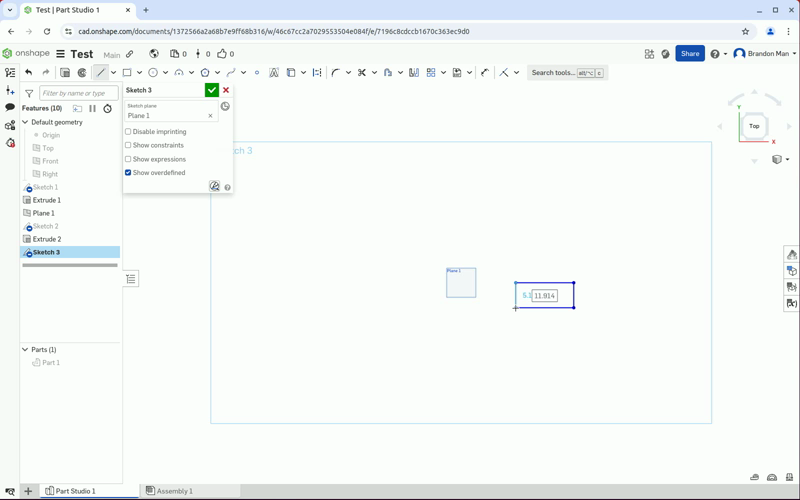
click(515, 307)
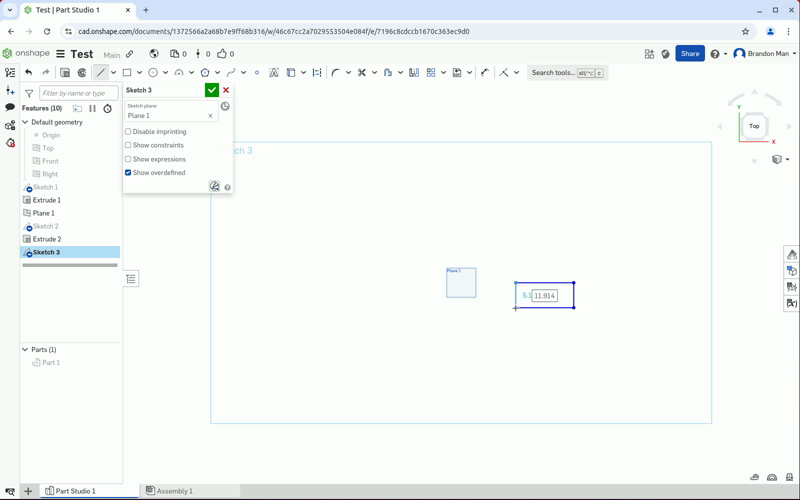
key(esc)
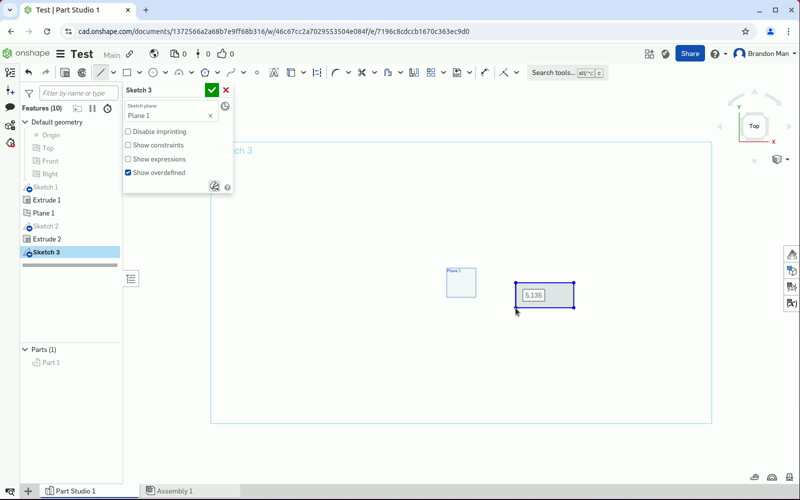
mouse_move(535, 294)
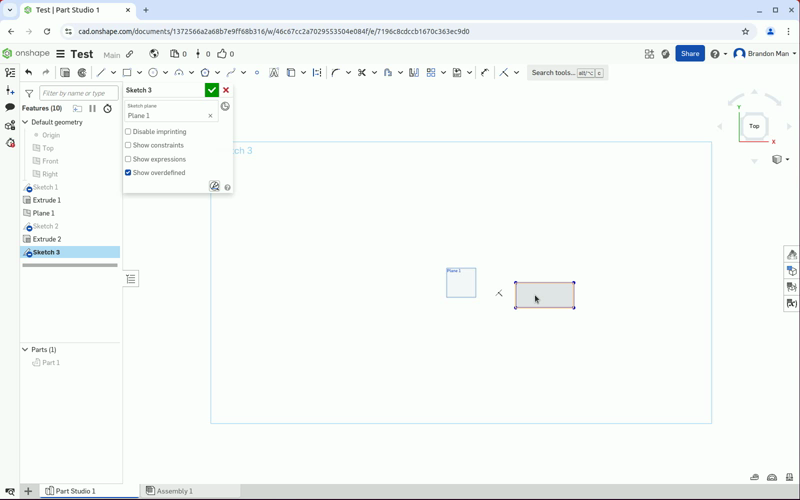
scroll(6)
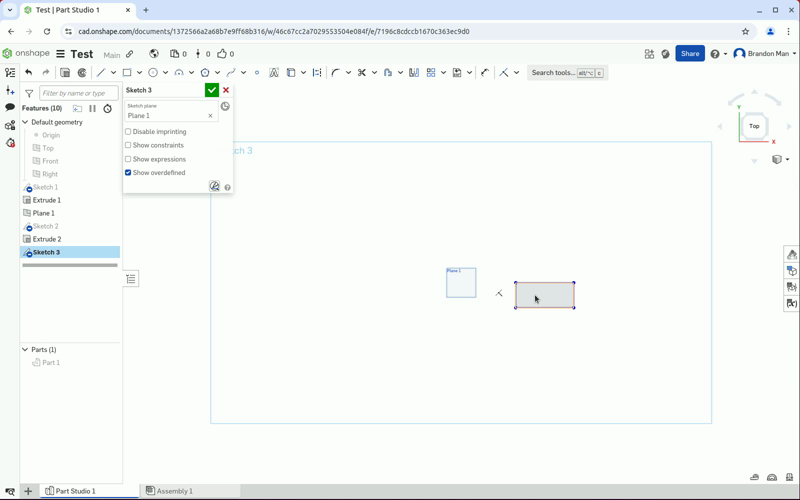
scroll(6)
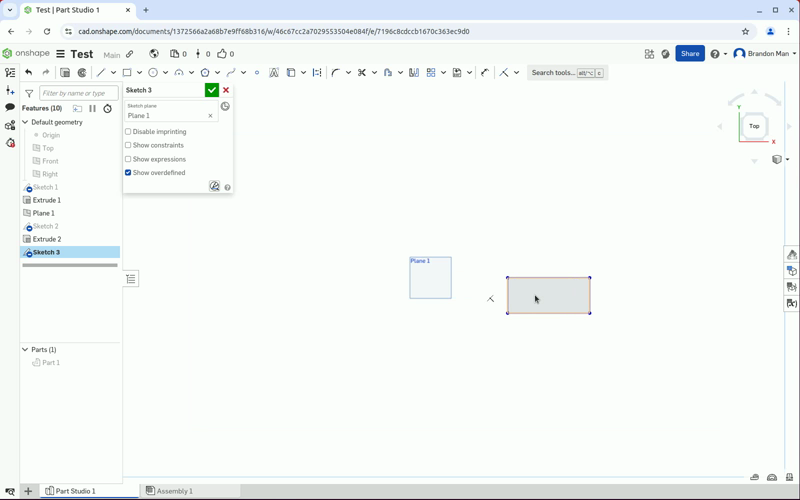
scroll(6)
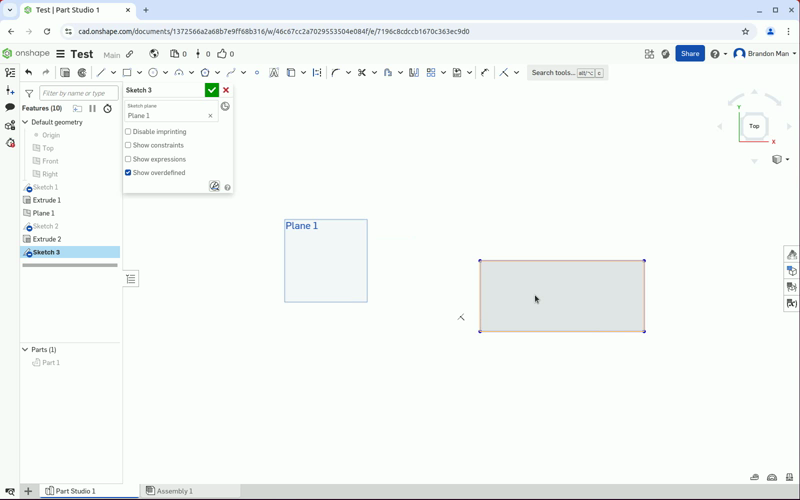
scroll(6)
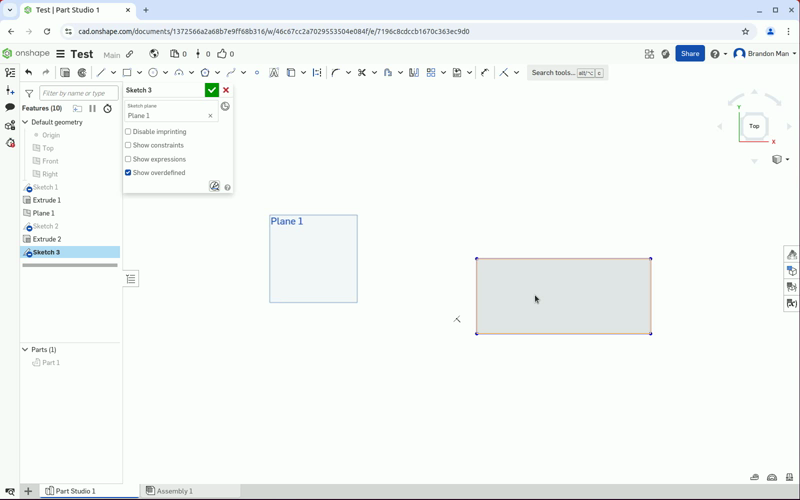
scroll(6)
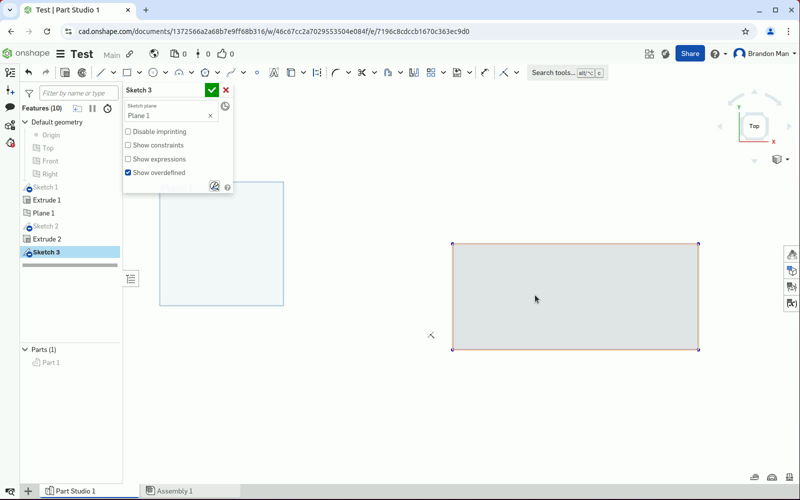
scroll(6)
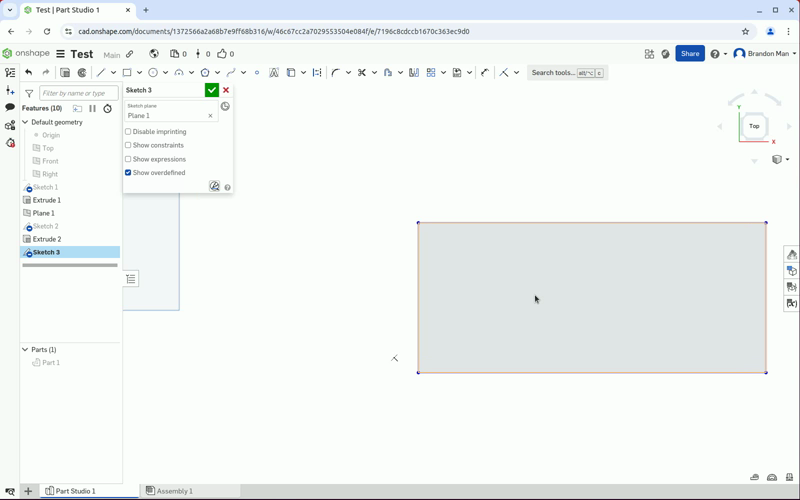
scroll(6)
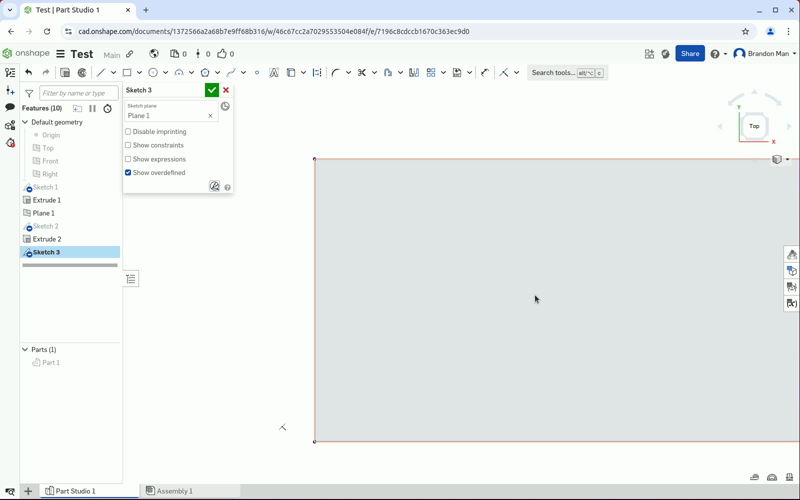
click(535, 294)
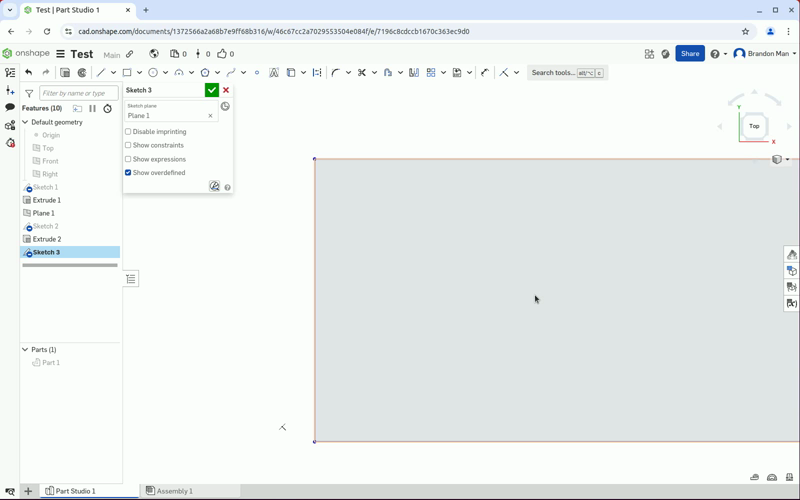
scroll(-6)
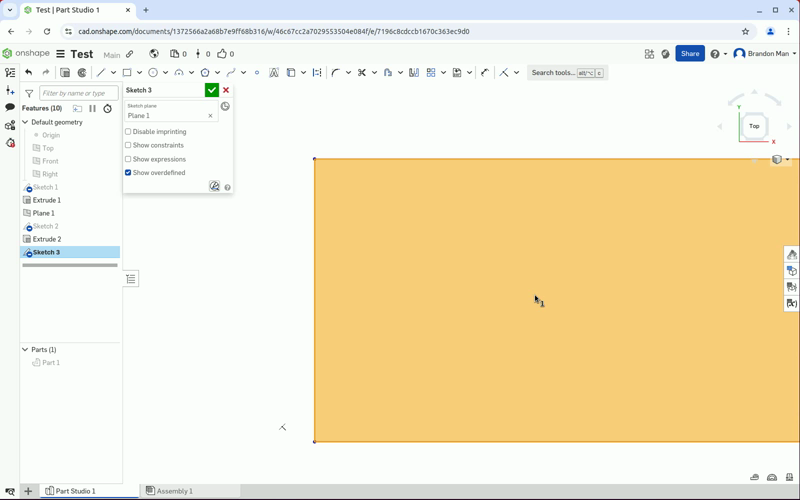
scroll(-6)
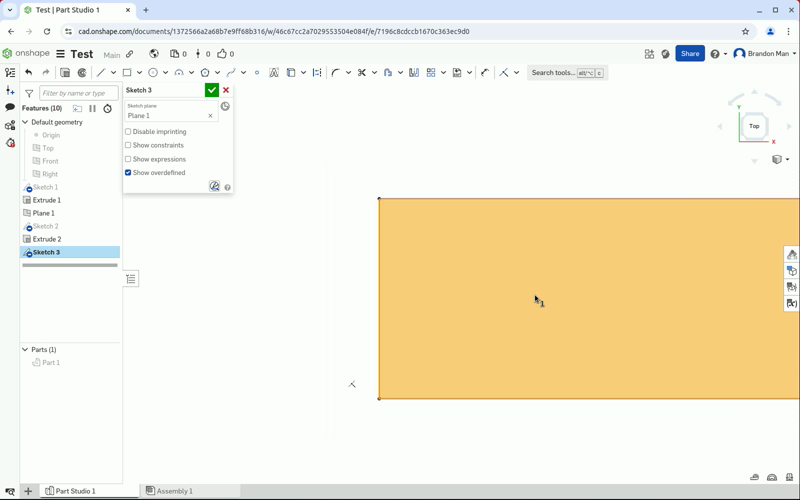
scroll(-6)
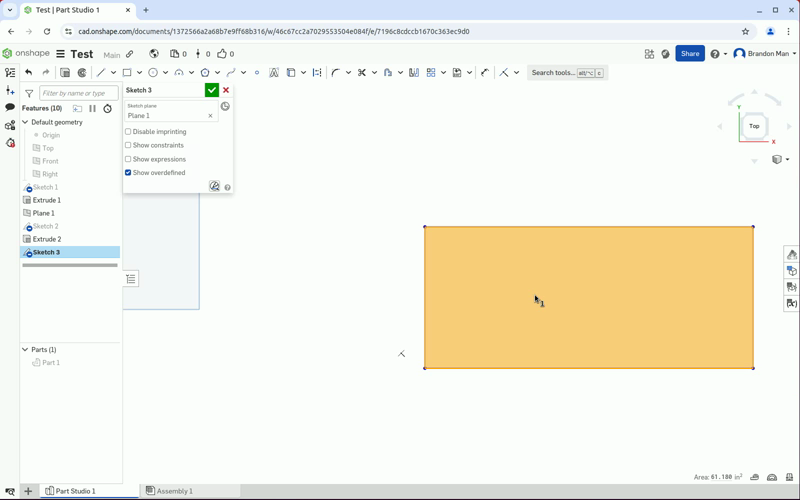
scroll(-6)
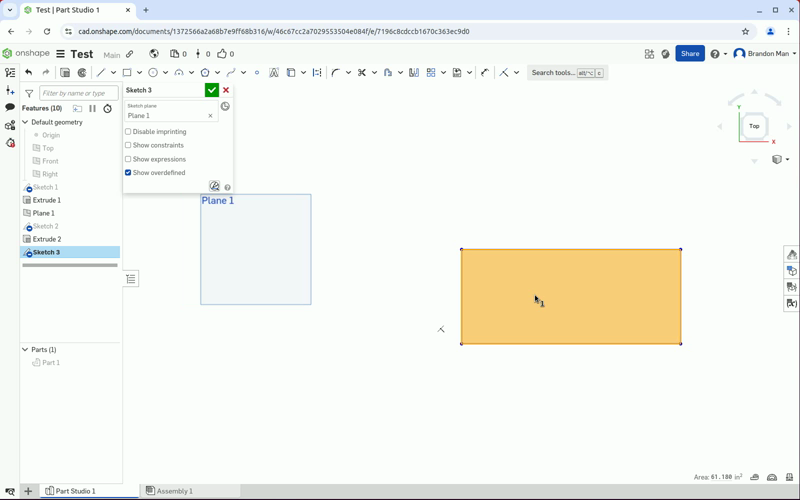
scroll(-6)
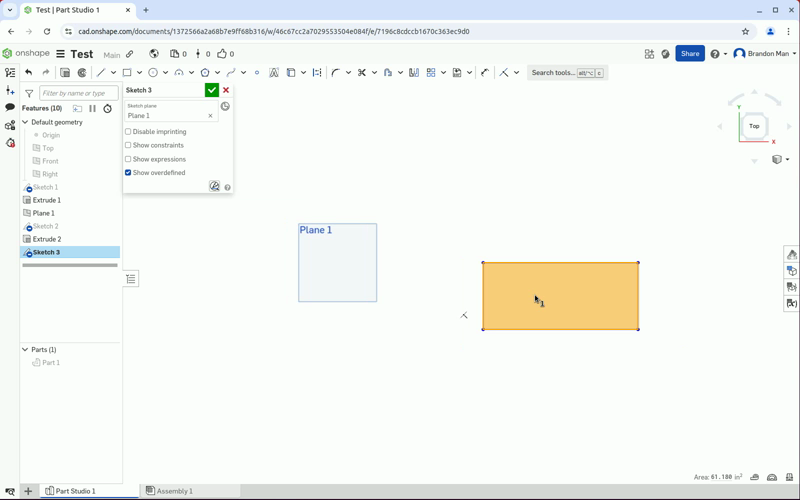
scroll(-6)
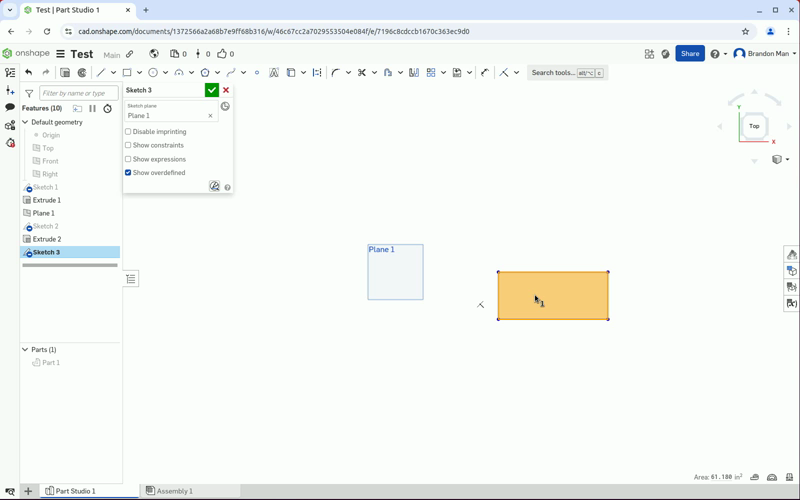
scroll(-6)
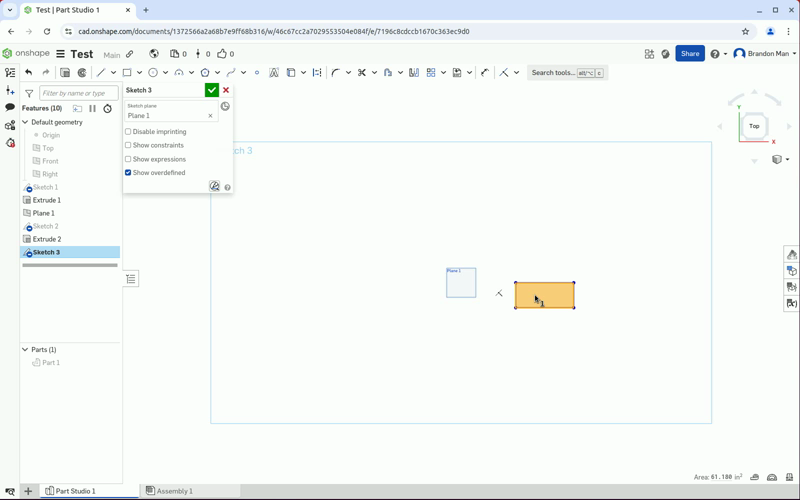
mouse_move(73, 352)
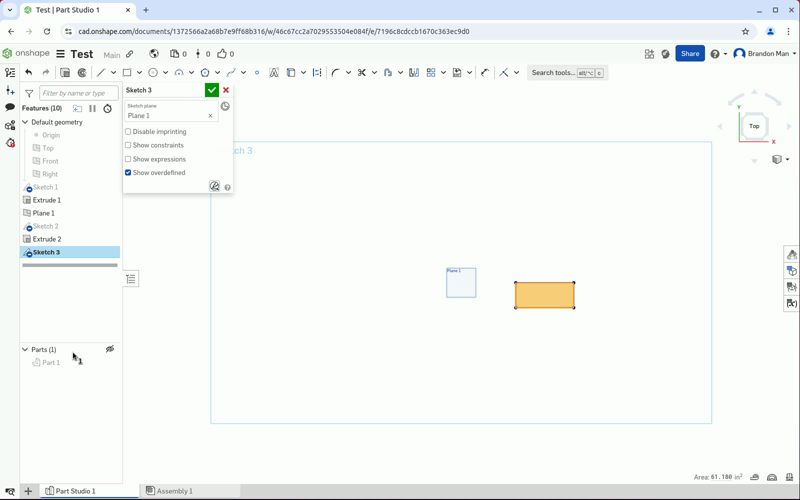
key(shift+y)
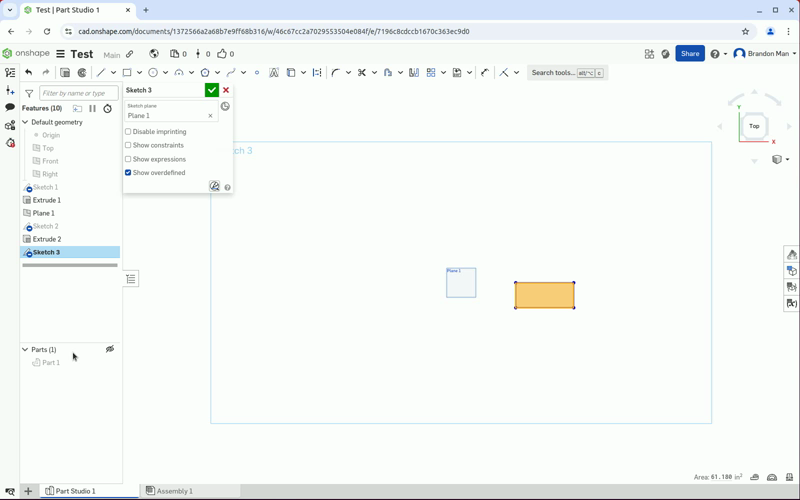
key(shift+e)
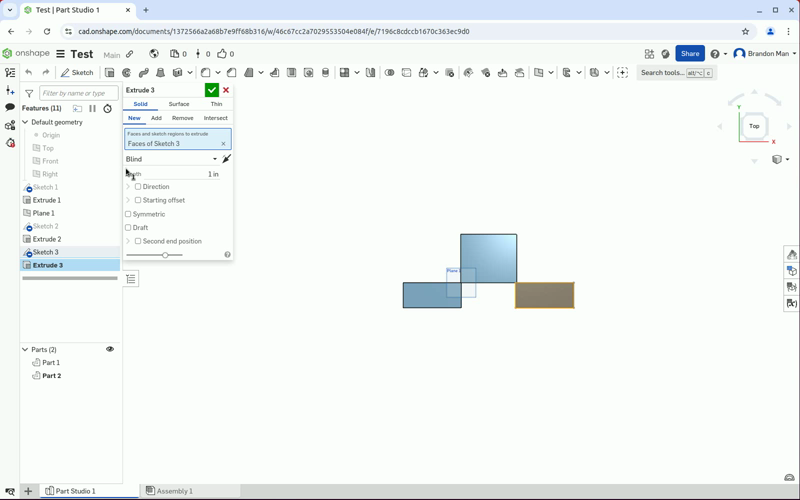
mouse_move(143, 106)
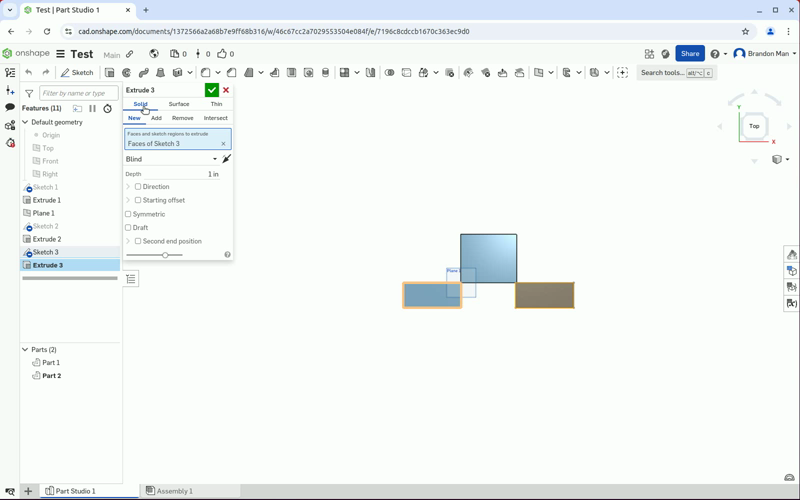
click(143, 106)
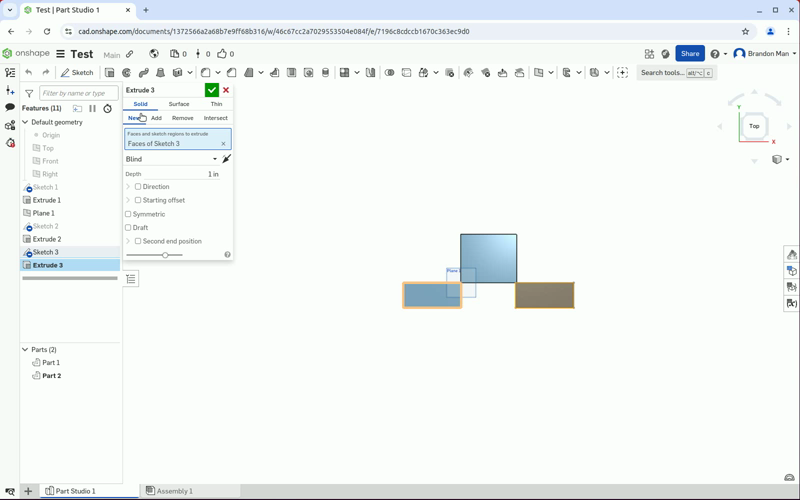
mouse_move(137, 120)
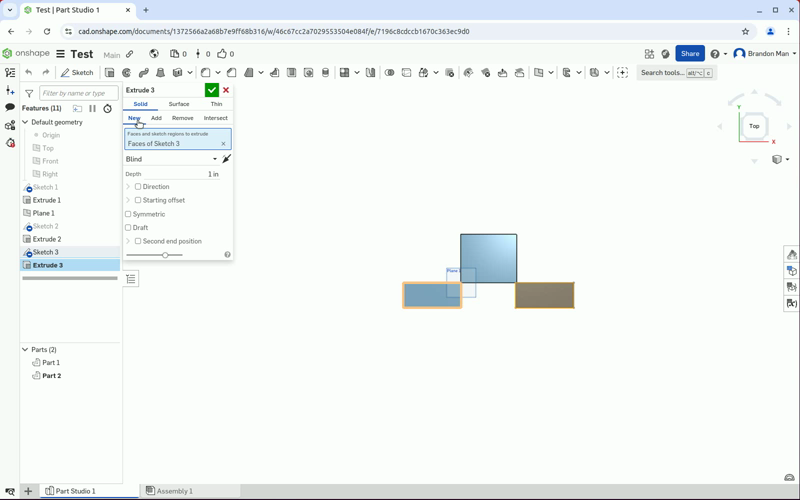
click(137, 120)
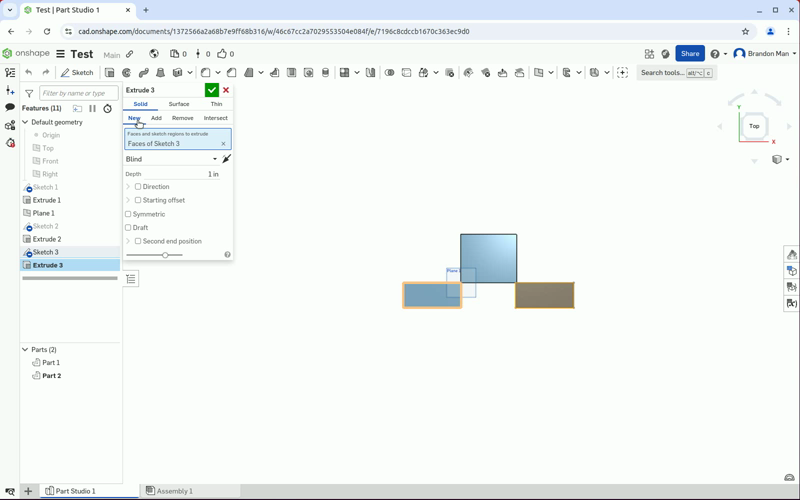
key(tab, 4)
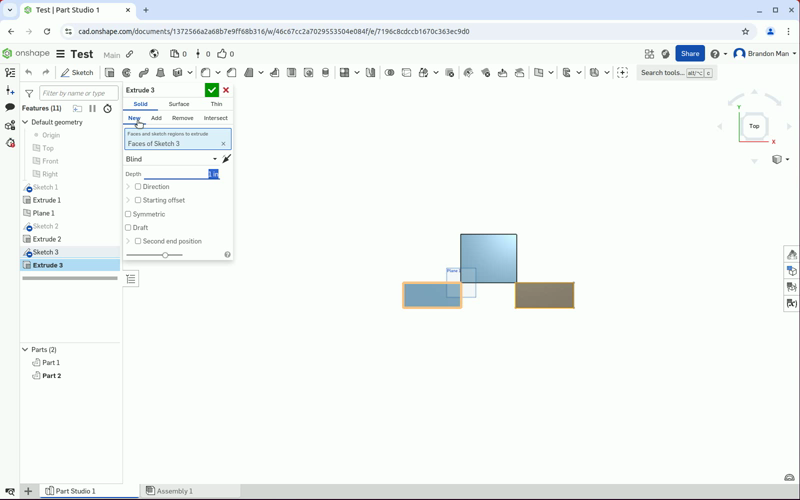
text(-1.444)
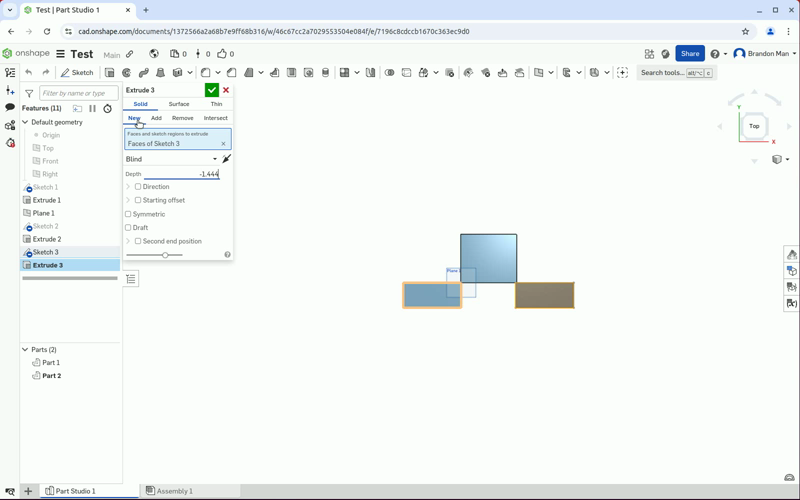
key(tab, 3)
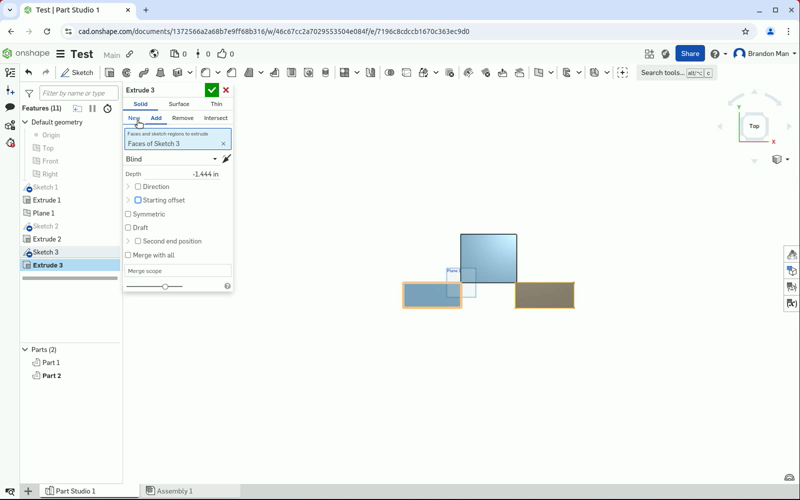
key(tab, 2)
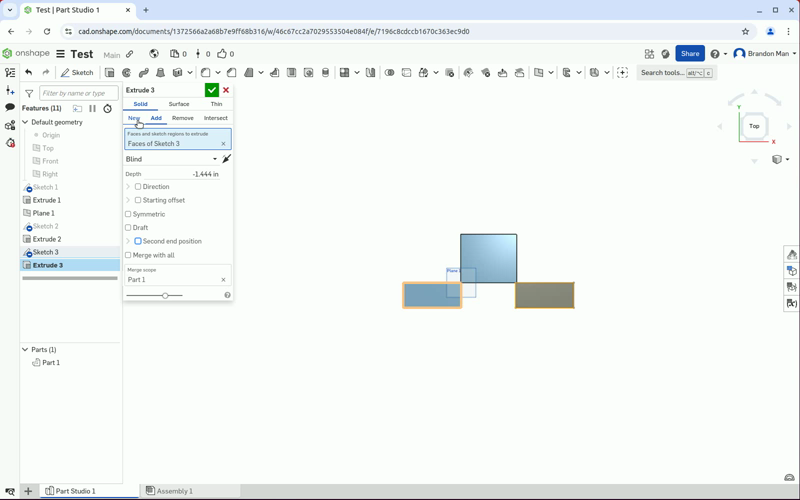
key(space)
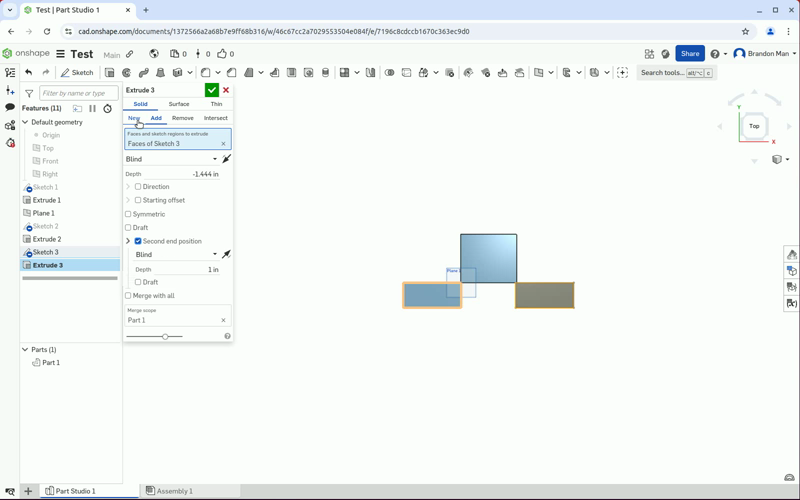
key(tab, 3)
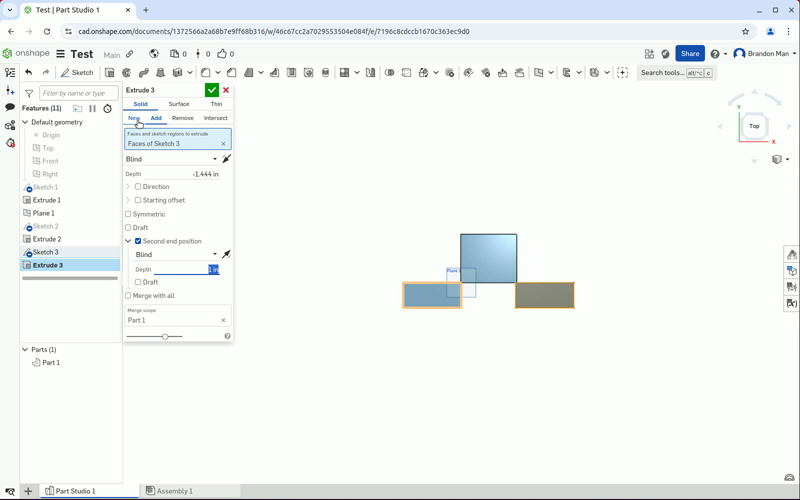
text(0.481)
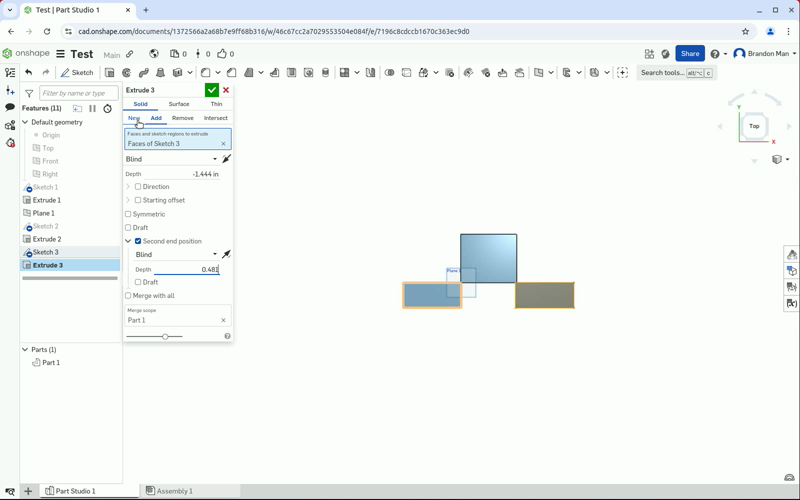
key(enter)
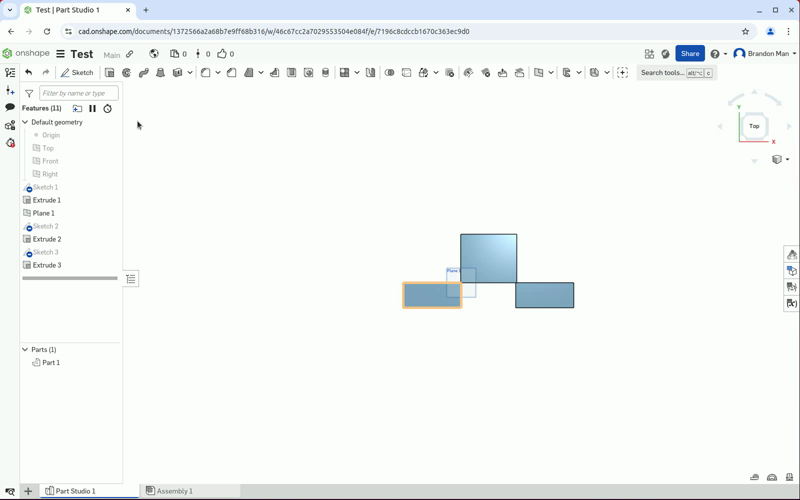
key(shift+h)
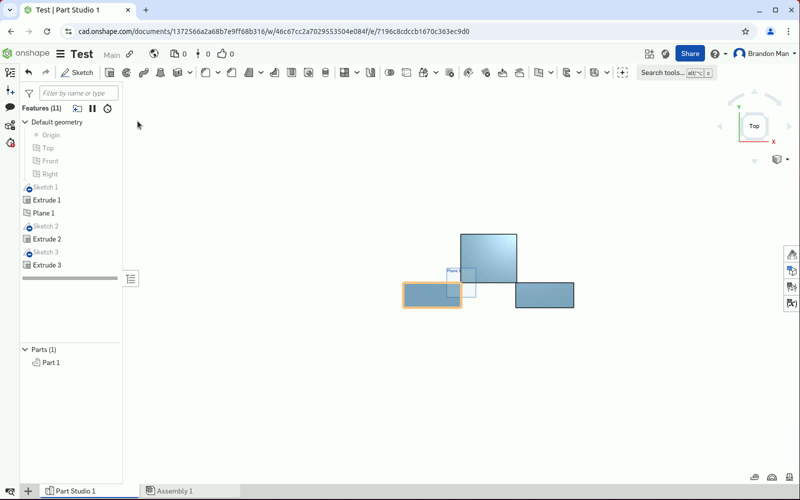
key(shift+h)
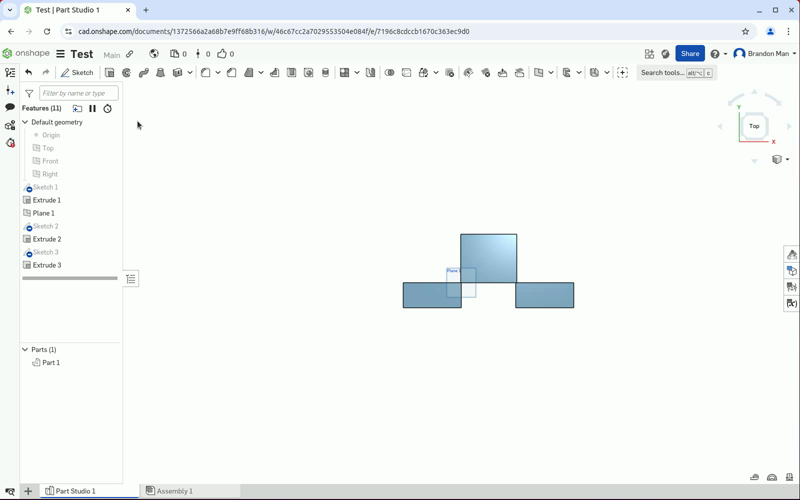
mouse_move(73, 189)
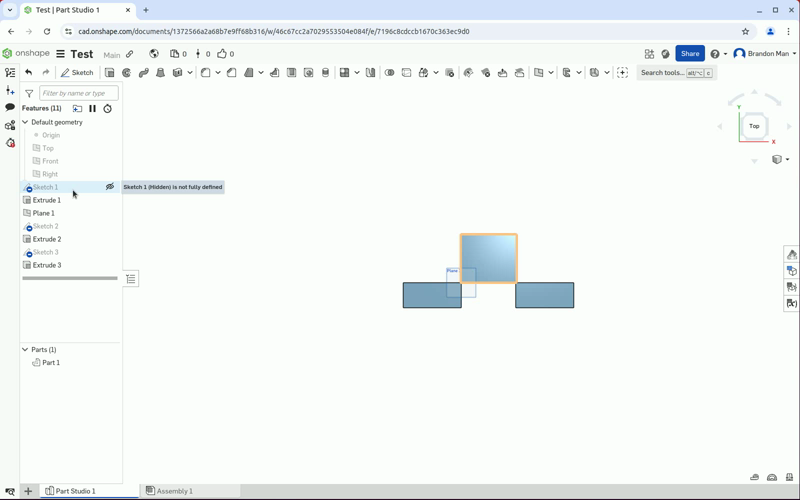
click(73, 189)
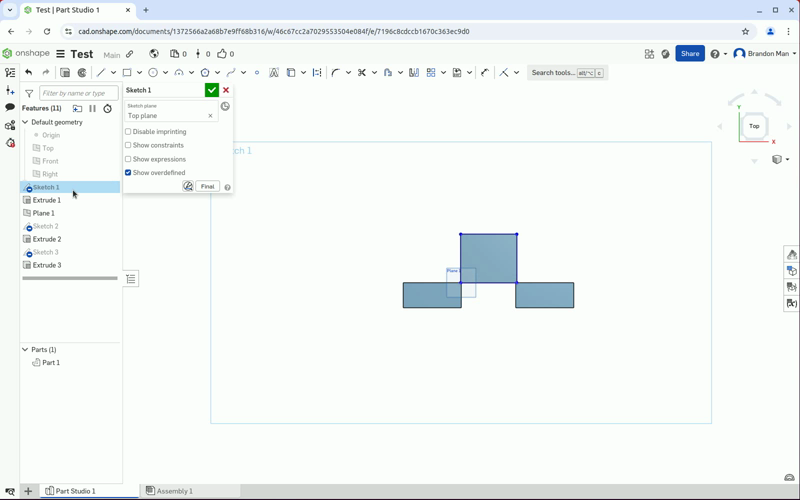
mouse_move(229, 92)
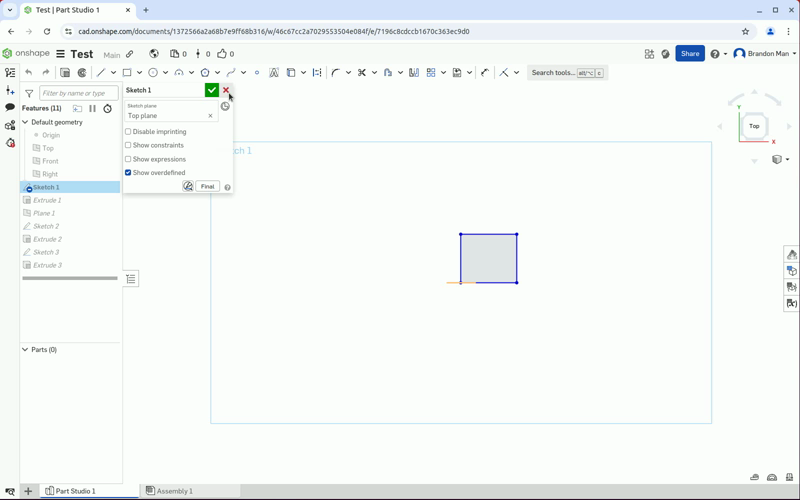
click(229, 92)
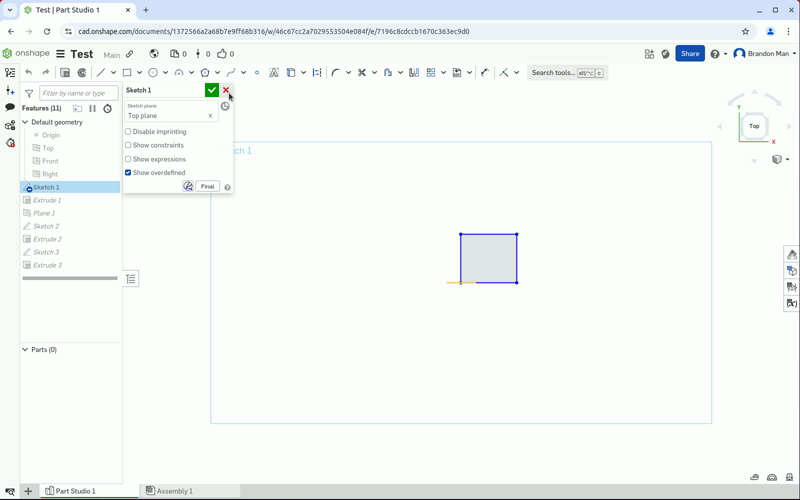
key(shift+s)
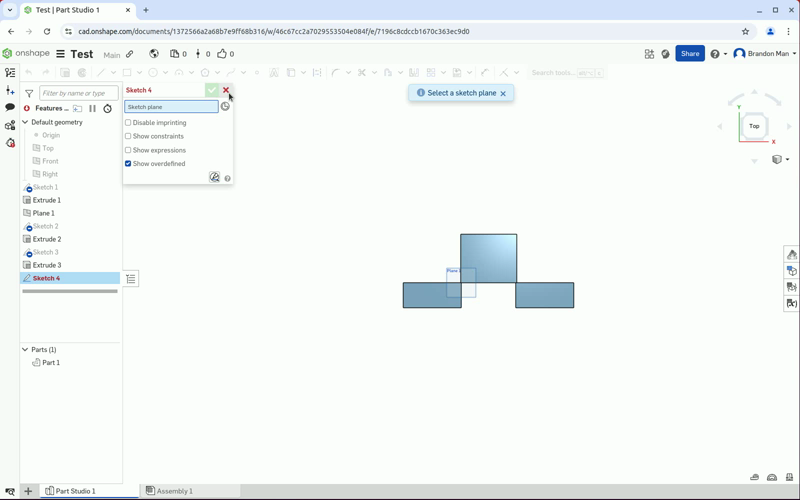
mouse_move(73, 215)
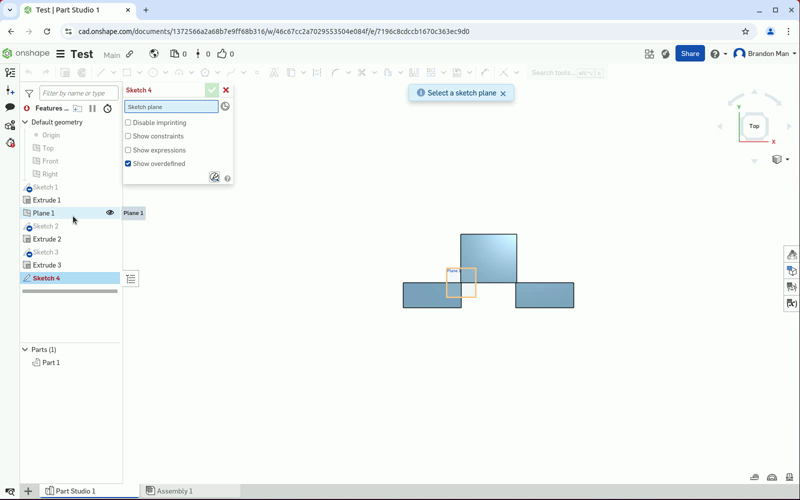
click(73, 215)
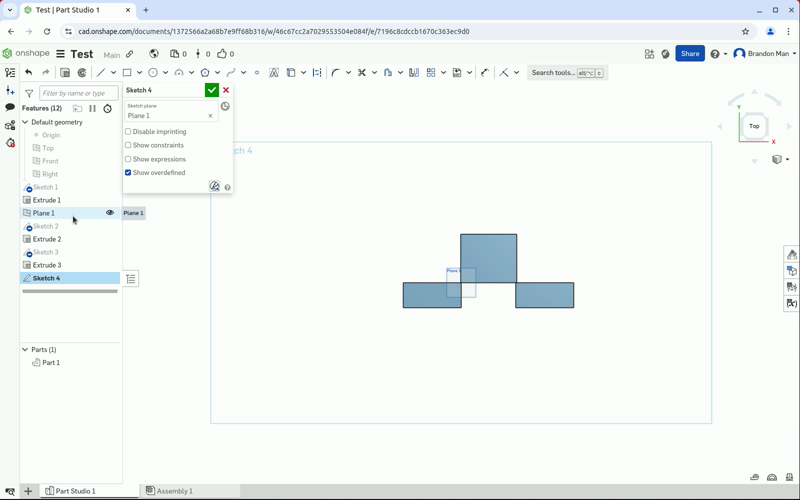
mouse_move(73, 352)
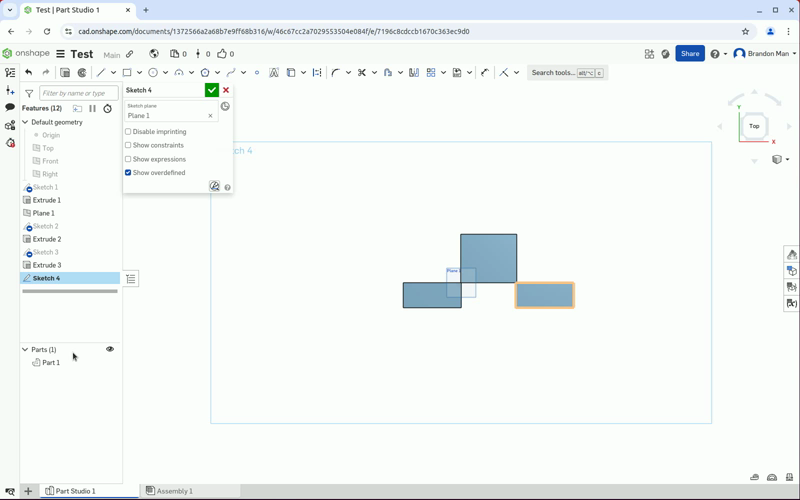
key(y)
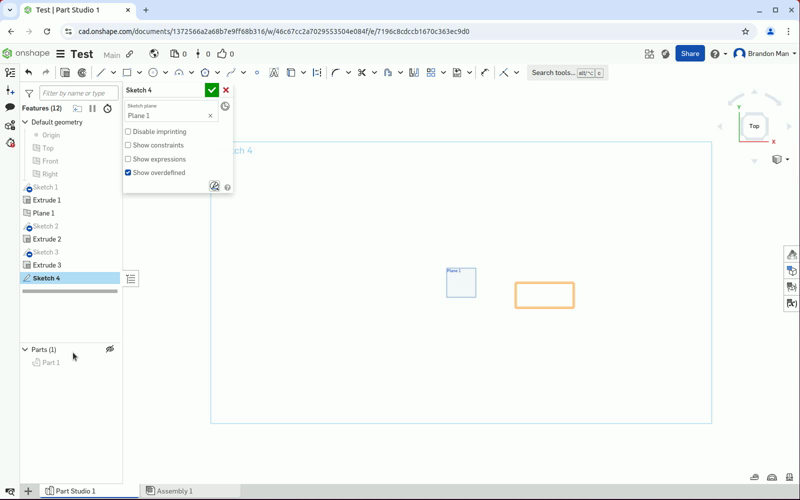
key(l)
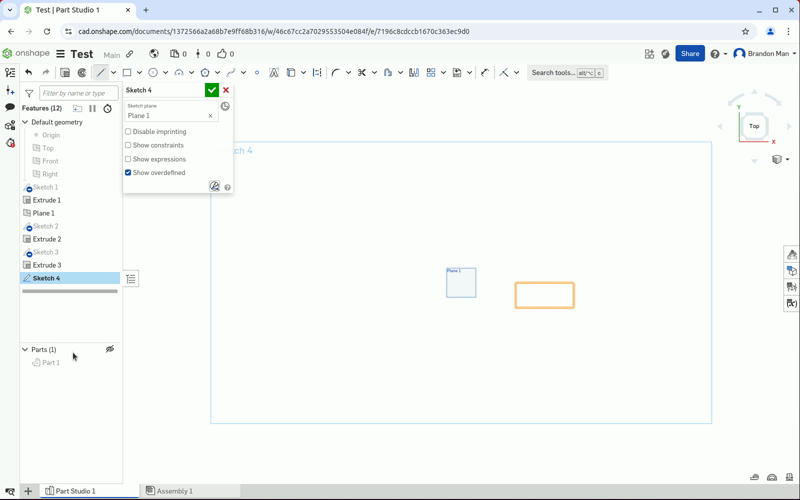
key_down(shift)
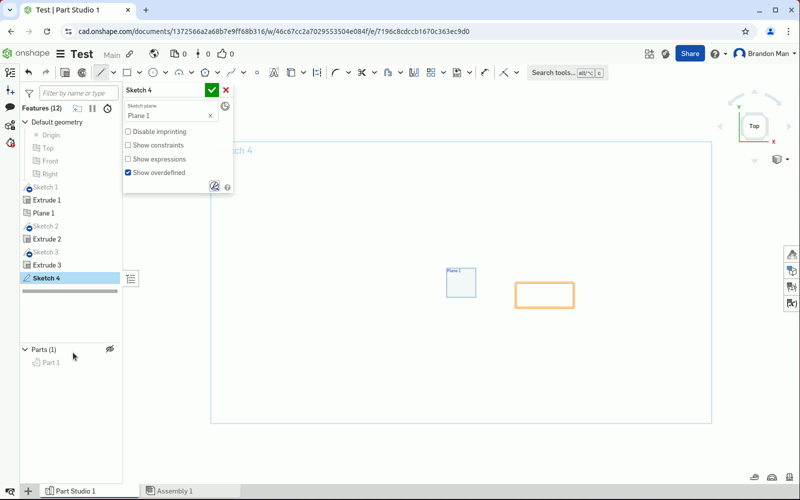
mouse_move(472, 324)
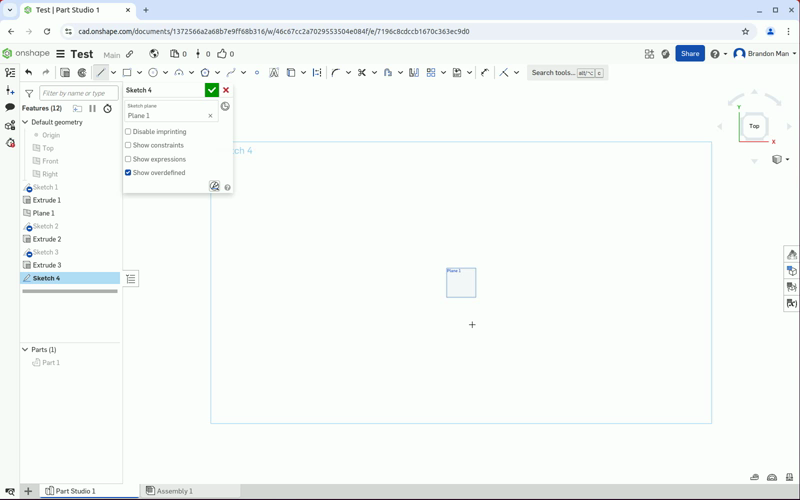
click(472, 324)
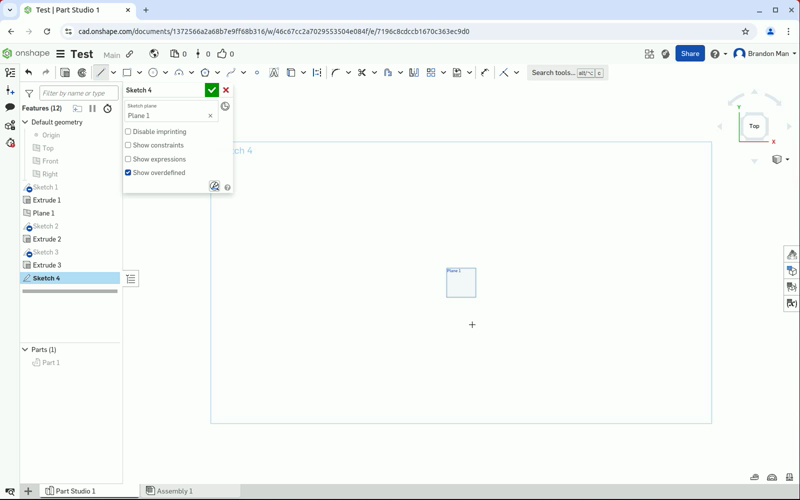
key_up(shift)
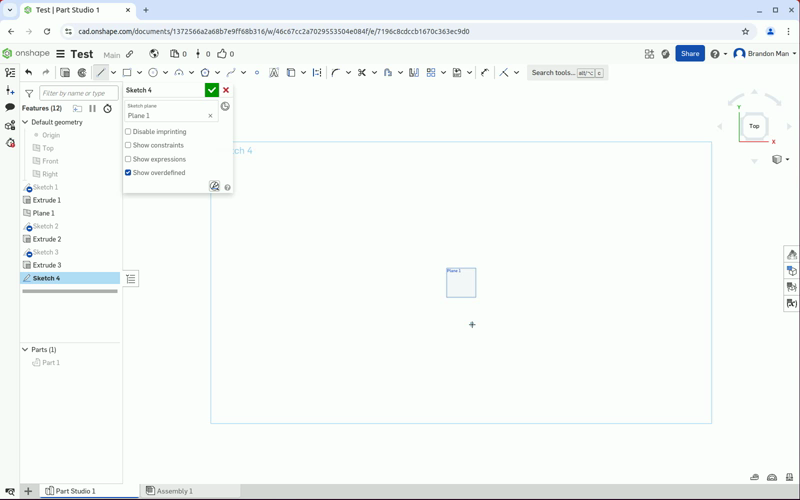
key_down(shift)
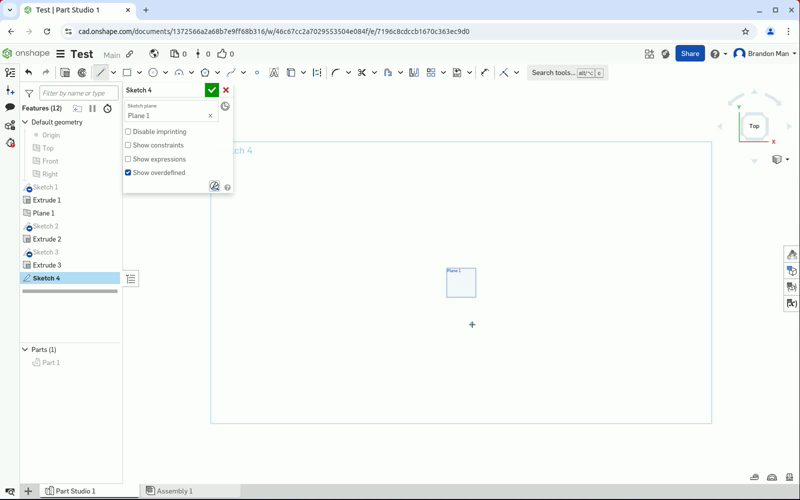
mouse_move(502, 324)
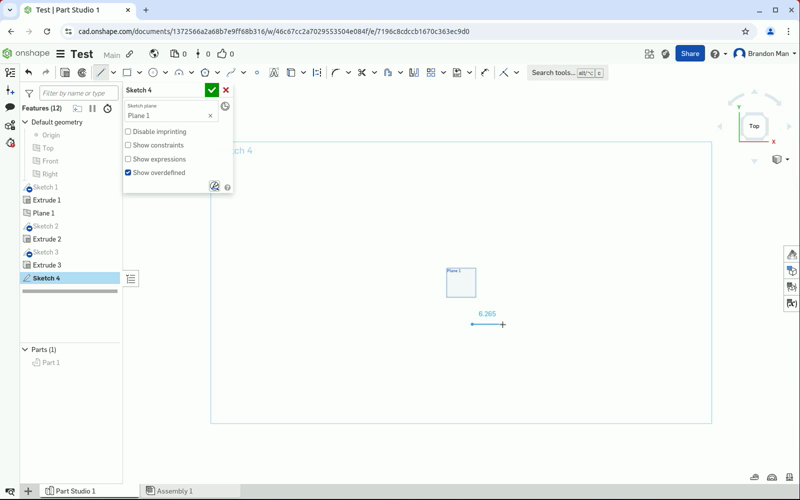
mouse_move(506, 324)
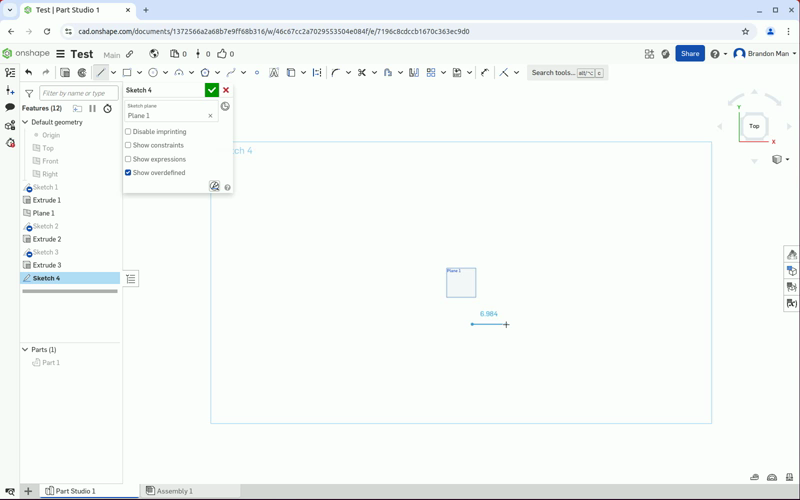
click(506, 324)
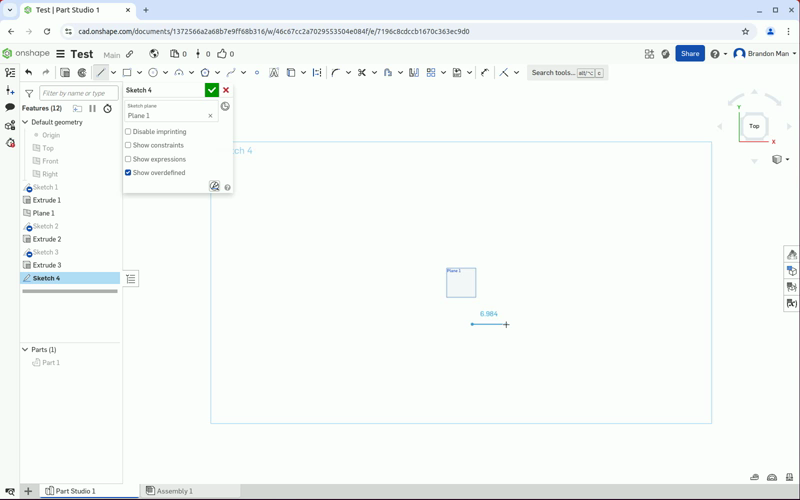
key_up(shift)
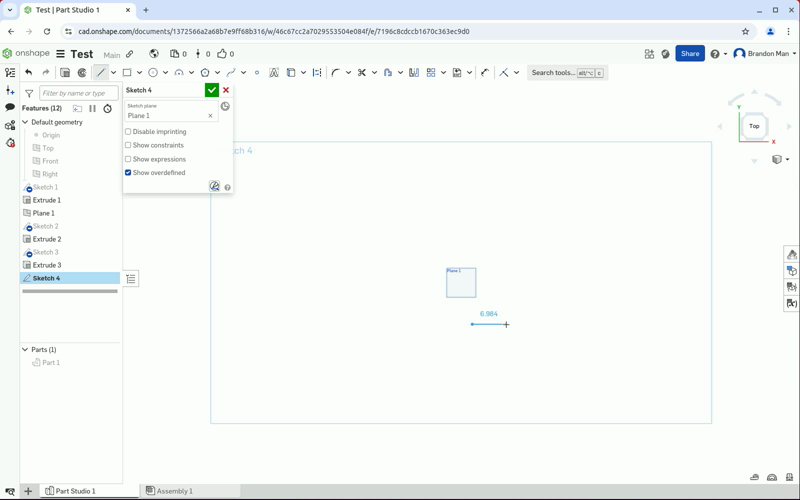
key_down(shift)
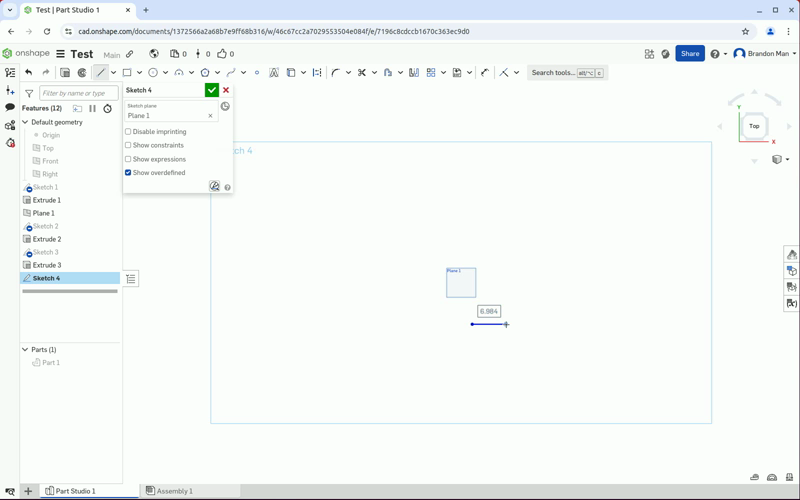
mouse_move(536, 324)
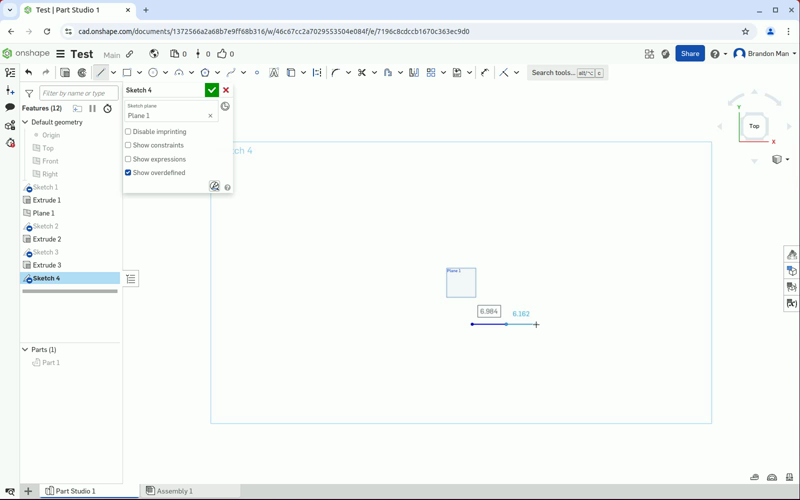
mouse_move(506, 306)
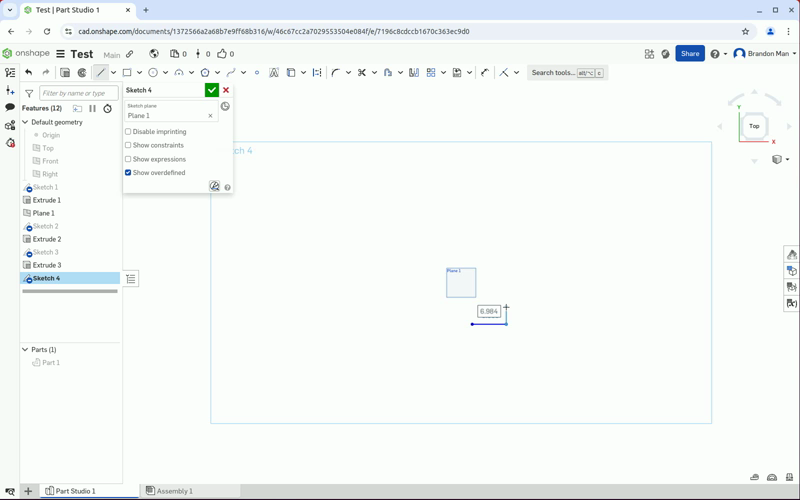
click(506, 306)
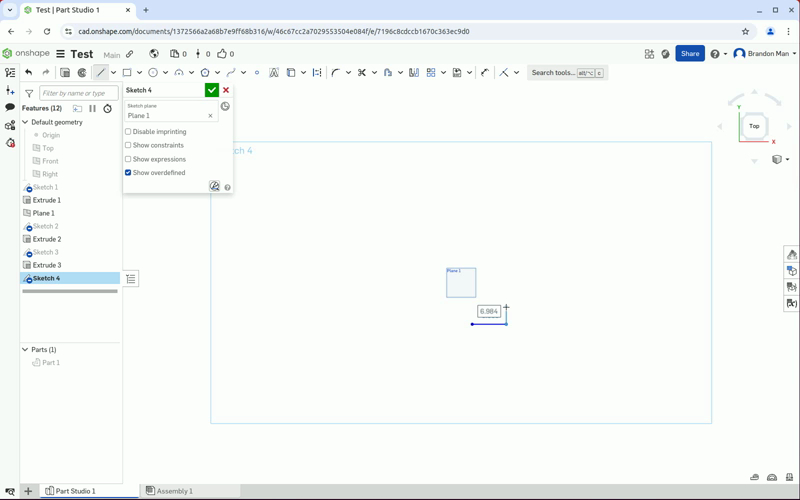
key_up(shift)
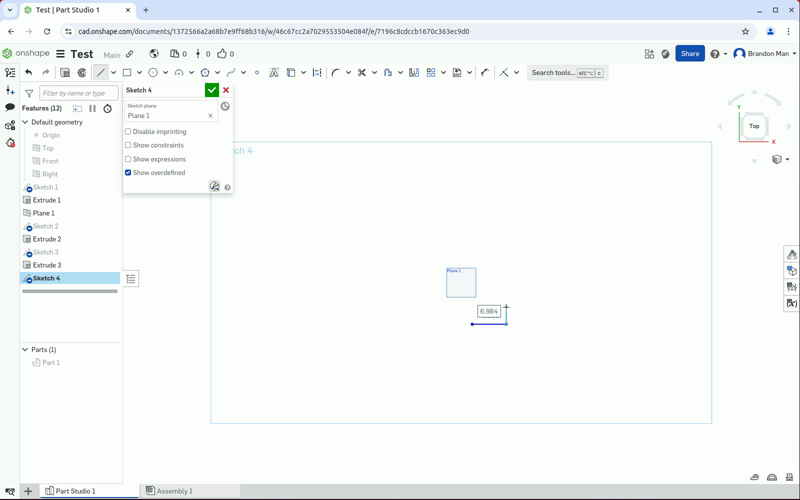
key_down(shift)
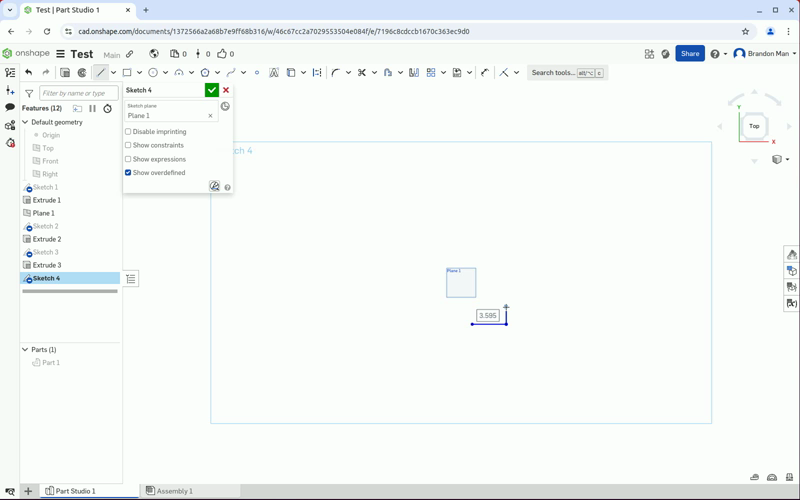
mouse_move(536, 306)
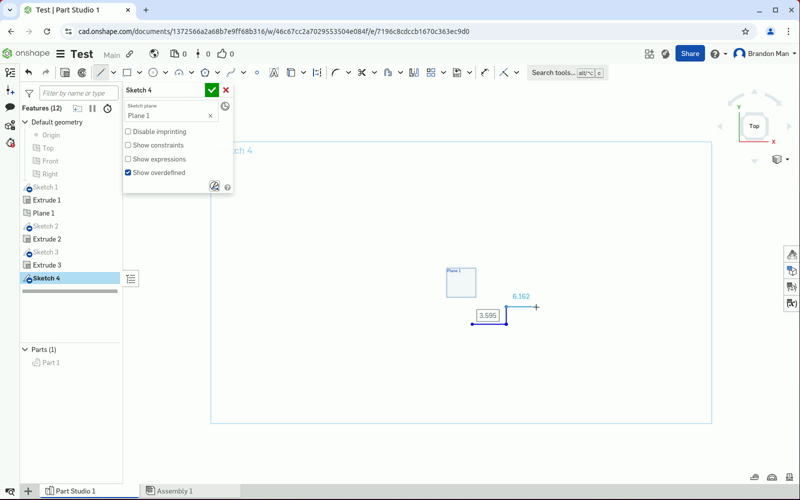
mouse_move(472, 306)
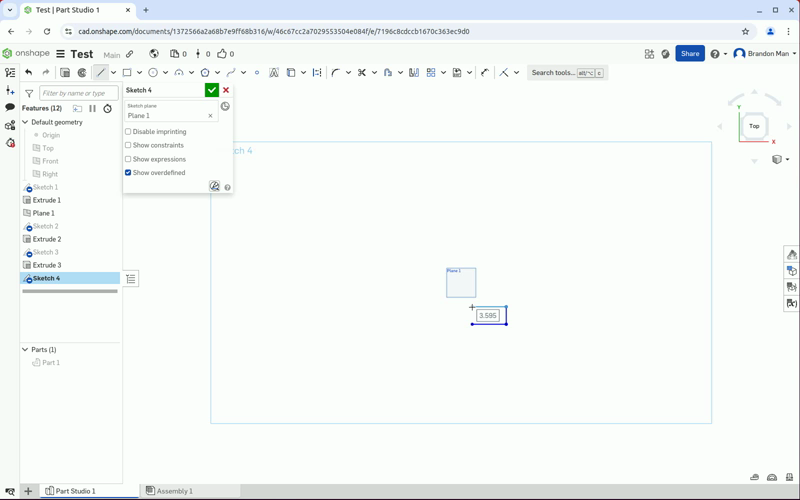
click(472, 306)
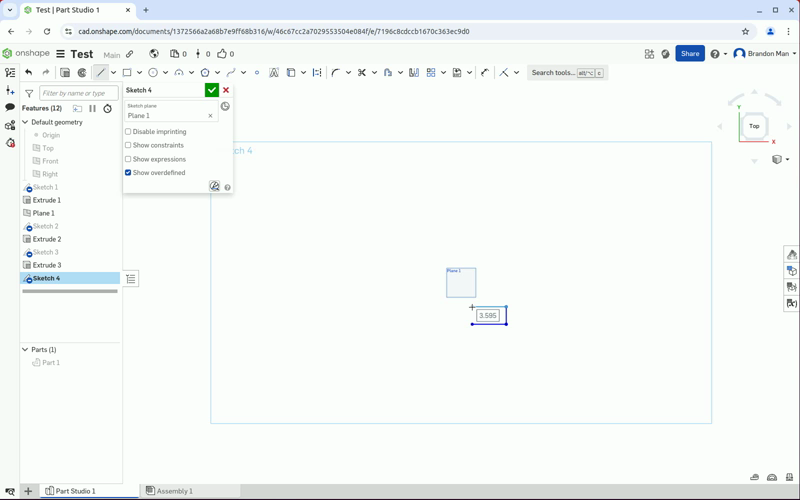
key_up(shift)
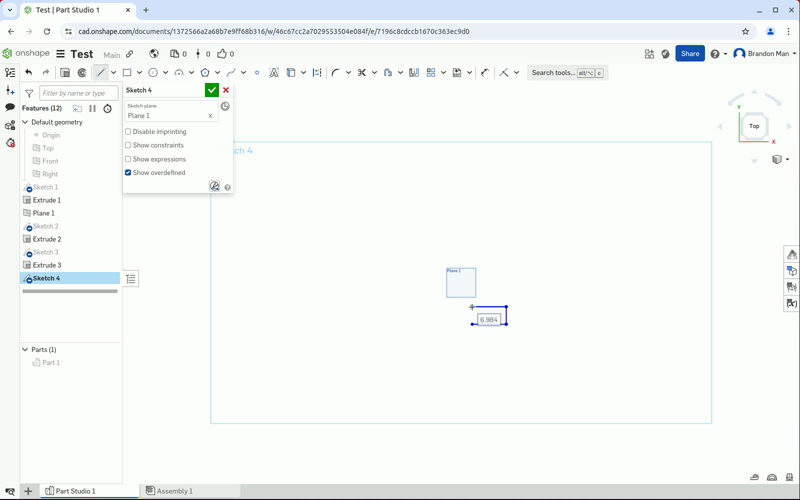
mouse_move(502, 306)
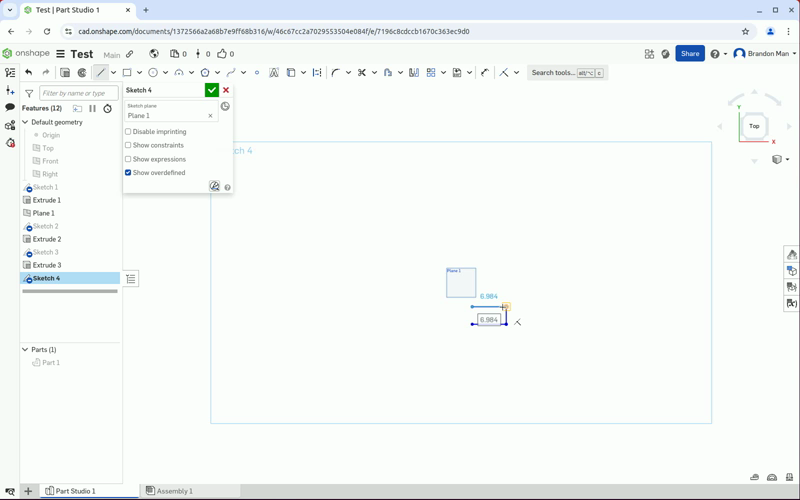
key_down(shift)
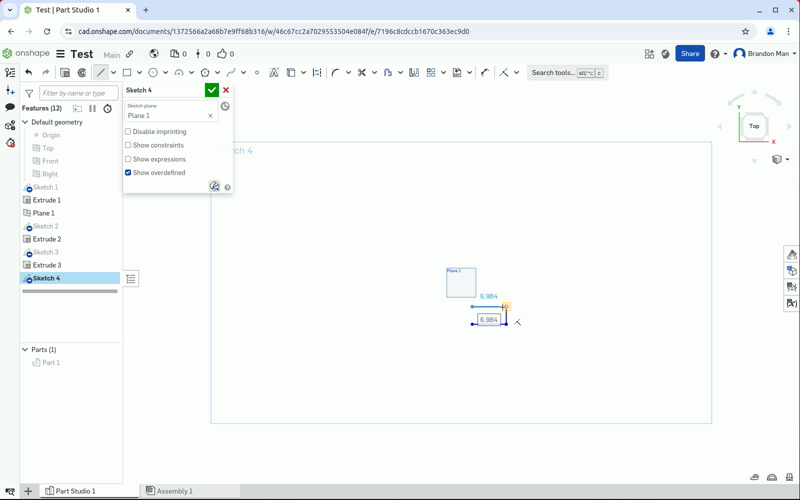
mouse_move(472, 324)
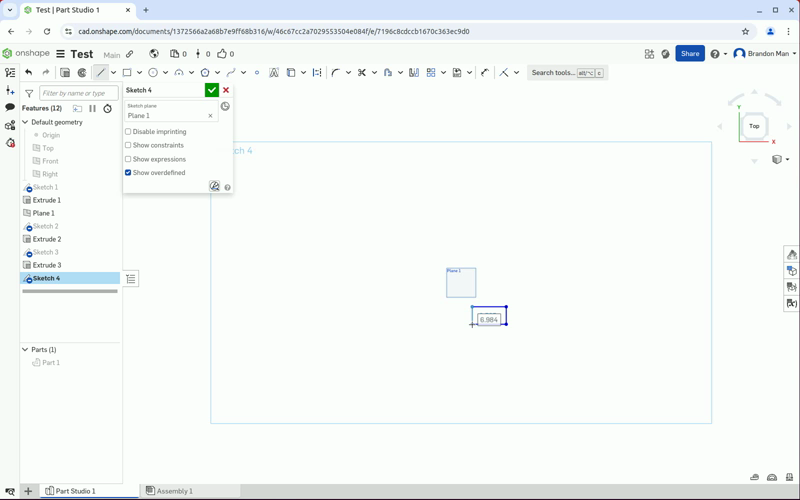
key_up(shift)
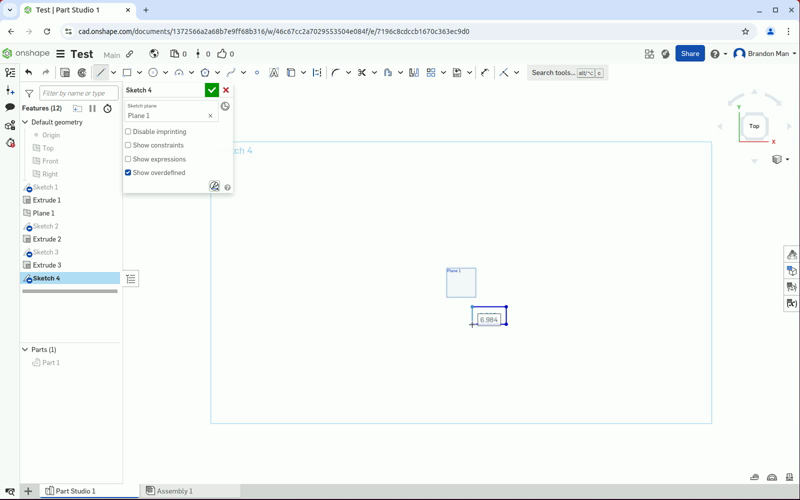
click(472, 324)
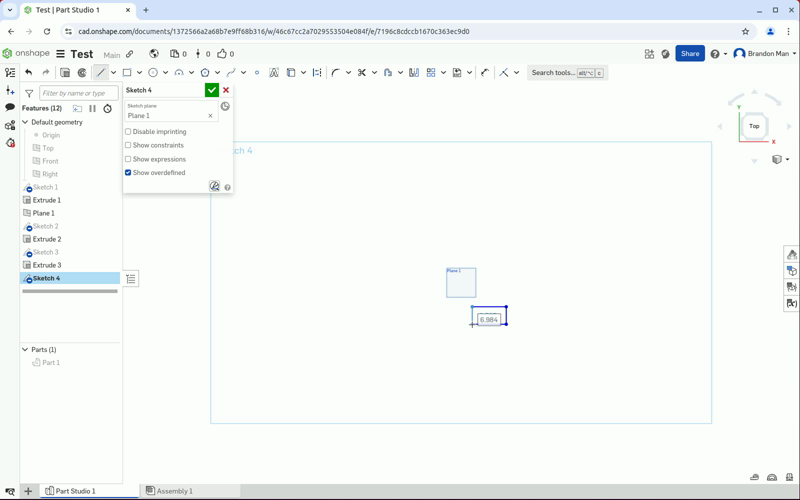
key(esc)
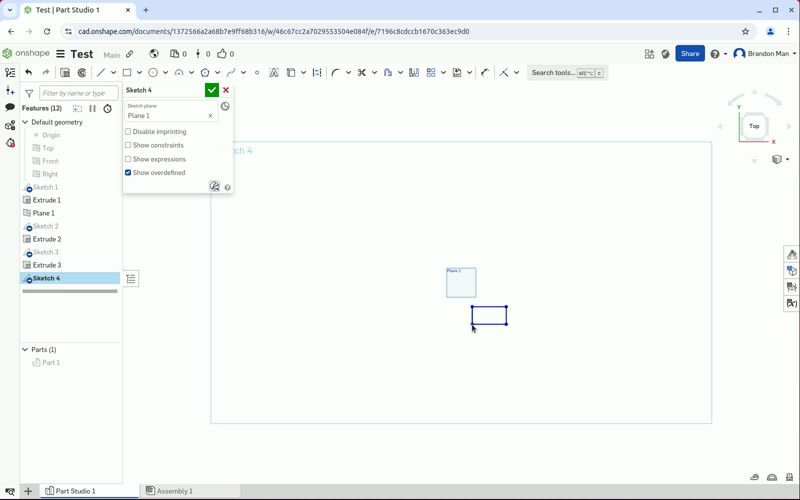
mouse_move(492, 320)
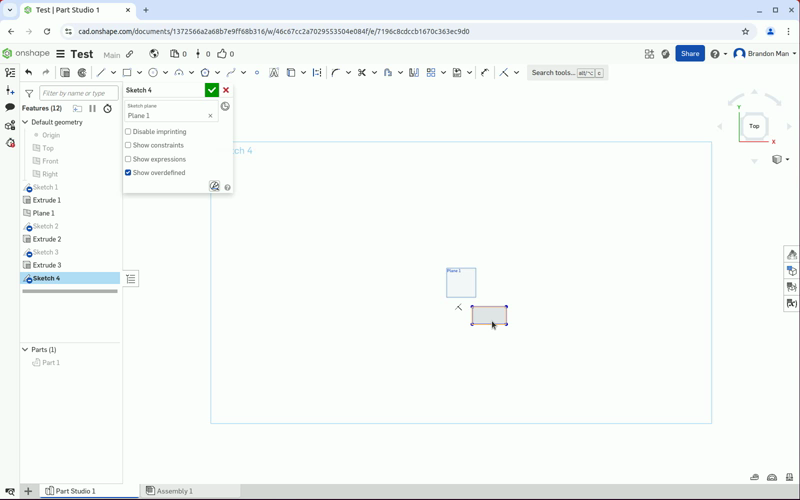
scroll(6)
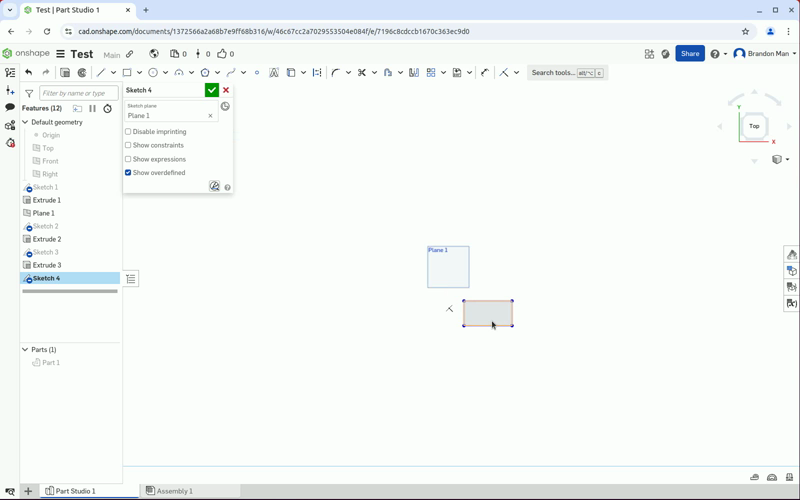
scroll(6)
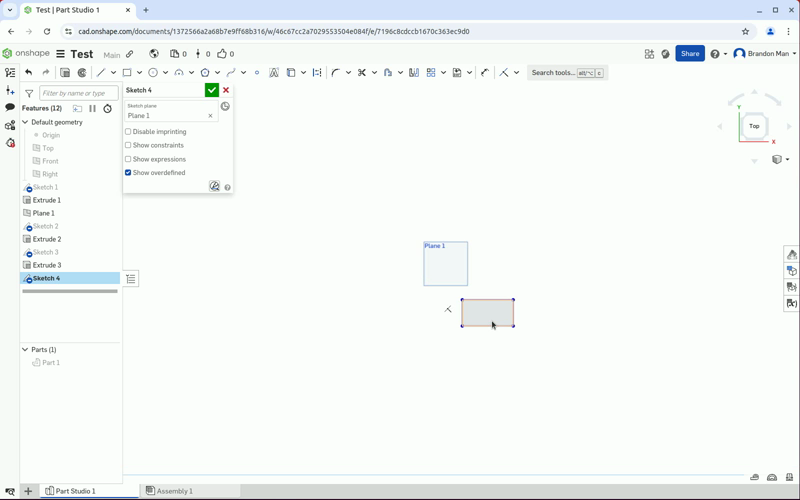
scroll(6)
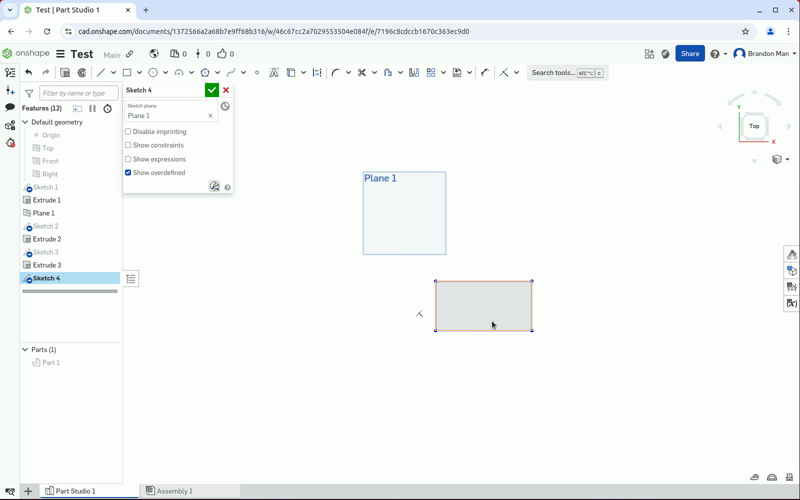
scroll(6)
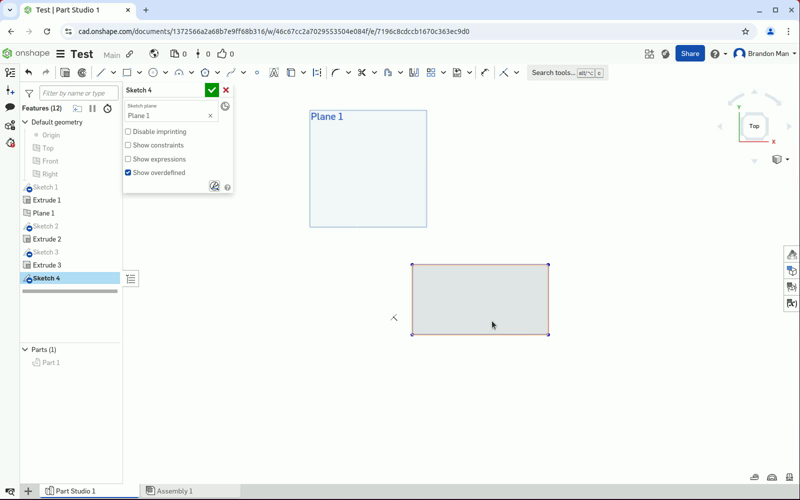
scroll(6)
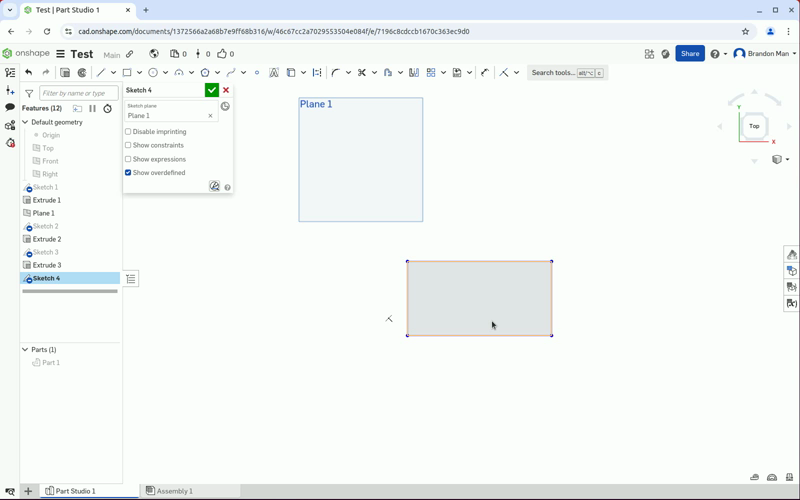
scroll(6)
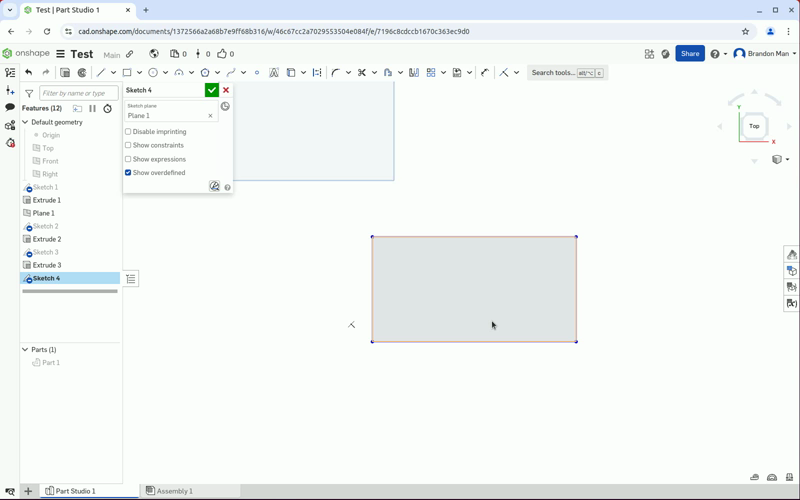
scroll(6)
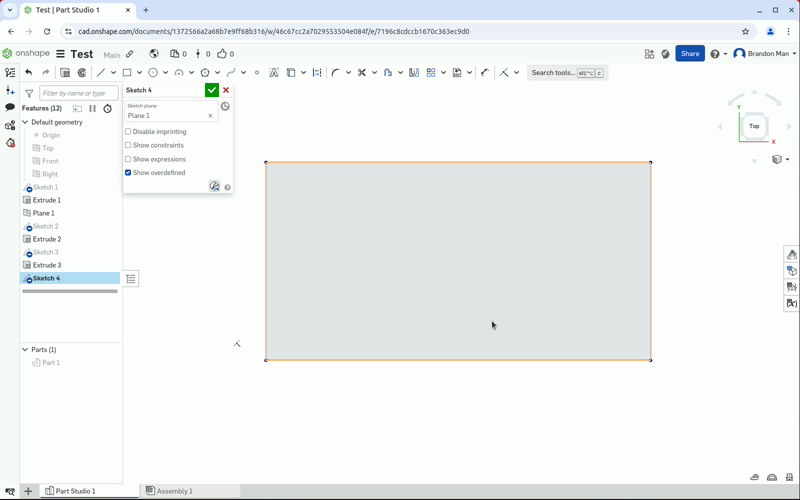
click(492, 320)
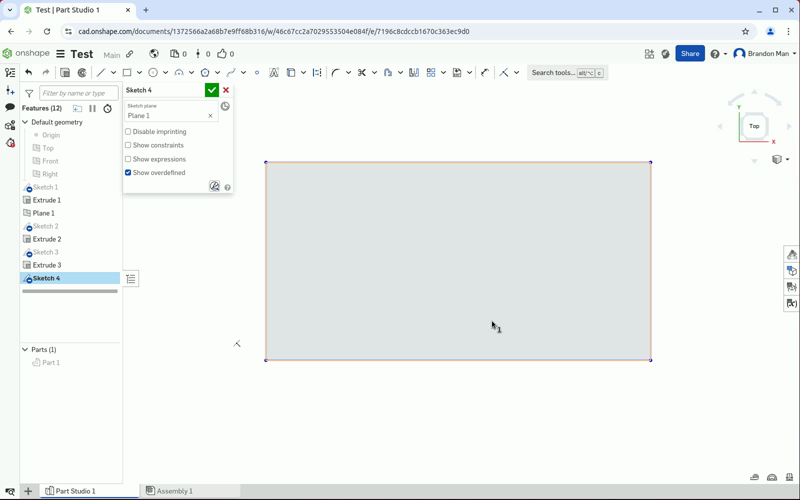
scroll(-6)
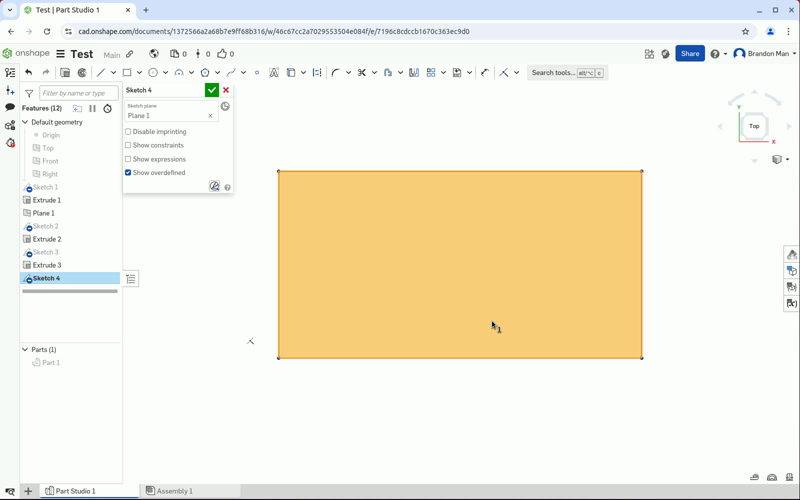
scroll(-6)
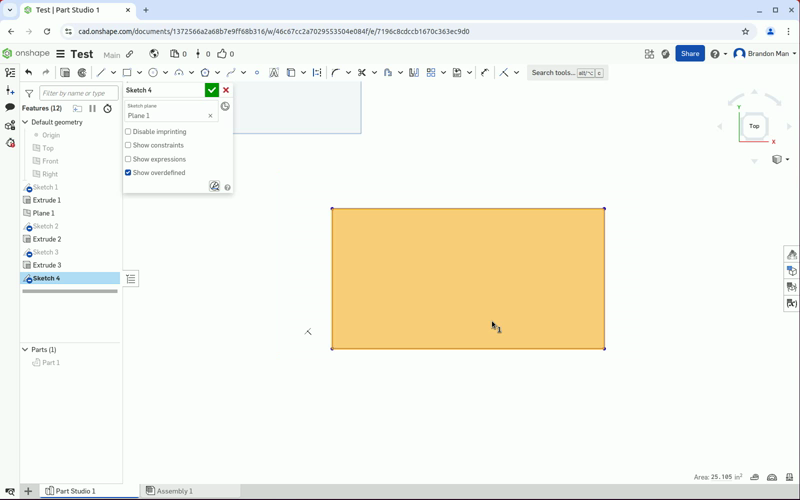
scroll(-6)
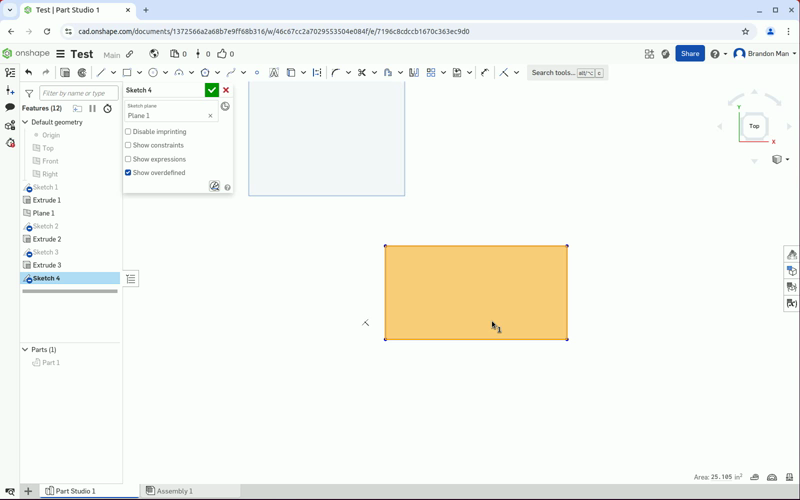
scroll(-6)
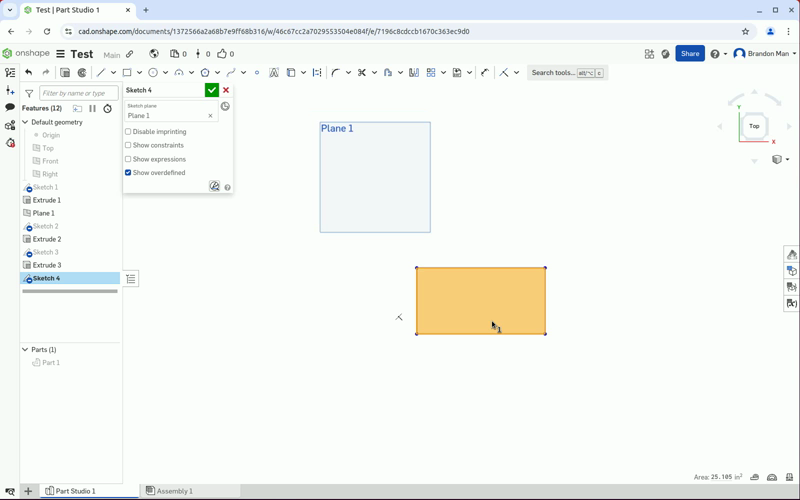
scroll(-6)
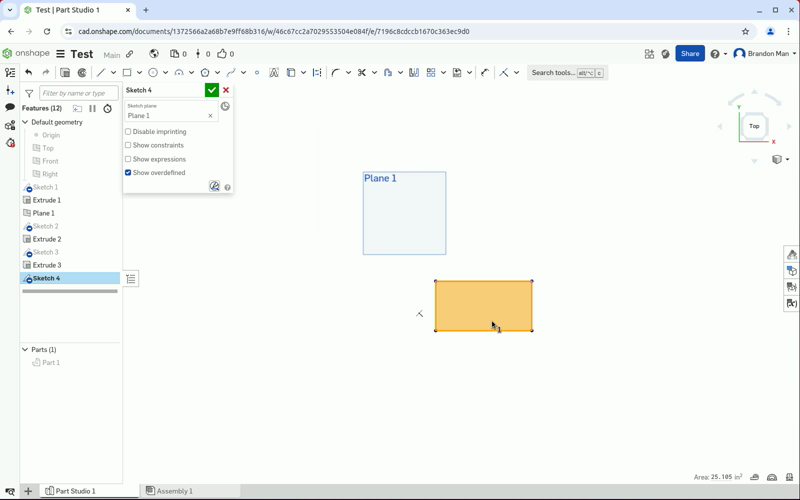
scroll(-6)
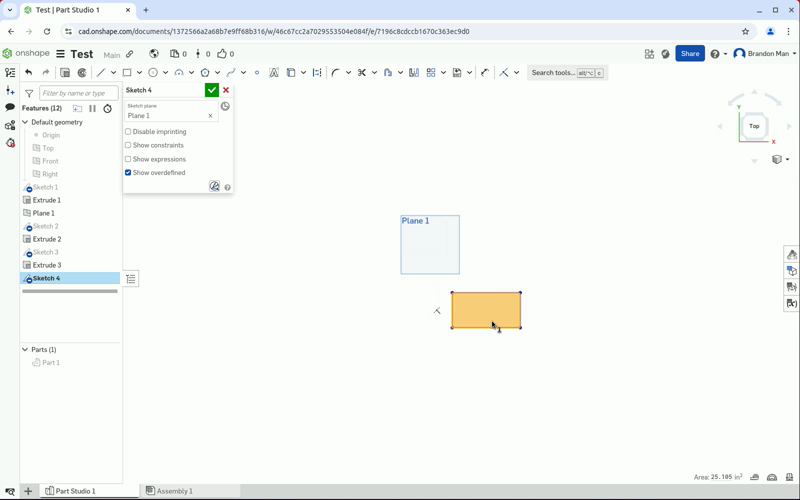
scroll(-6)
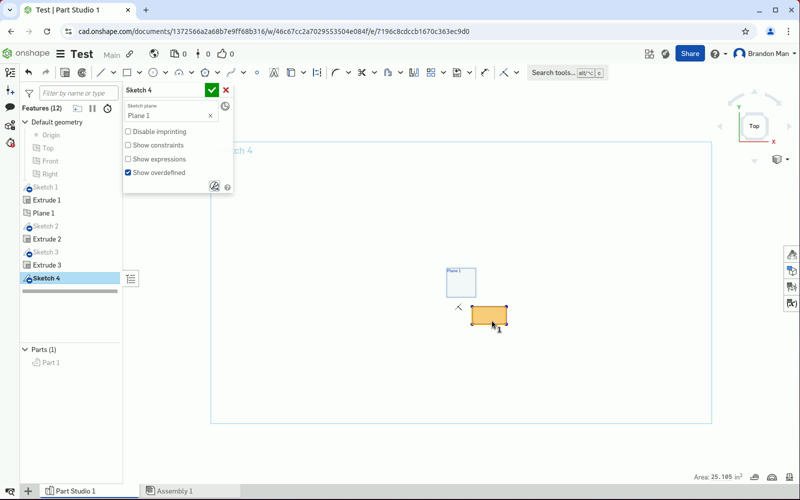
mouse_move(73, 352)
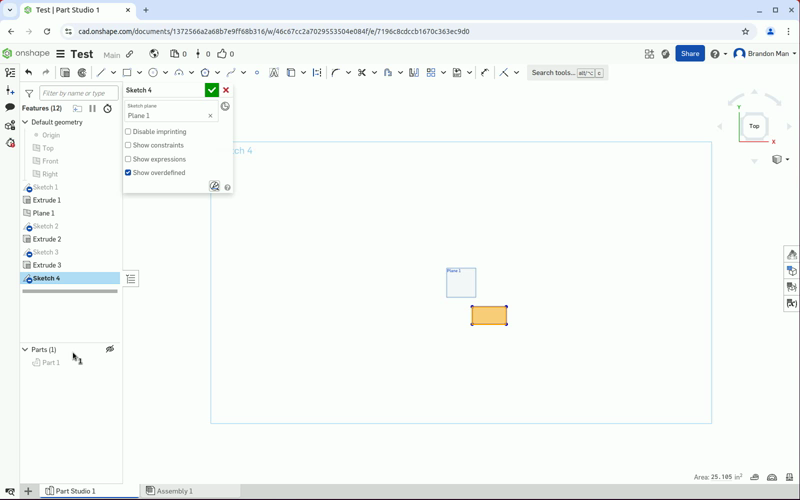
key(shift+y)
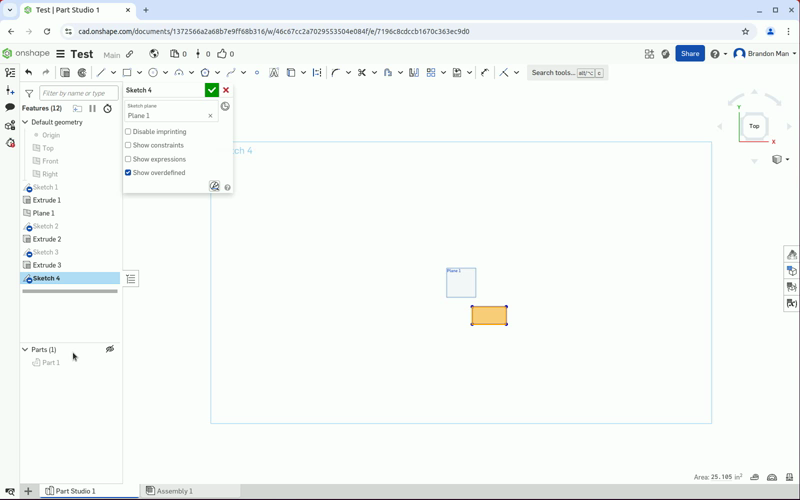
key(shift+e)
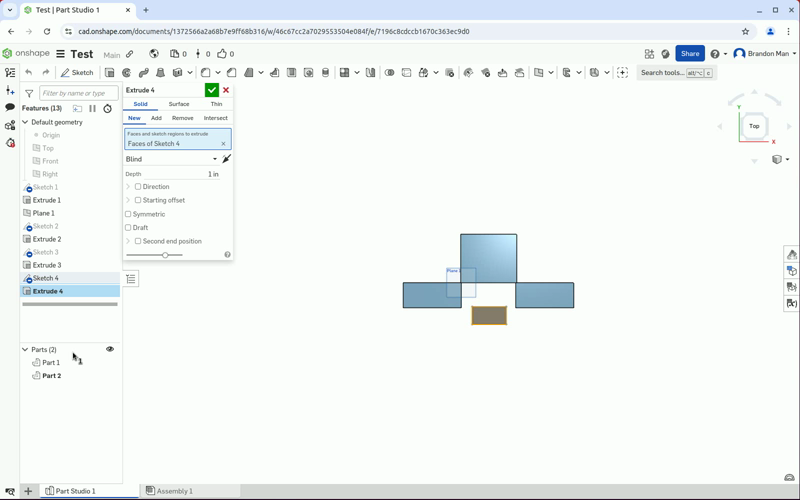
mouse_move(143, 106)
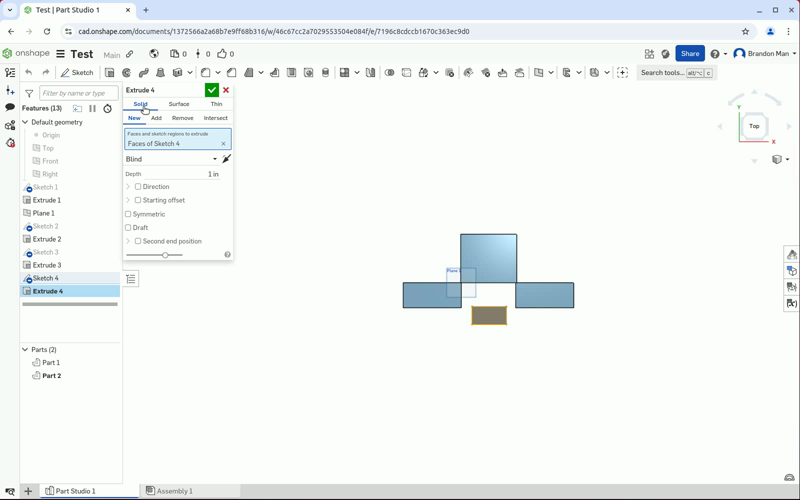
click(143, 106)
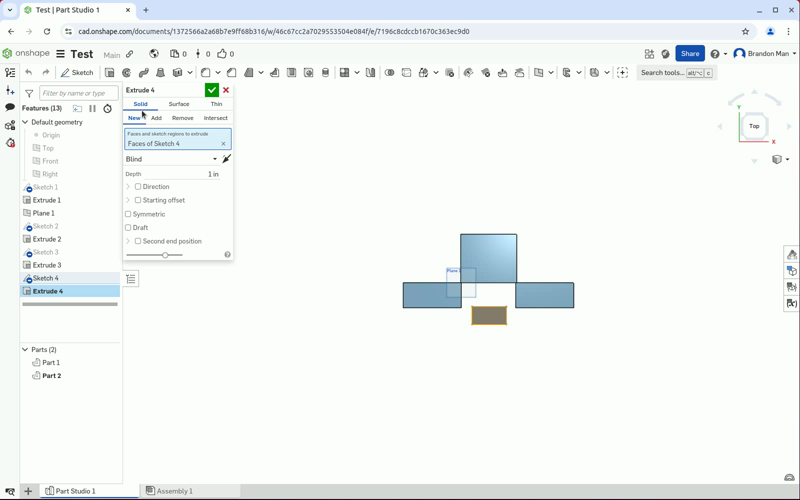
mouse_move(137, 120)
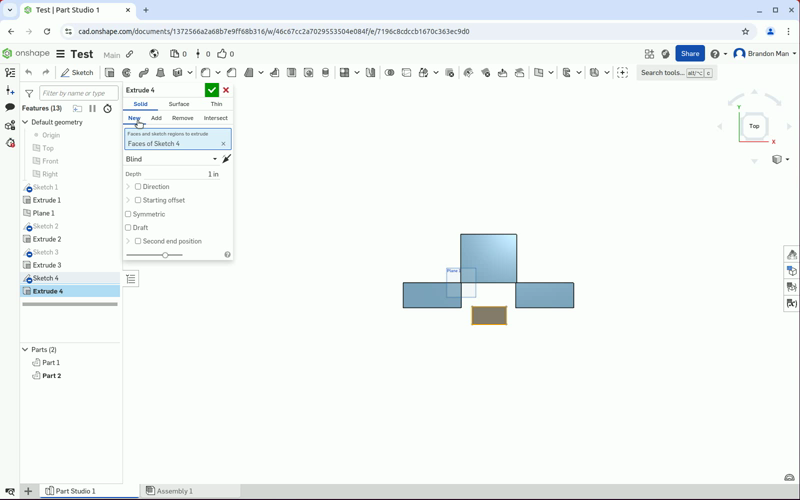
click(137, 120)
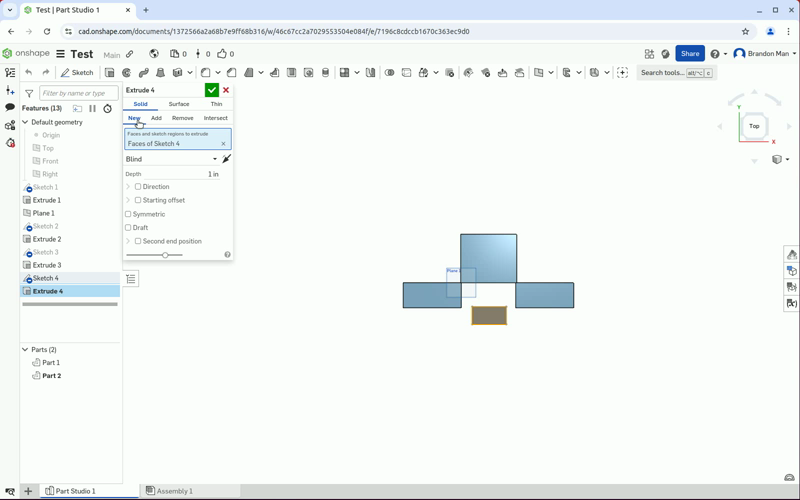
key(tab, 4)
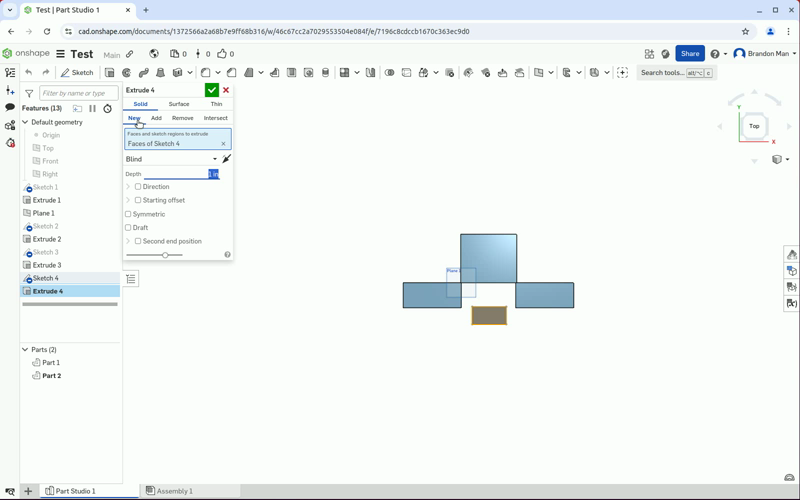
text(-1.444)
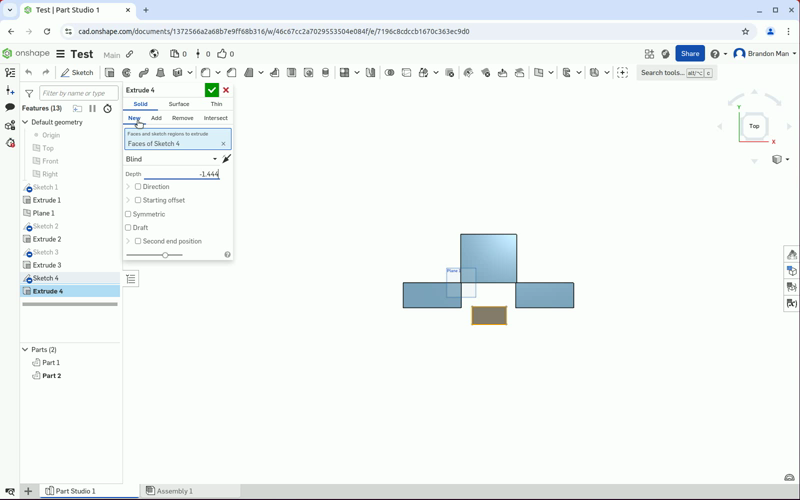
key(tab, 3)
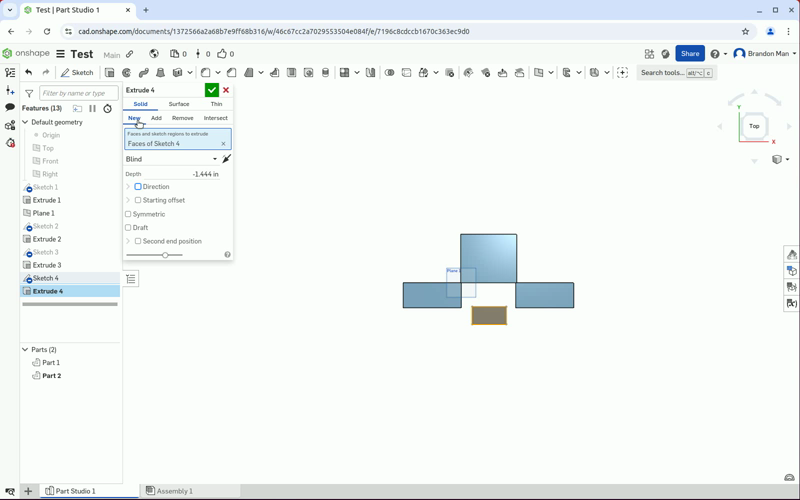
key(tab, 2)
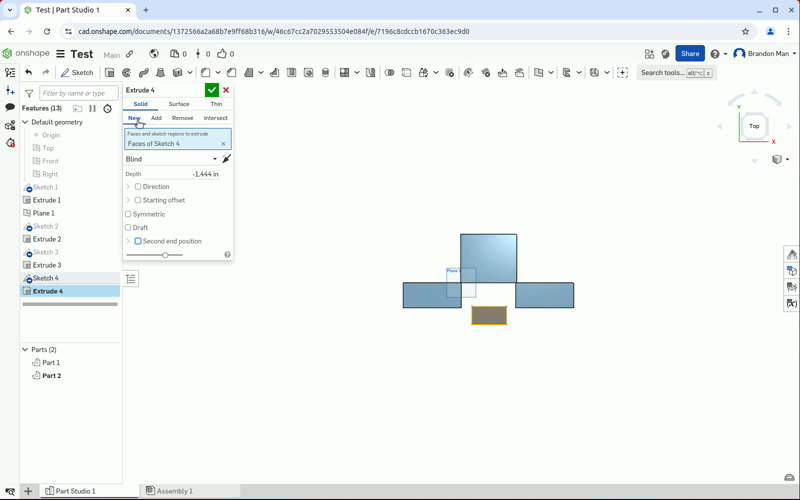
key(space)
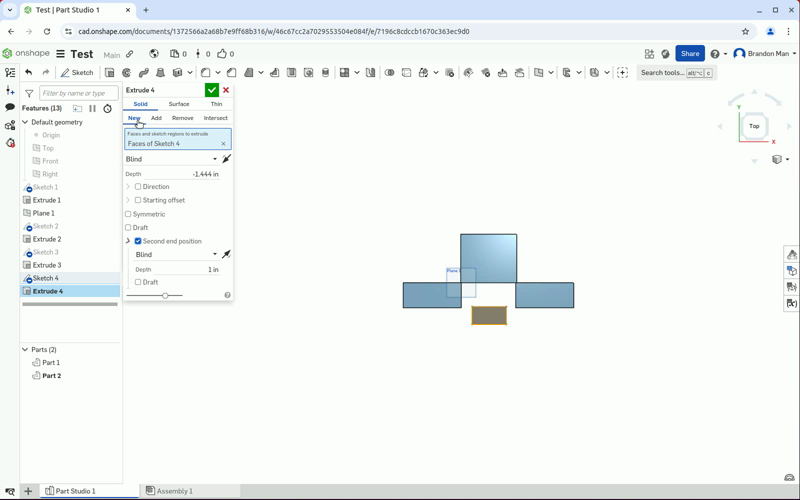
key(tab, 3)
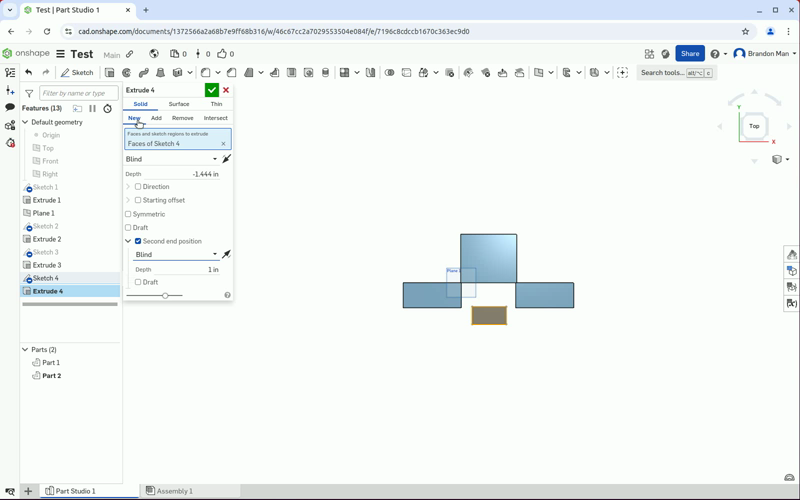
text(0.481)
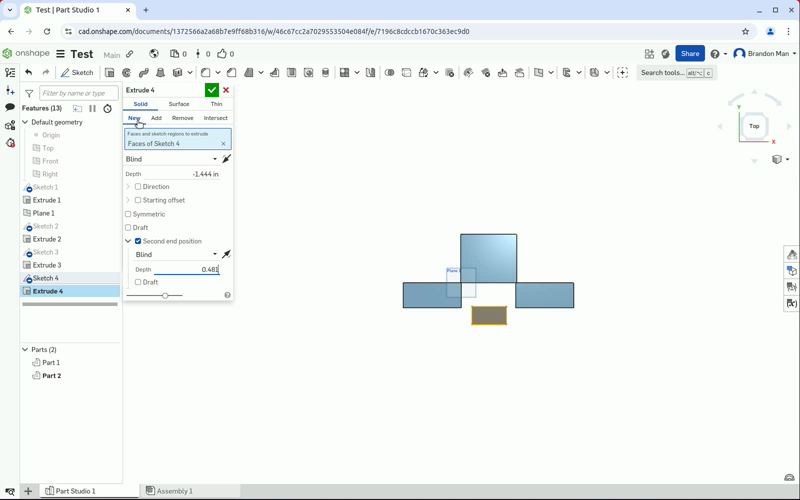
key(enter)
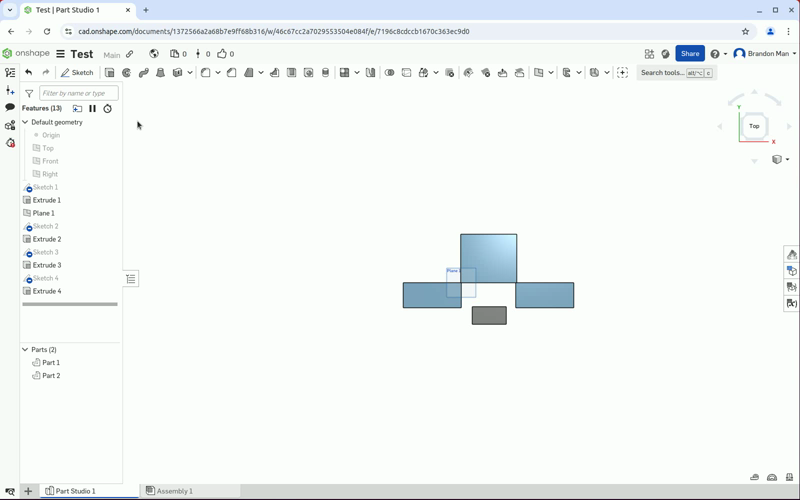
key(shift+h)
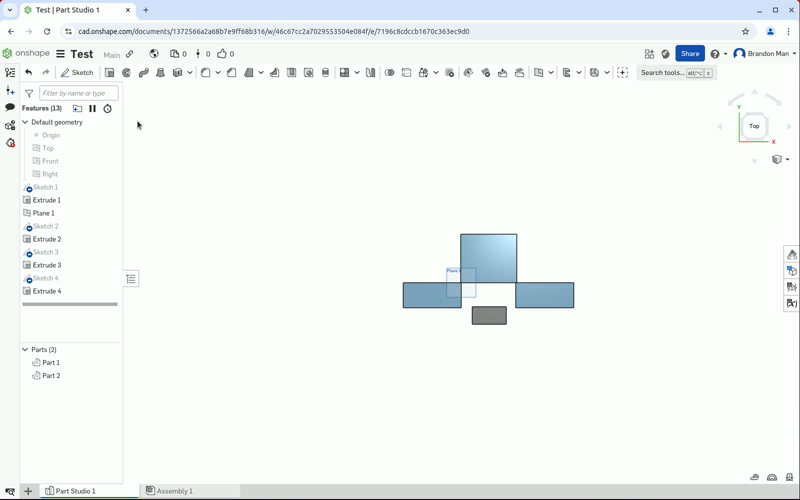
key(shift+h)
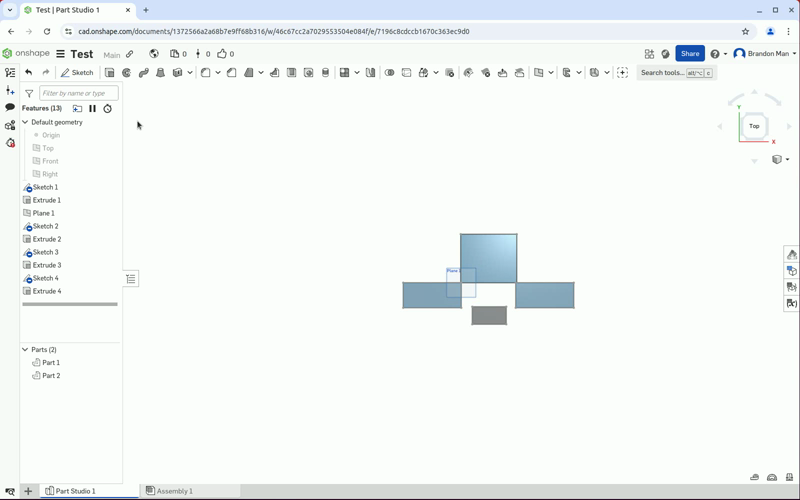
key(shift+7)
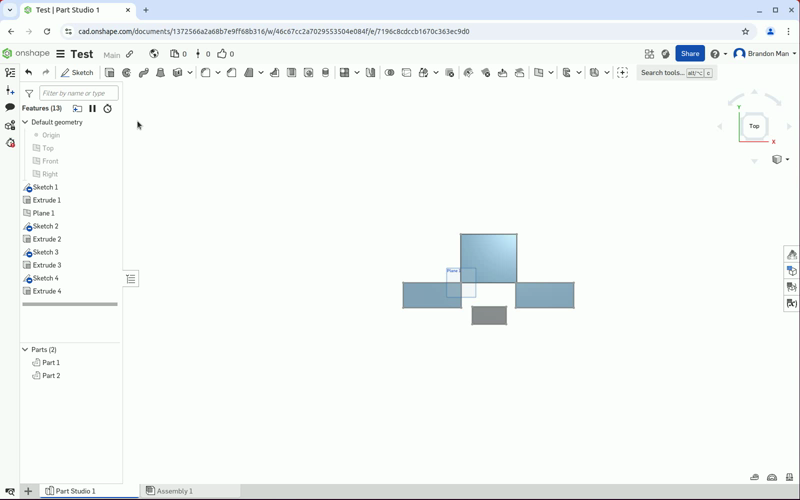
key(up, 3)
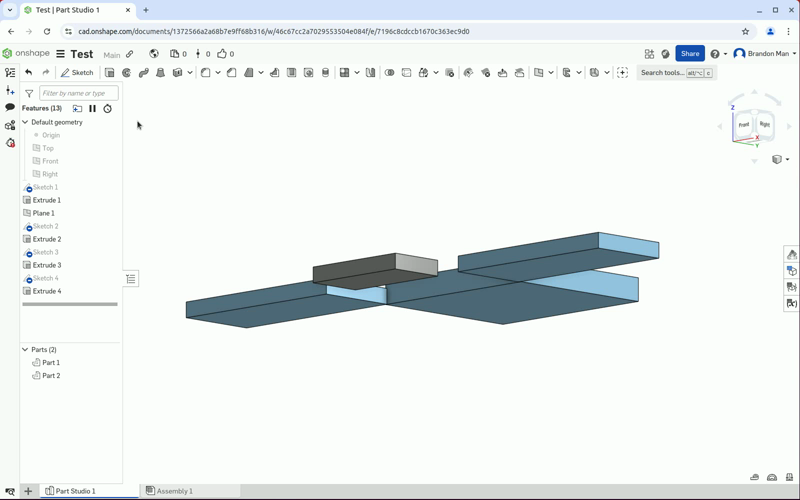
key(left, 3)
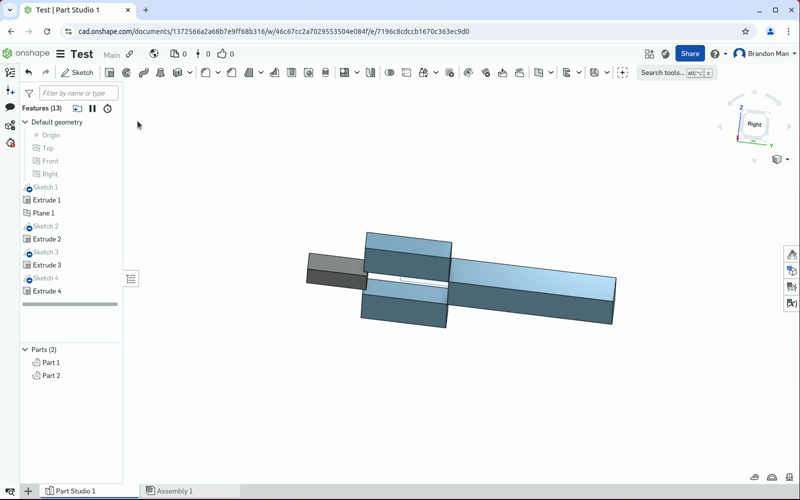
key(right, 3)
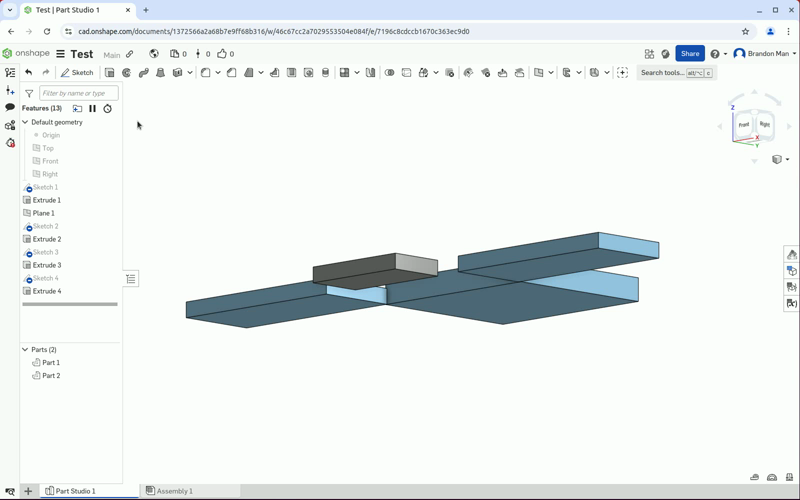
key(down, 3)
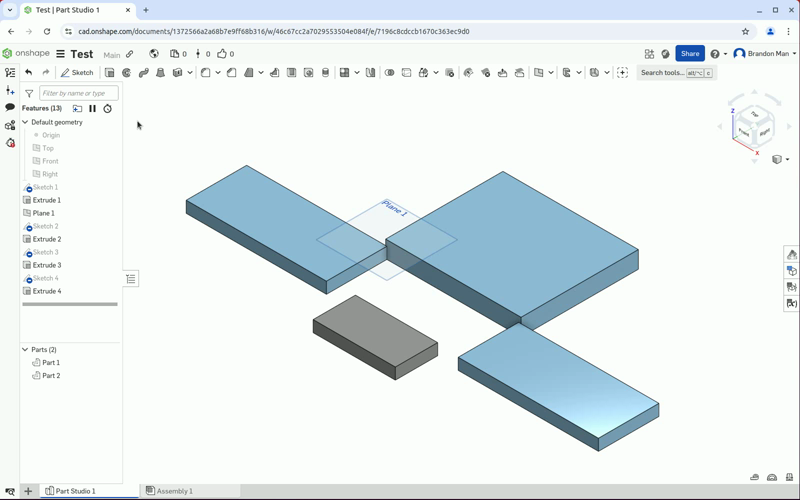
mouse_move(73, 189)
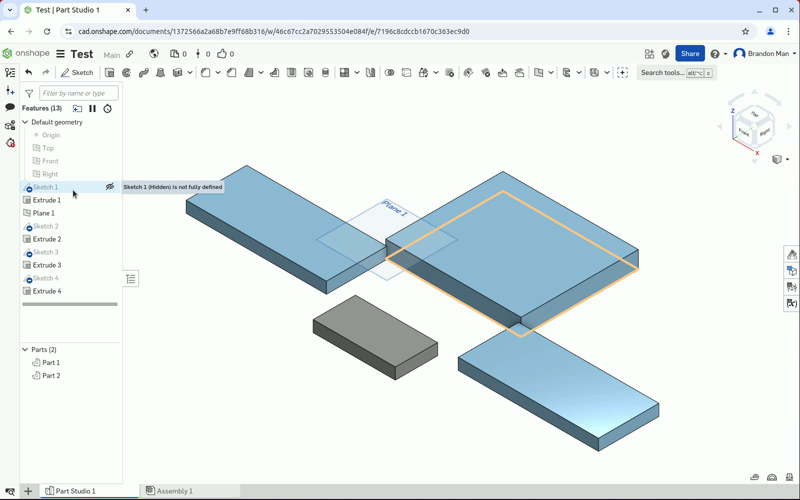
click(73, 189)